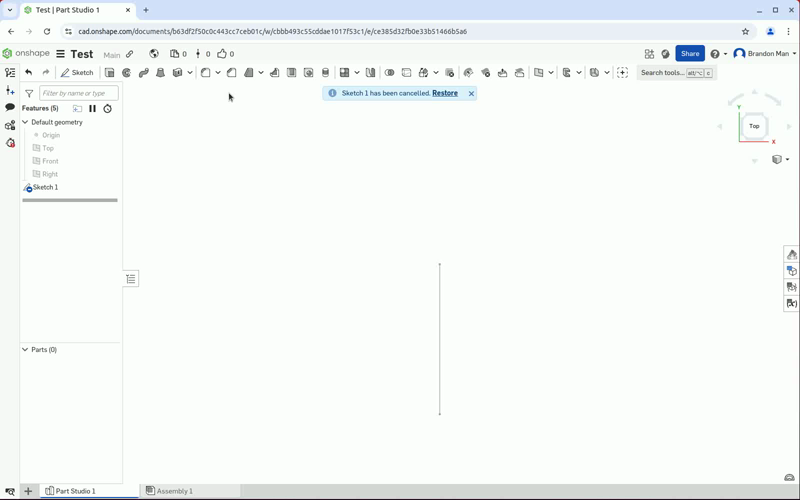
key(shift+h)
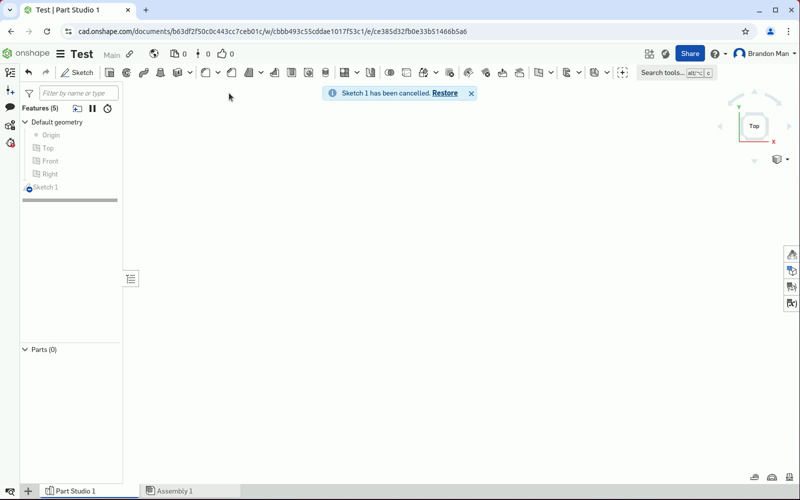
mouse_move(73, 352)
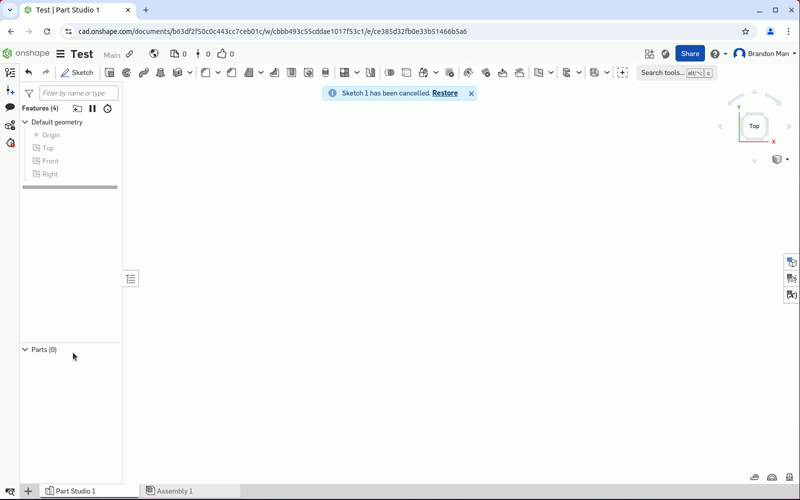
key(y)
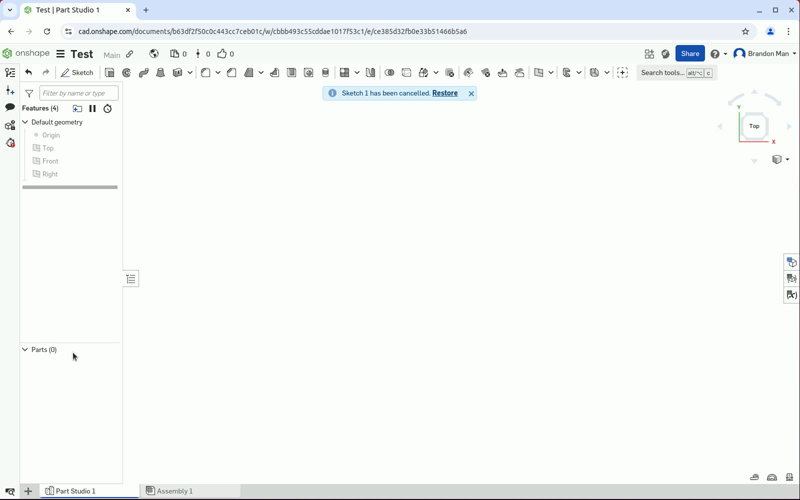
key(shift+p)
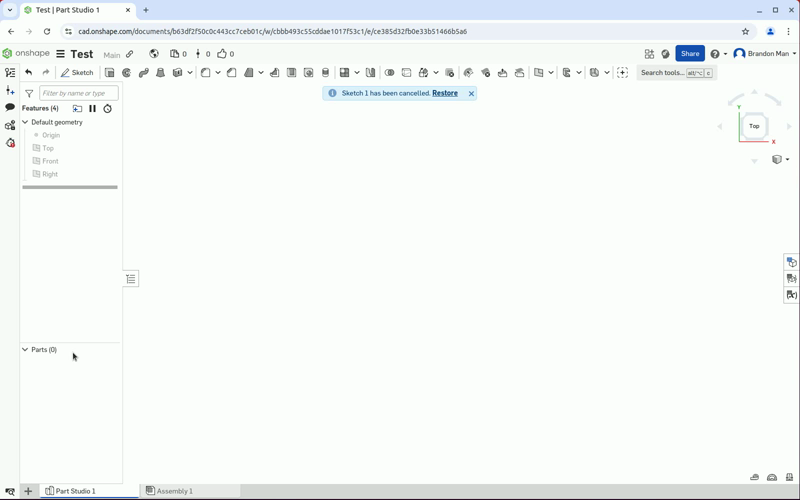
key(space)
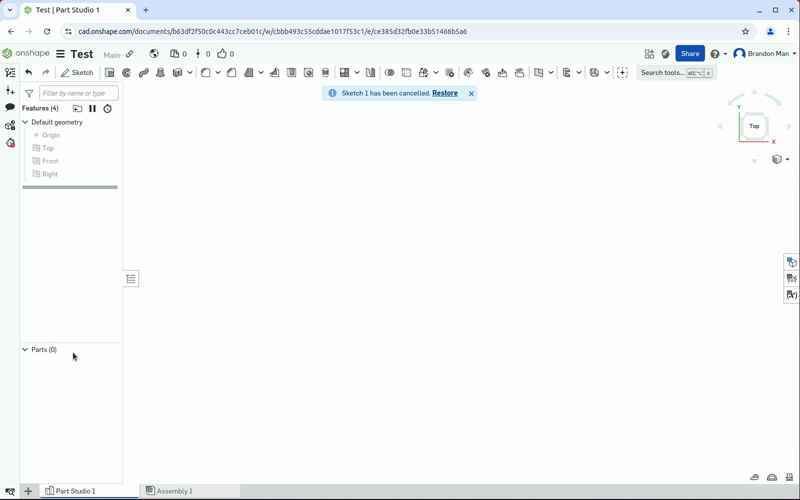
key_down(shift)
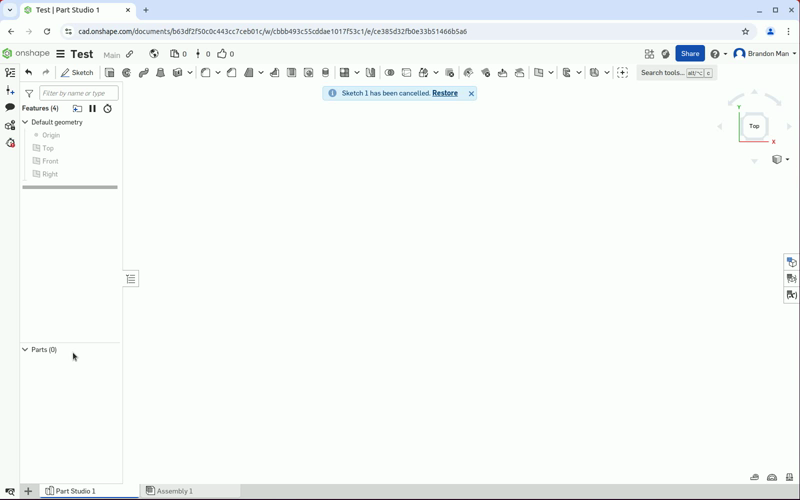
key(up)
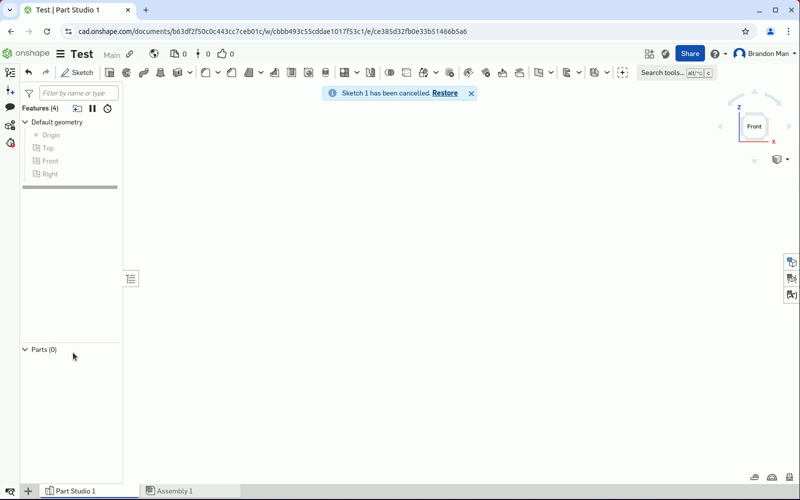
key_up(shift)
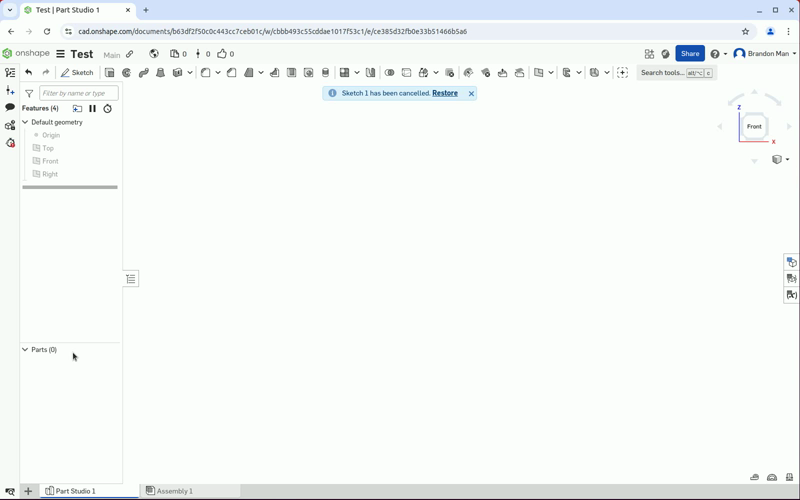
key(space)
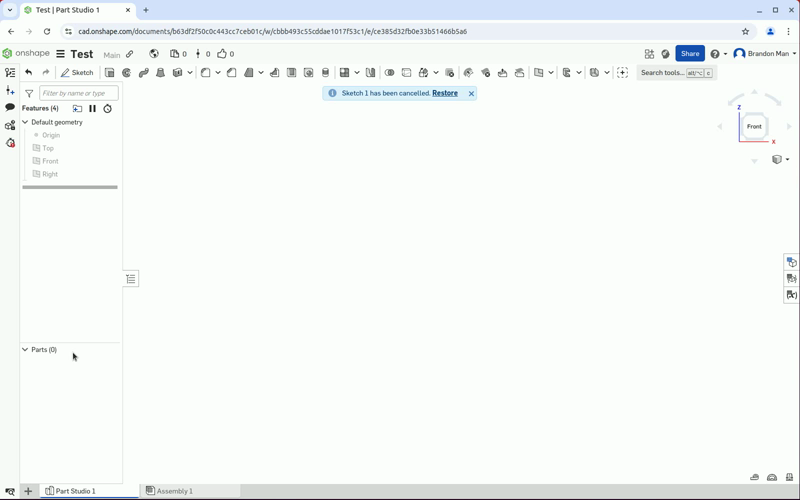
key_down(shift)
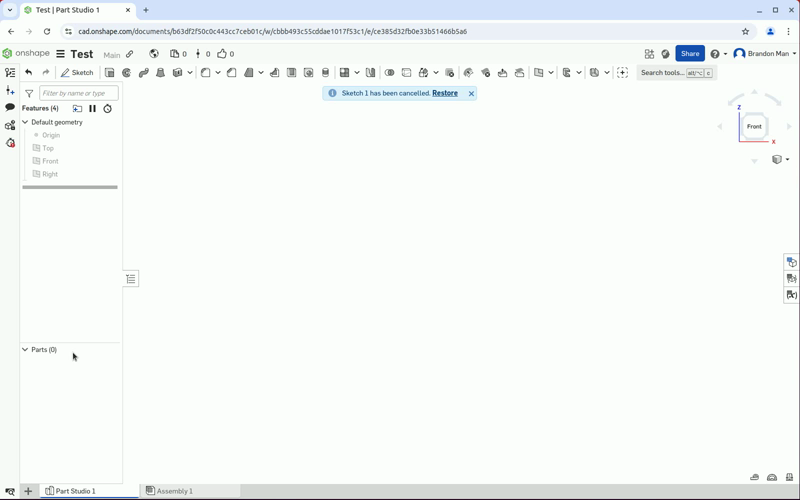
key(left)
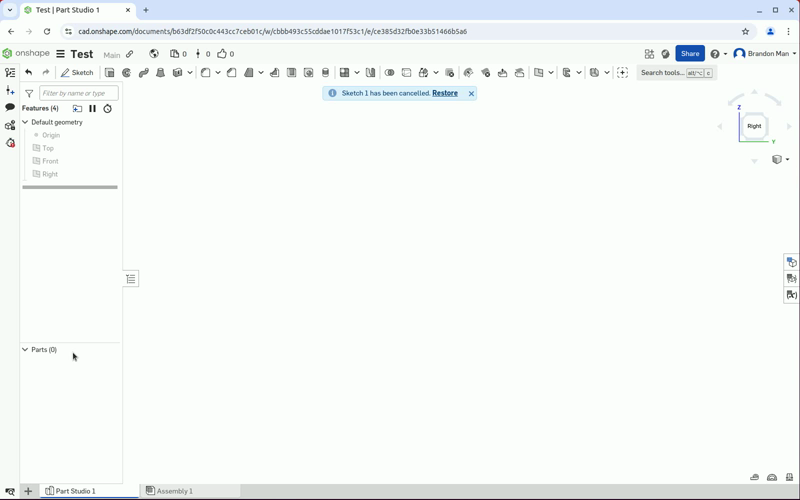
key_up(shift)
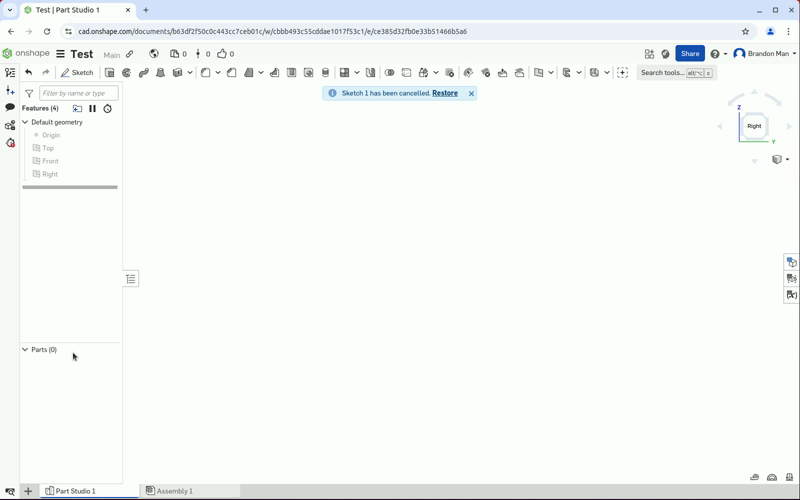
mouse_move(73, 352)
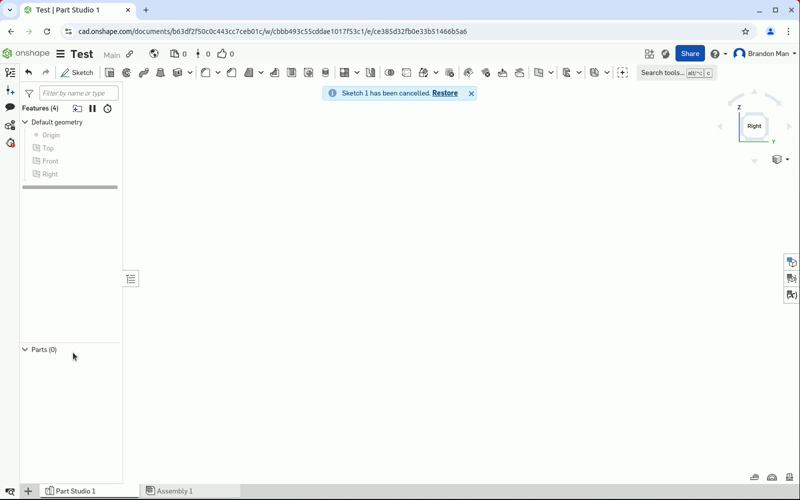
key(shift+y)
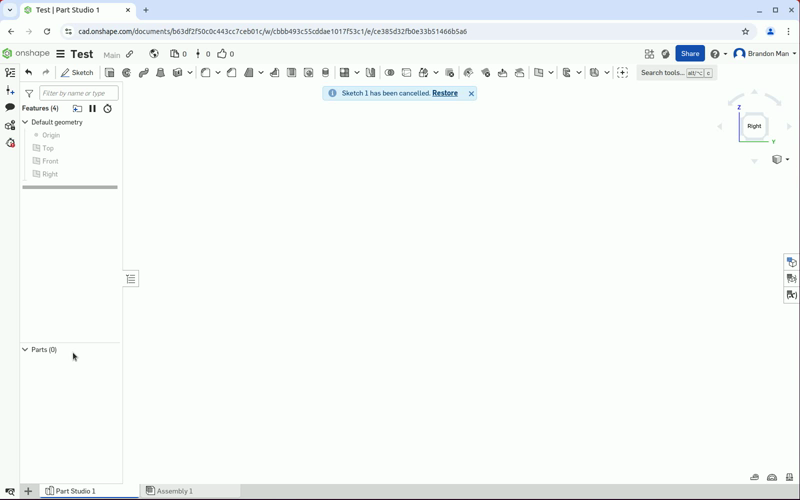
key(shift+s)
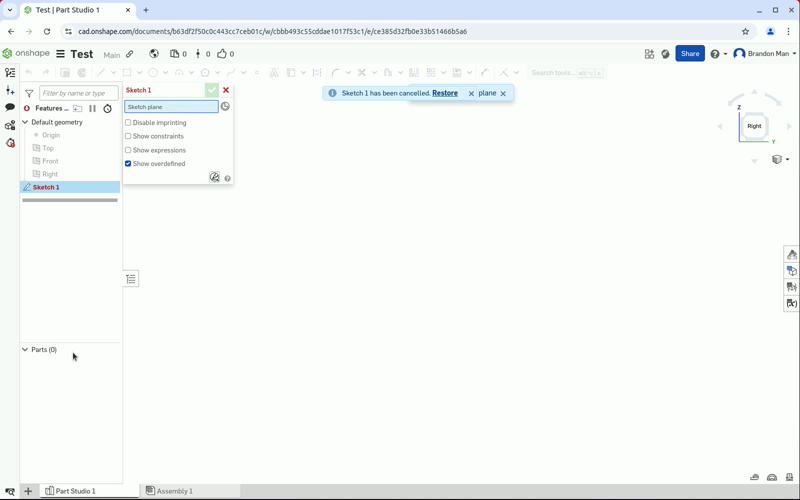
mouse_move(73, 176)
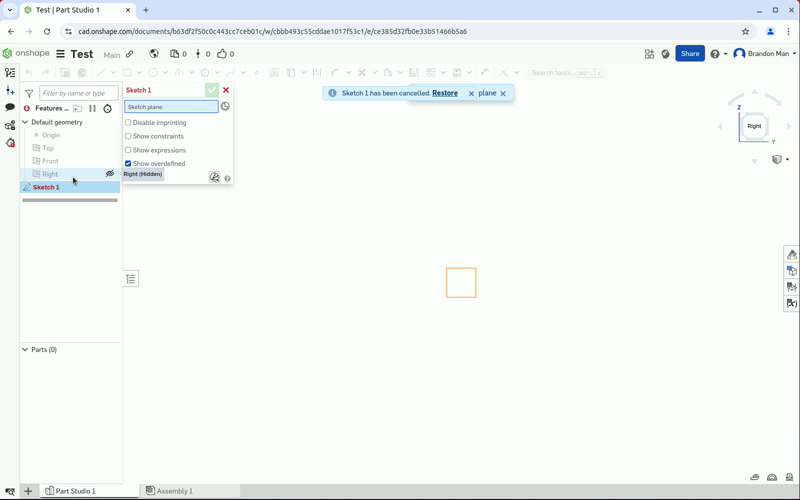
click(73, 176)
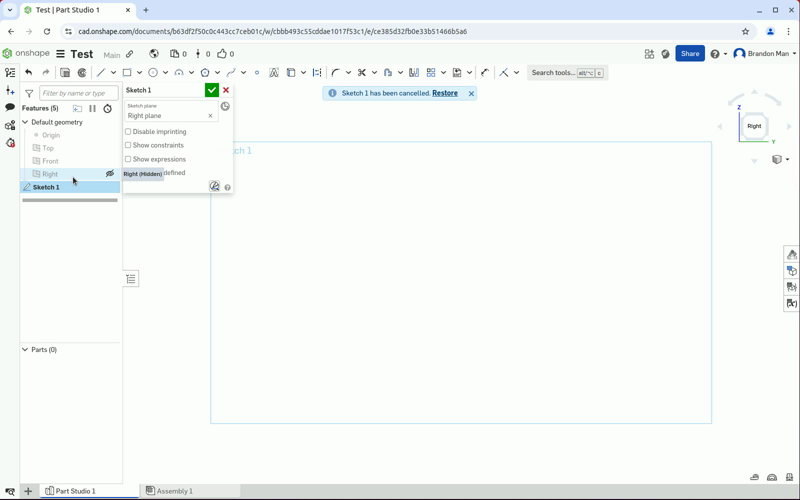
mouse_move(73, 352)
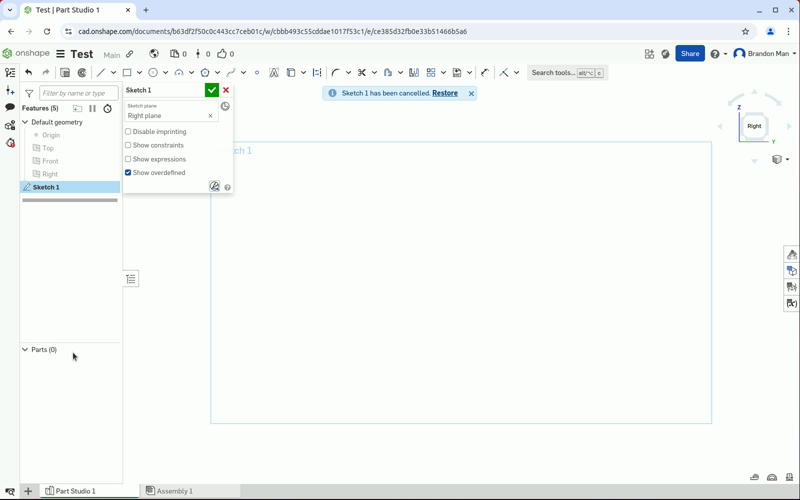
key(y)
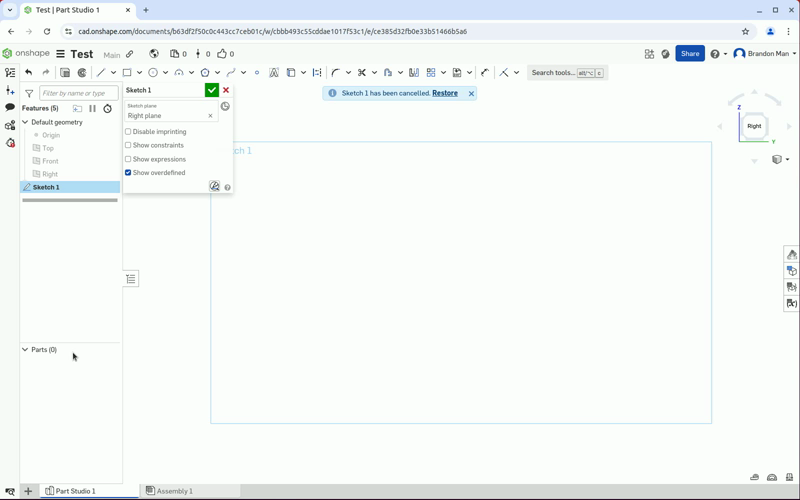
key(l)
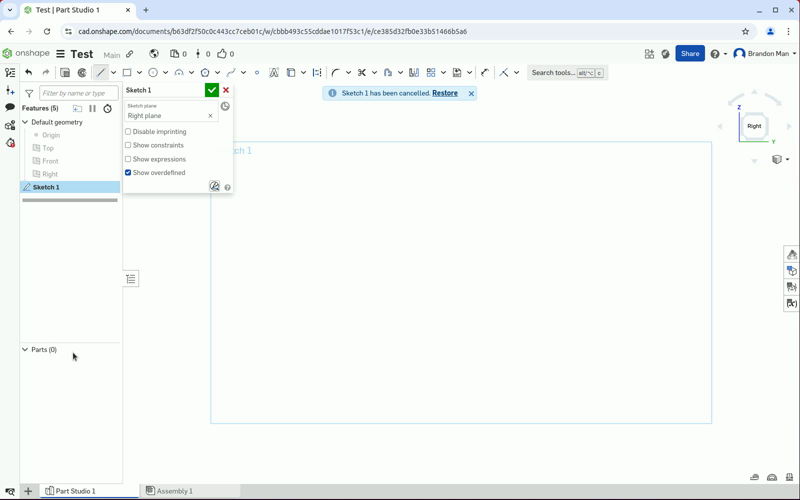
key_down(shift)
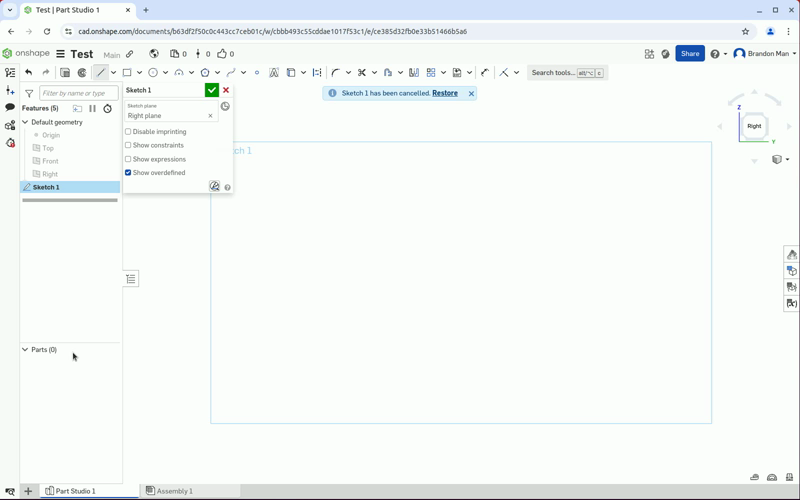
mouse_move(348, 354)
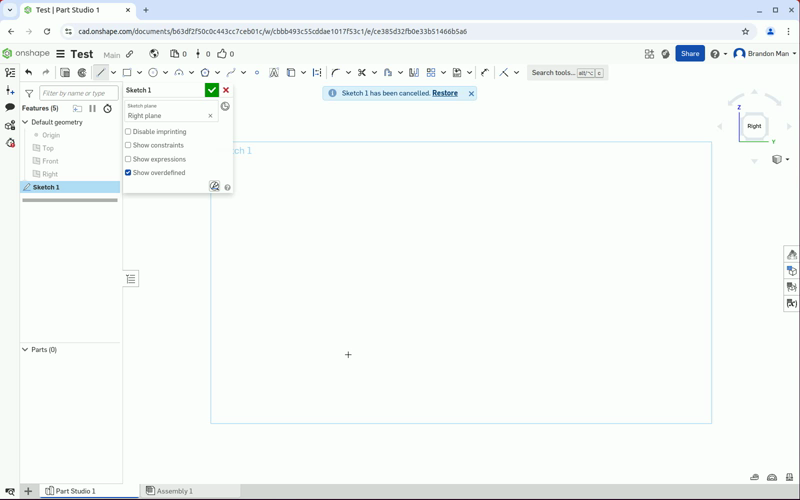
click(348, 354)
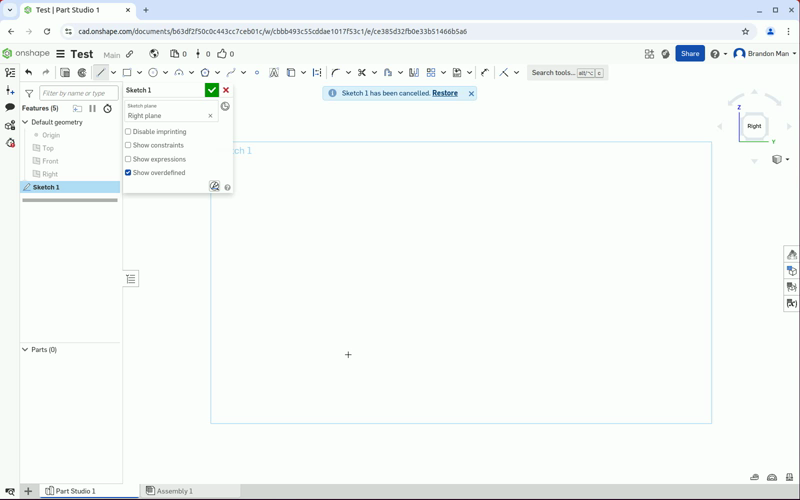
key_up(shift)
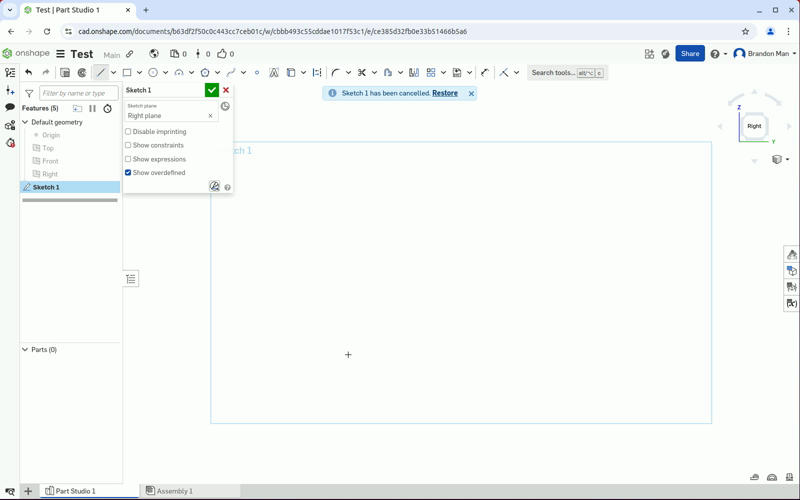
key_down(shift)
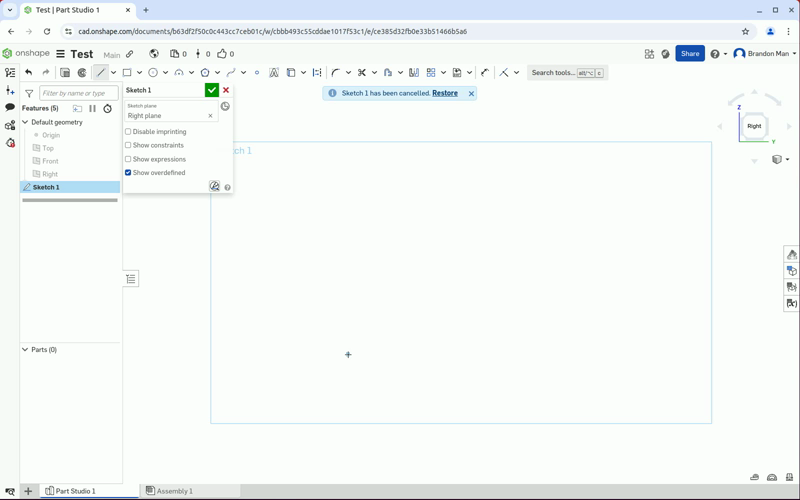
mouse_move(572, 354)
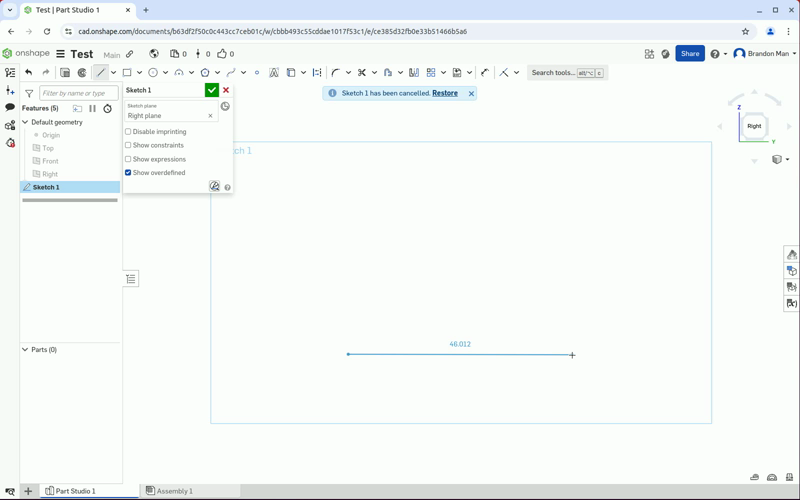
click(572, 354)
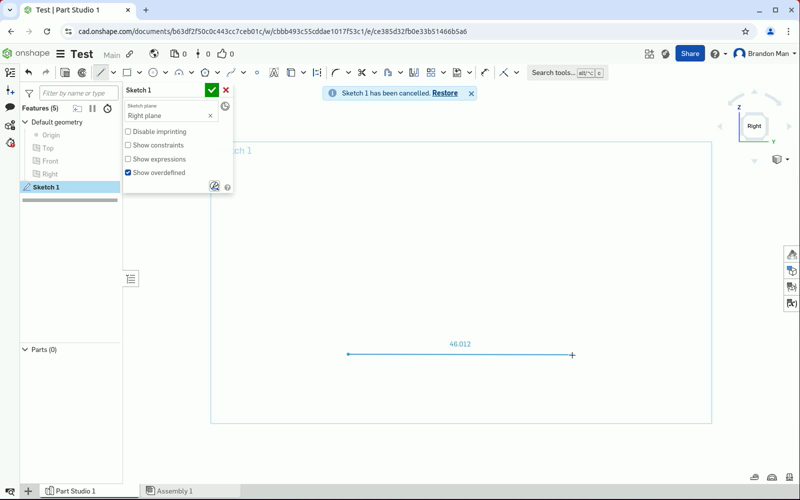
key_up(shift)
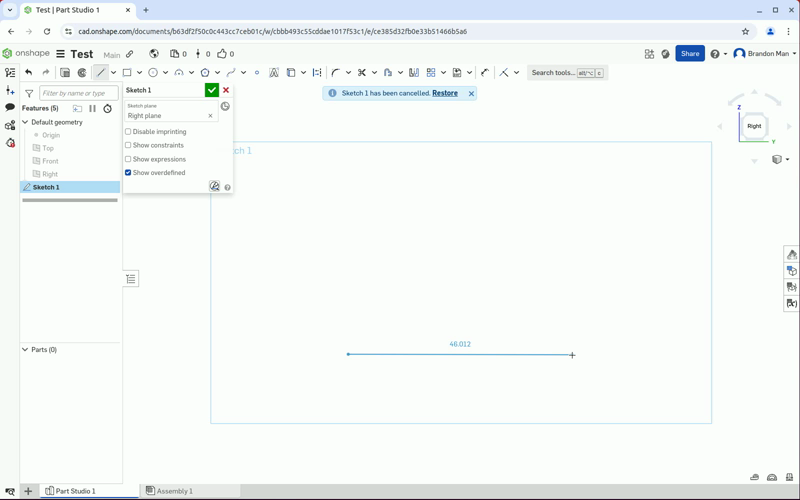
key_down(shift)
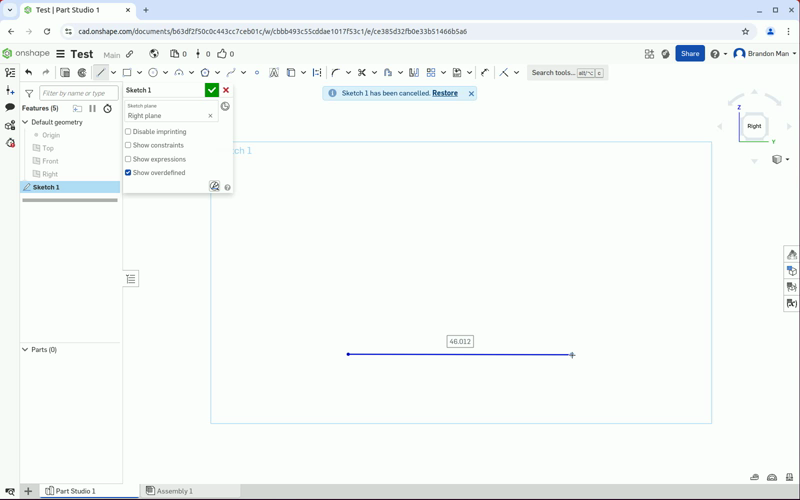
mouse_move(572, 213)
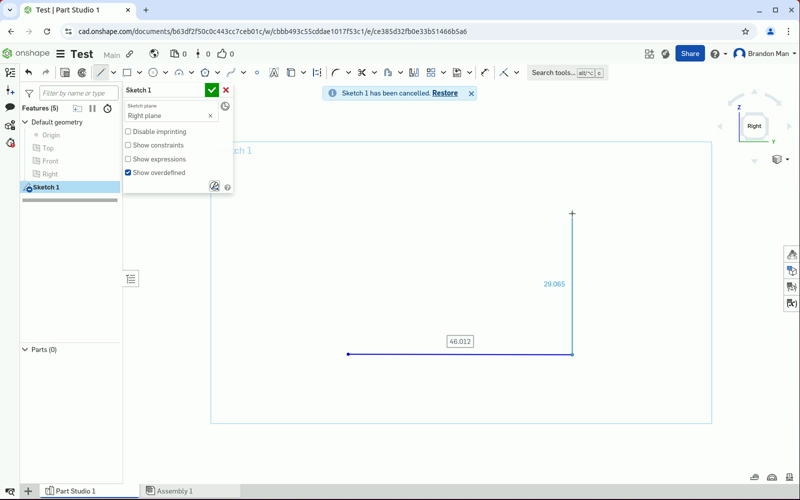
click(572, 213)
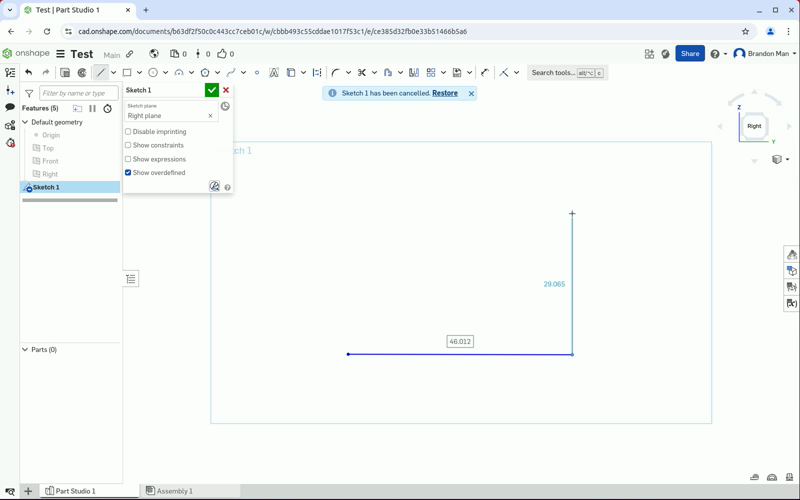
key_up(shift)
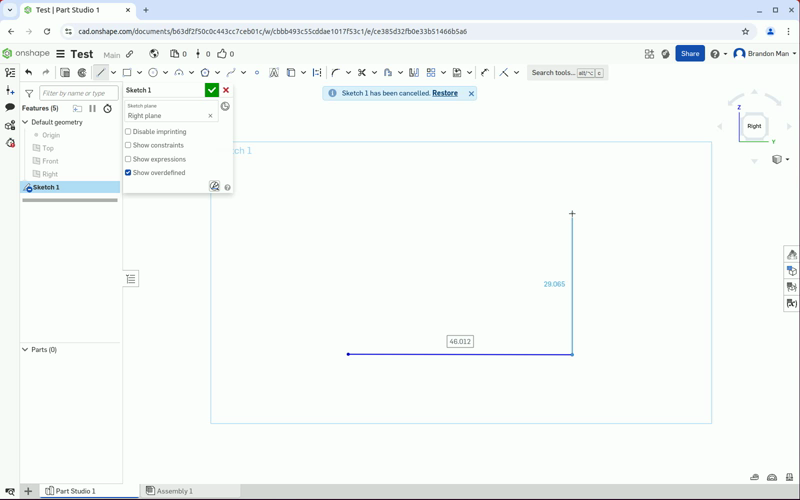
key_down(shift)
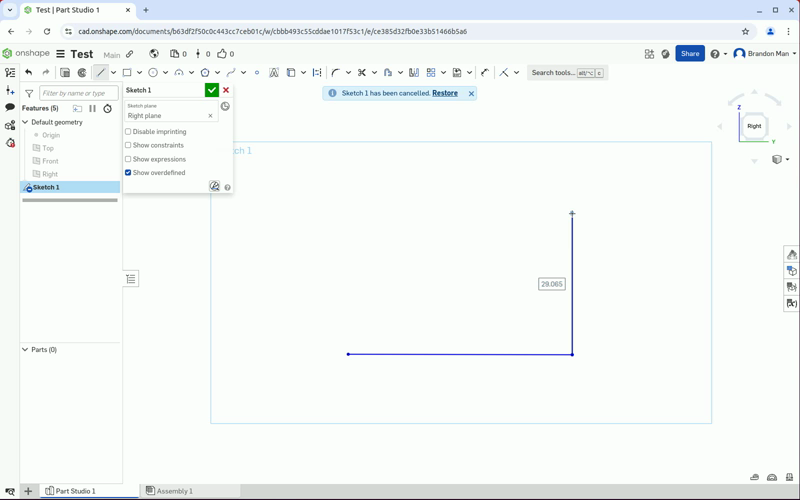
mouse_move(442, 213)
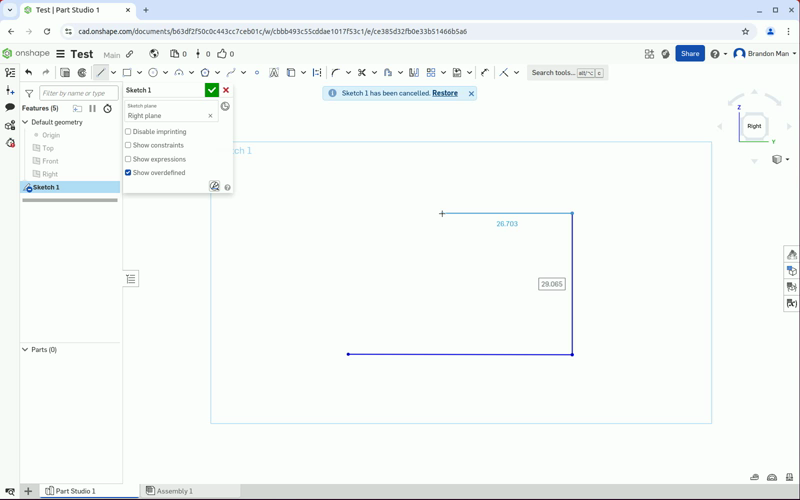
click(442, 213)
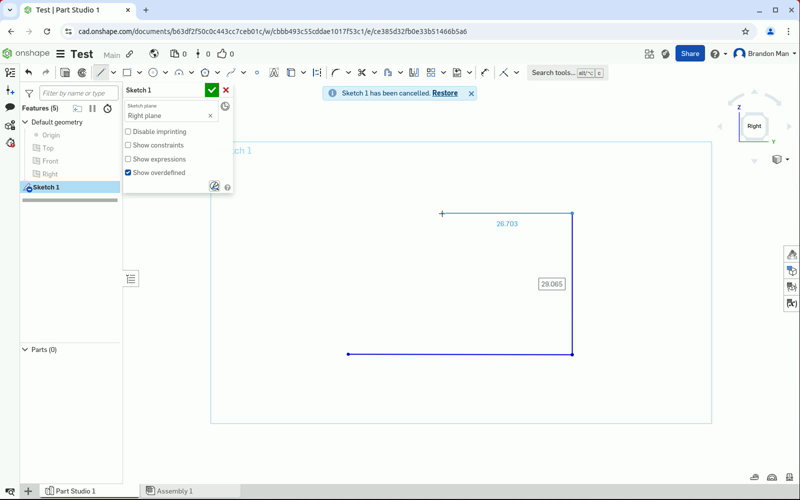
key_up(shift)
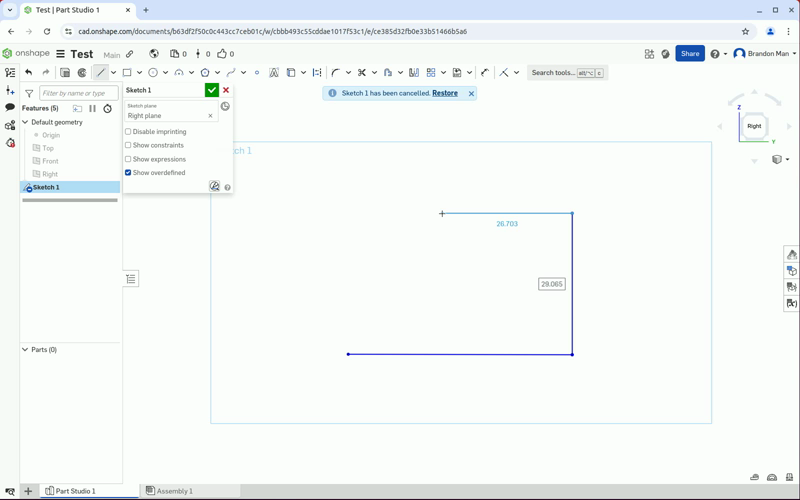
key(esc)
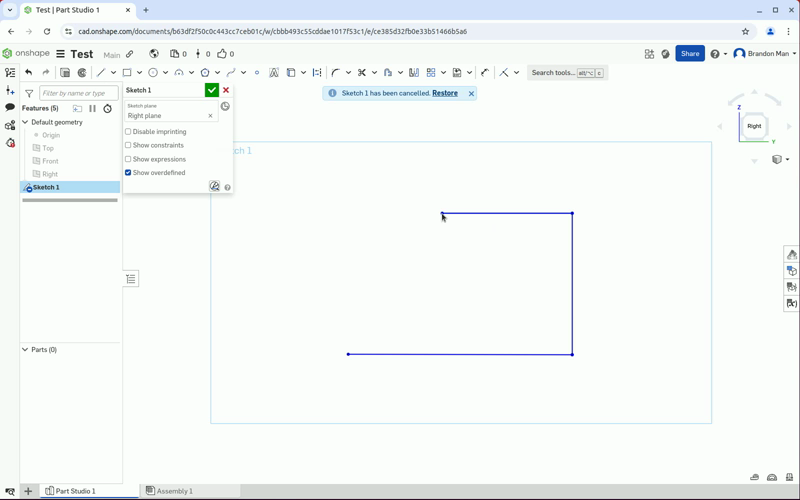
key(a)
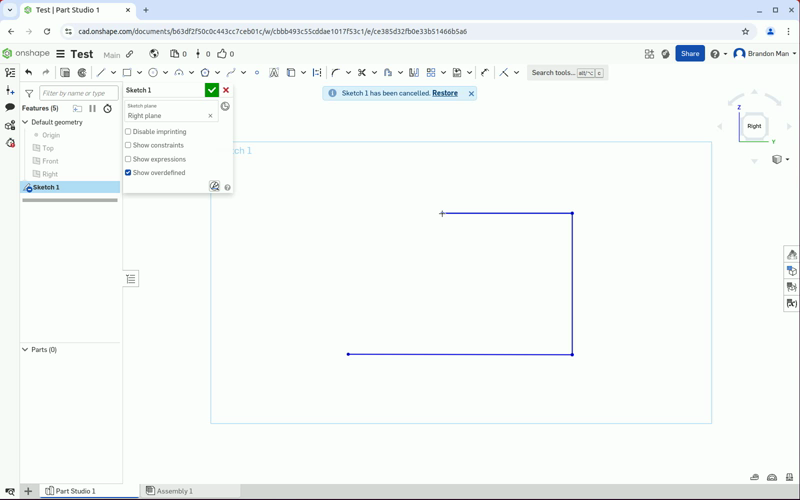
mouse_move(442, 213)
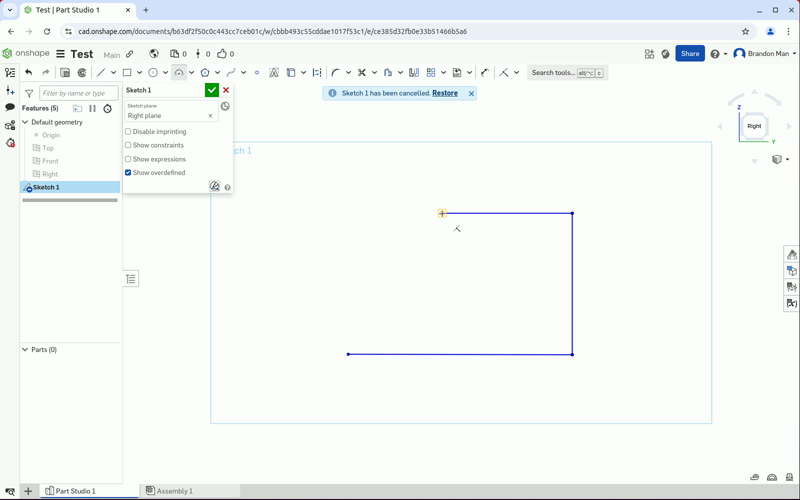
click(442, 213)
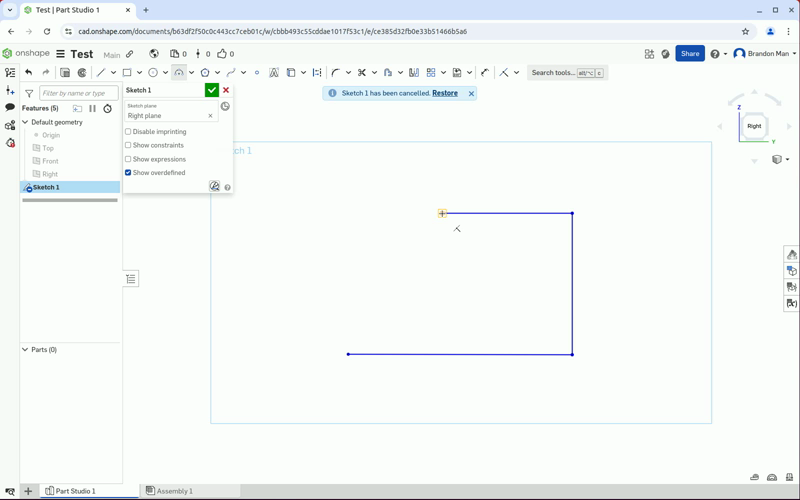
key_down(shift)
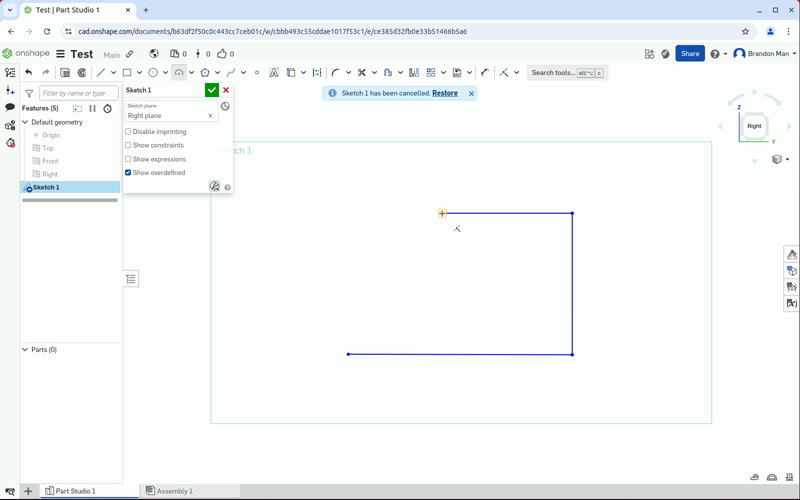
mouse_move(348, 302)
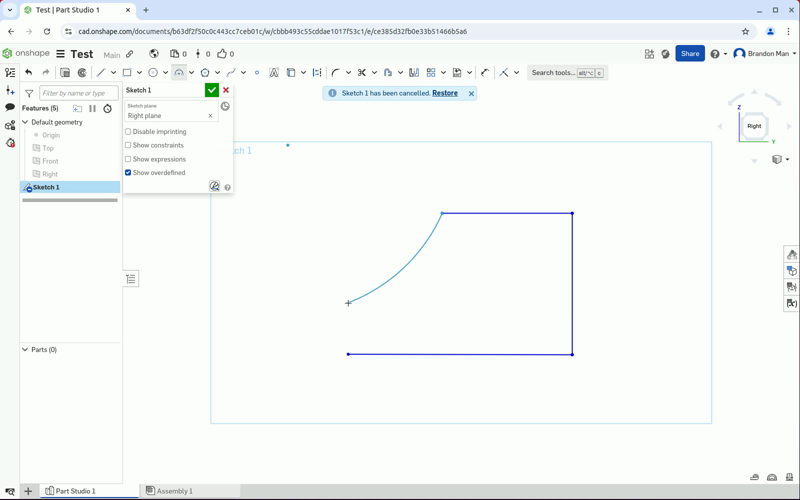
click(348, 302)
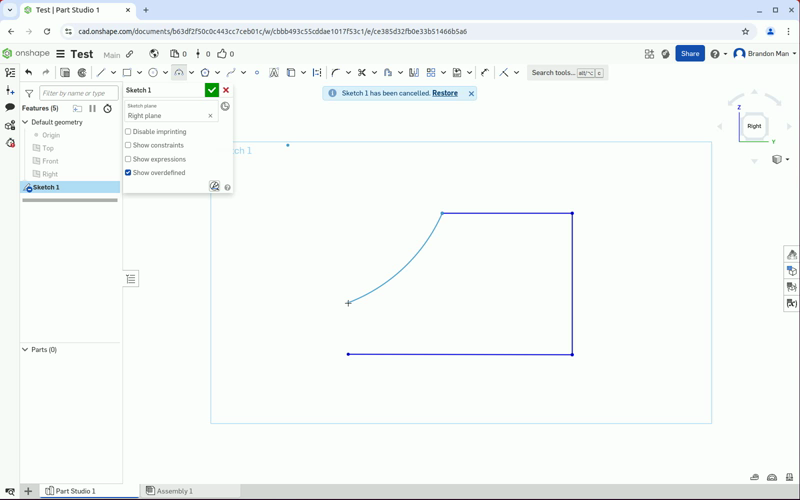
mouse_move(378, 240)
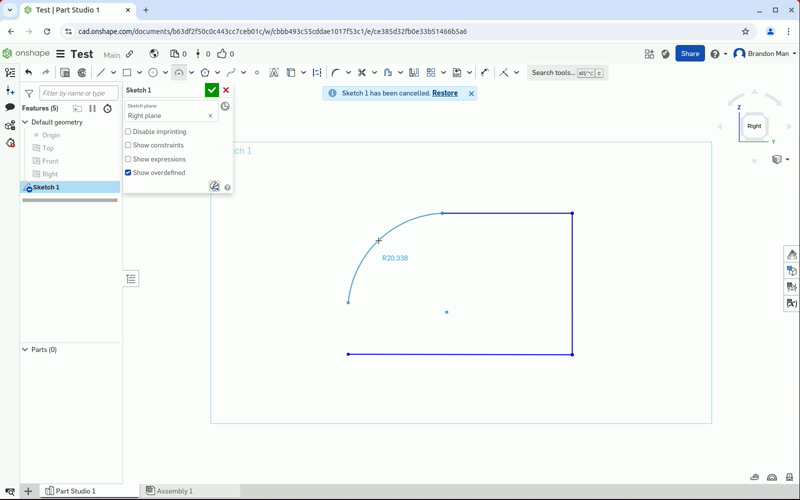
click(378, 240)
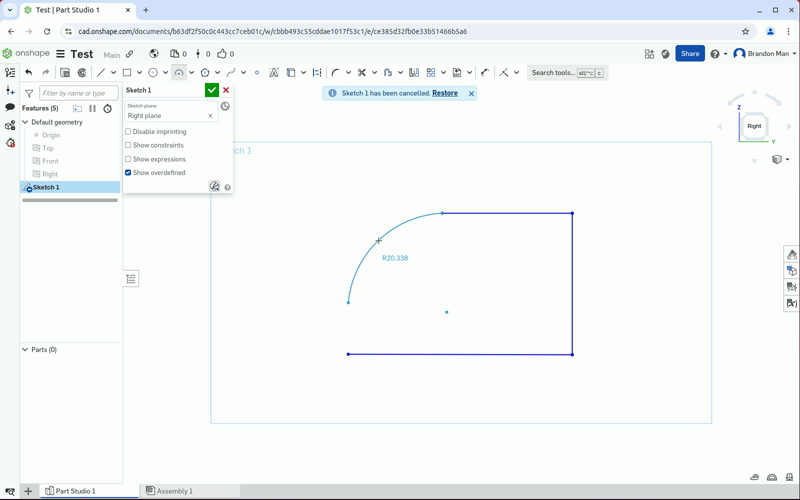
key_up(shift)
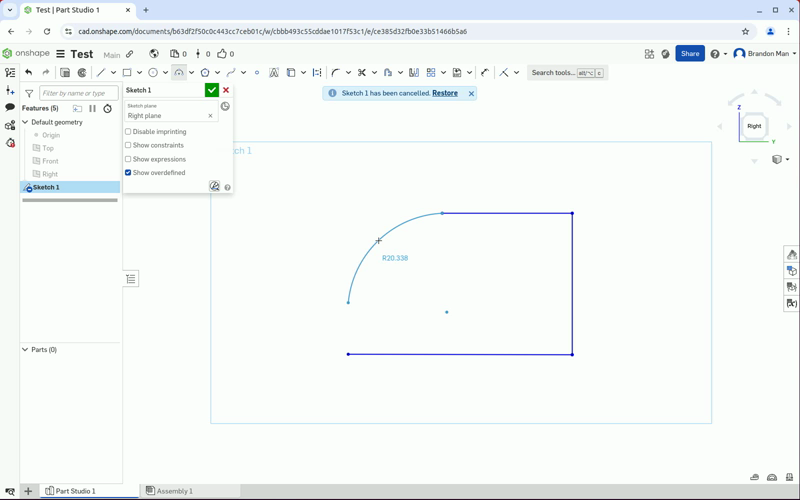
key(esc)
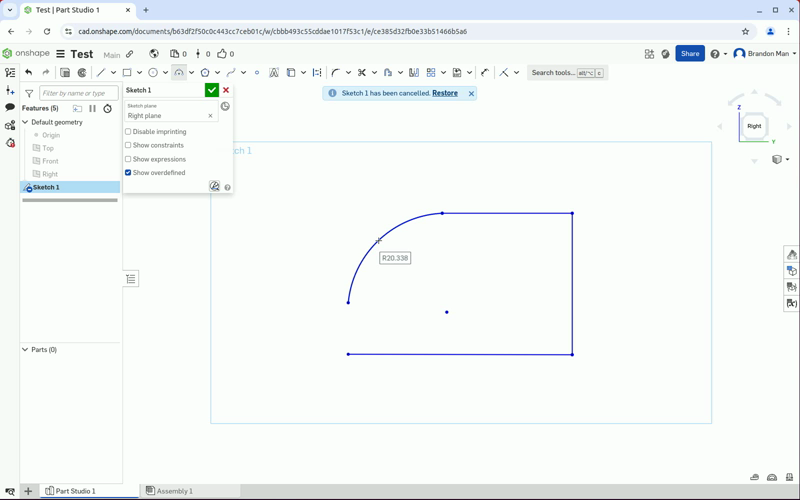
key(l)
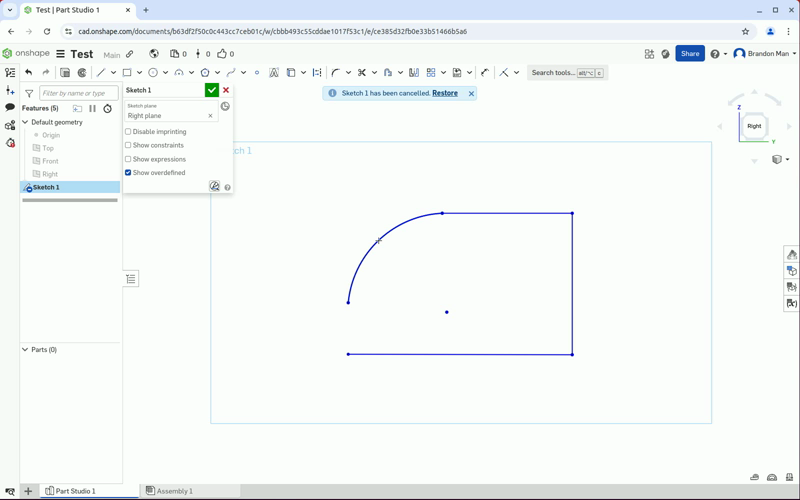
mouse_move(348, 302)
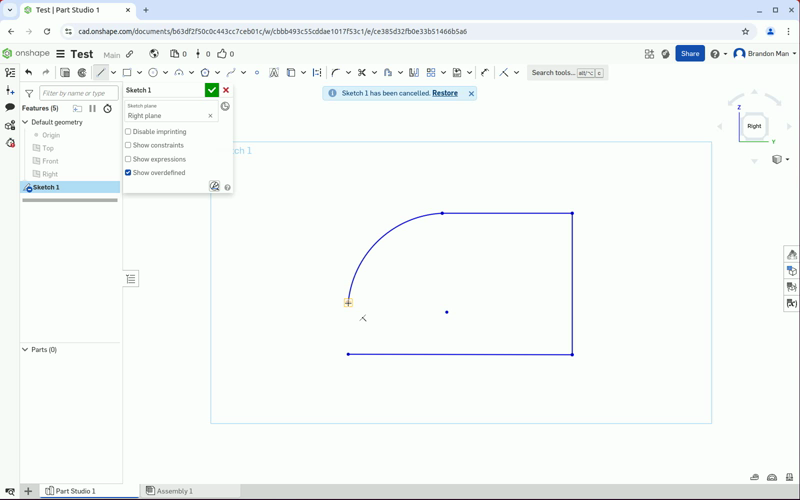
click(348, 302)
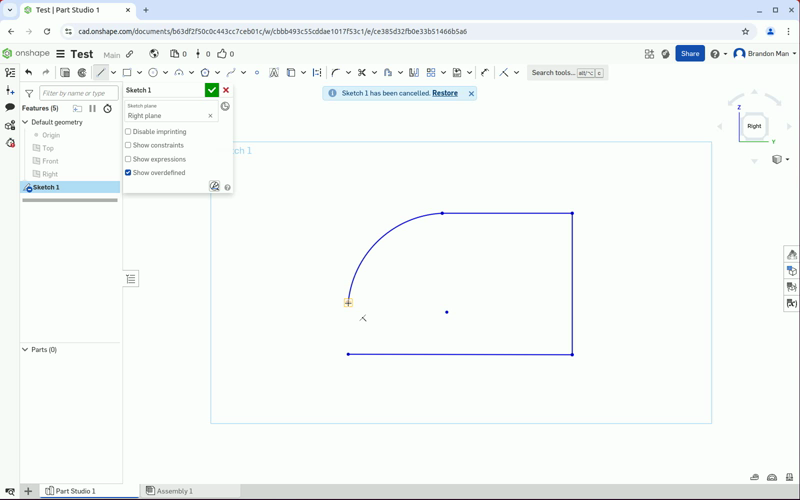
key_down(shift)
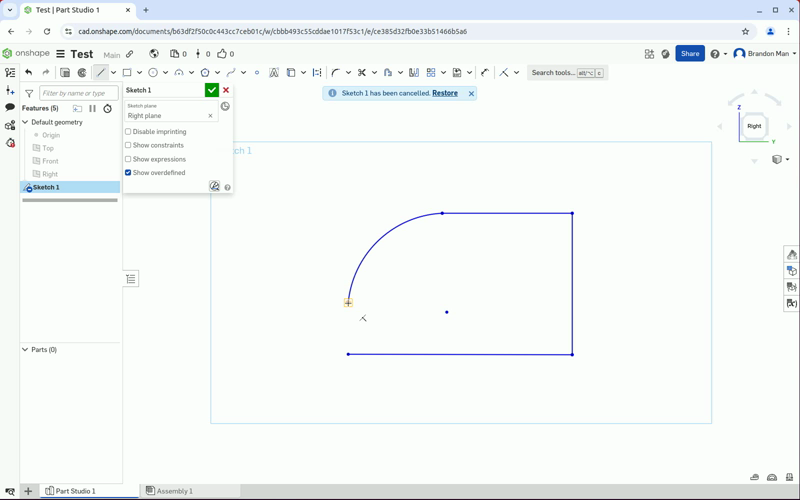
mouse_move(378, 302)
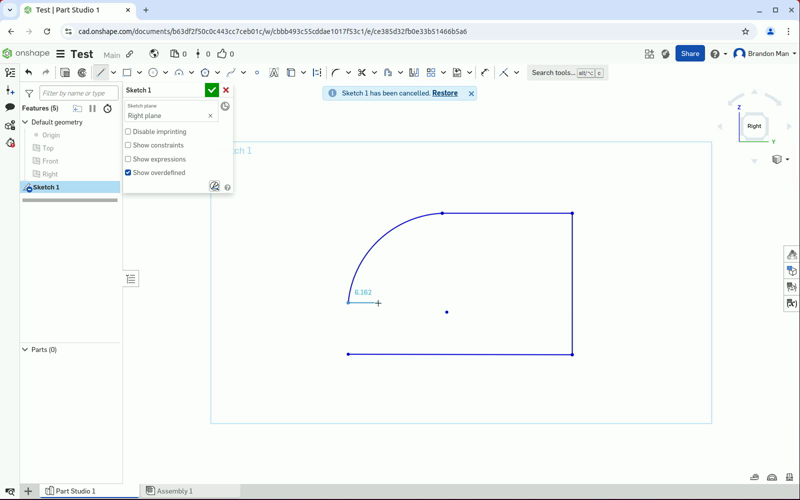
mouse_move(348, 316)
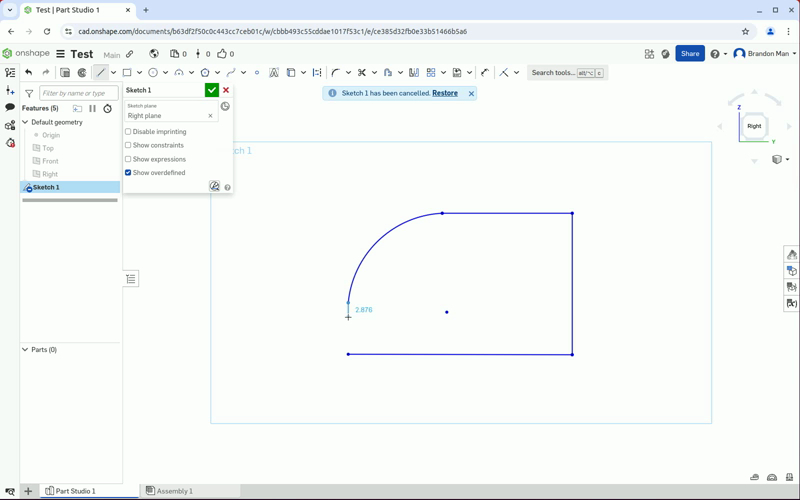
click(348, 316)
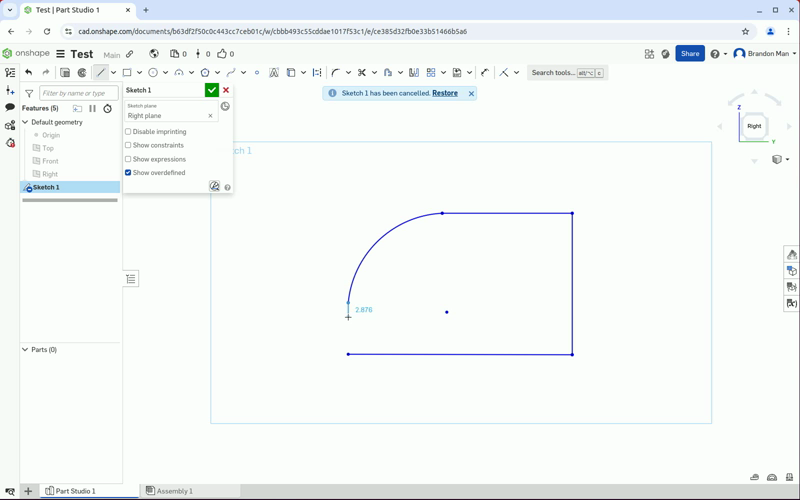
key_up(shift)
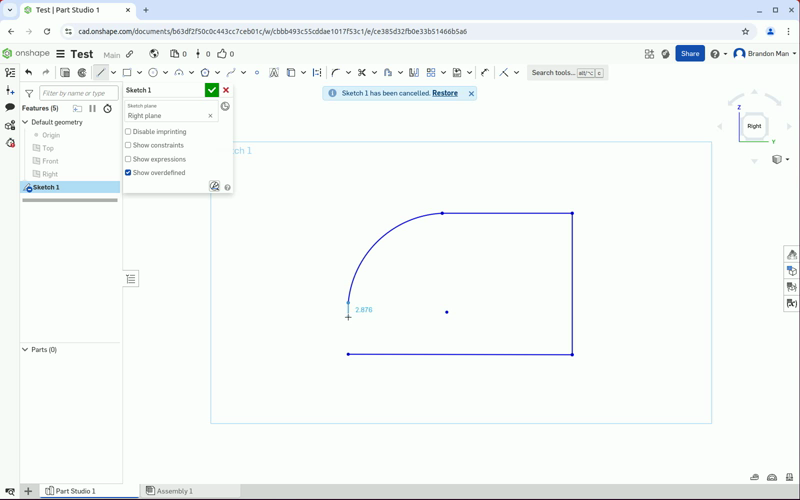
mouse_move(378, 316)
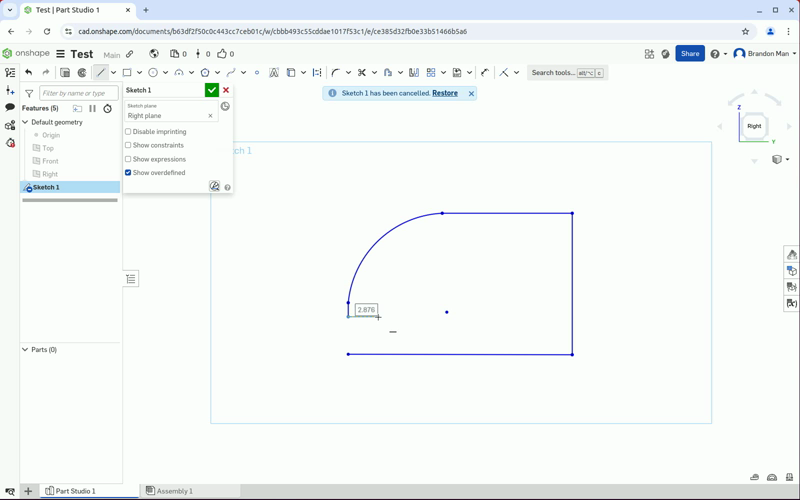
key_down(shift)
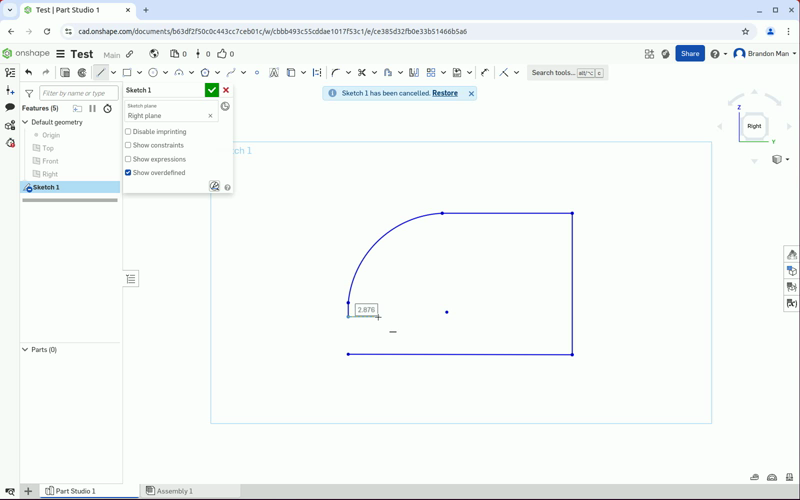
mouse_move(348, 354)
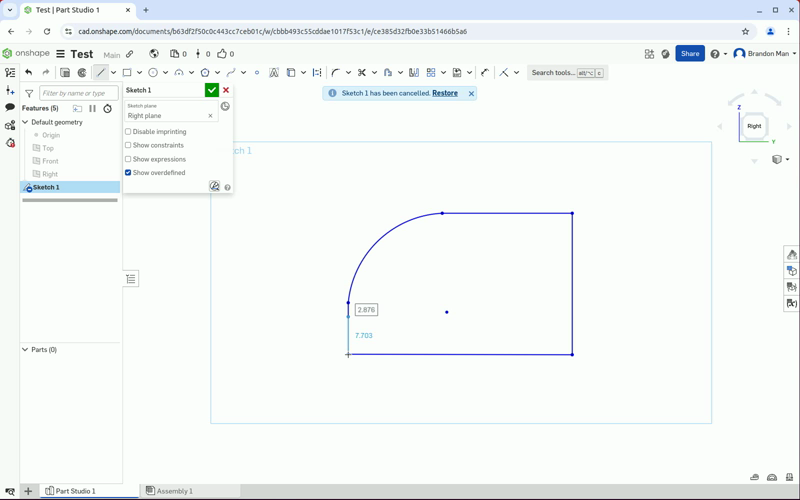
key_up(shift)
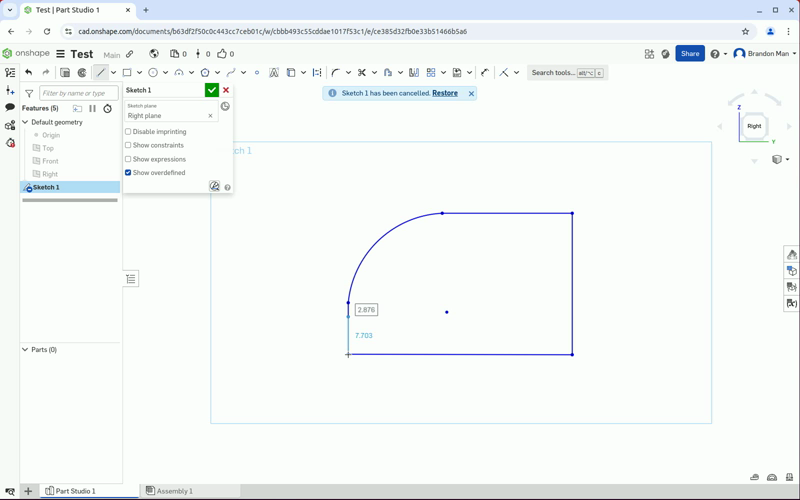
click(348, 354)
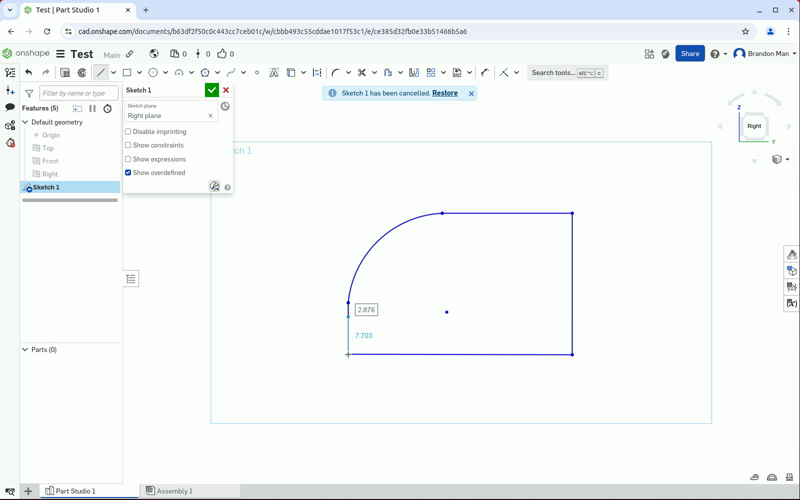
key(esc)
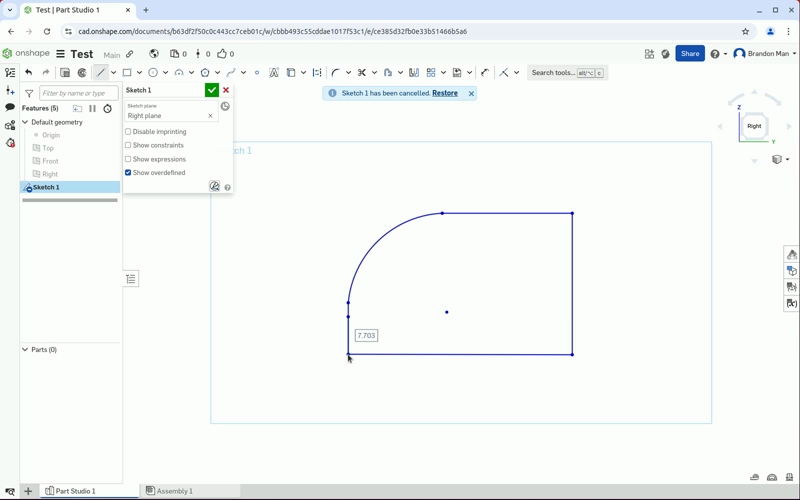
mouse_move(486, 239)
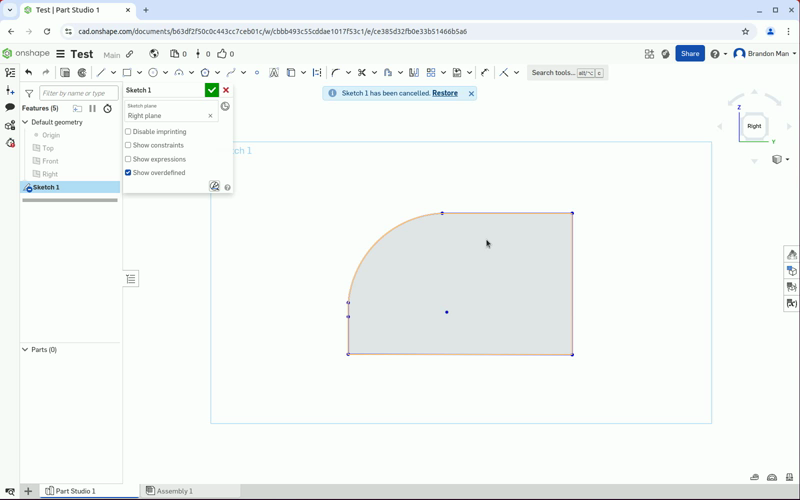
click(486, 239)
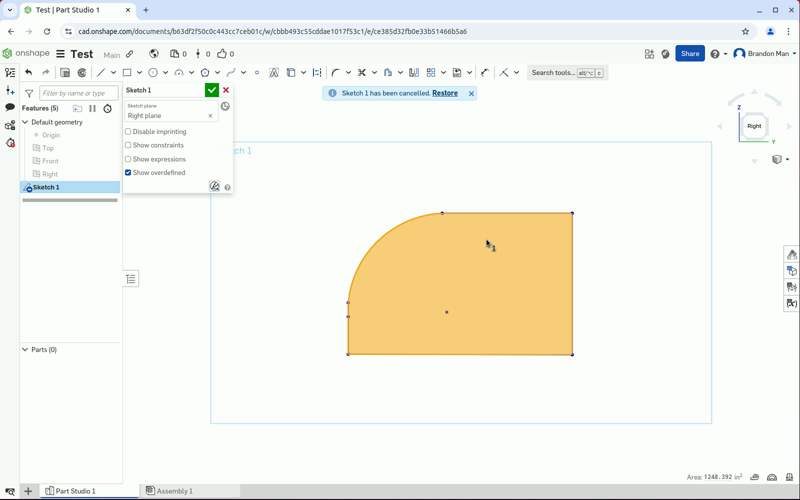
mouse_move(73, 352)
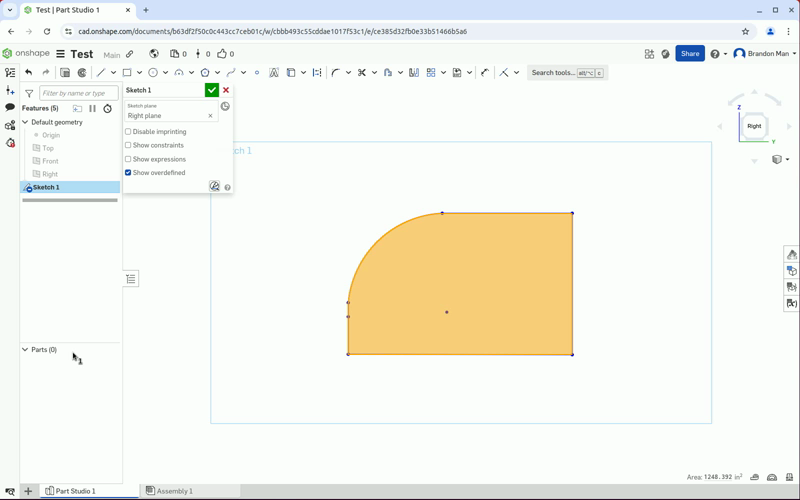
key(shift+y)
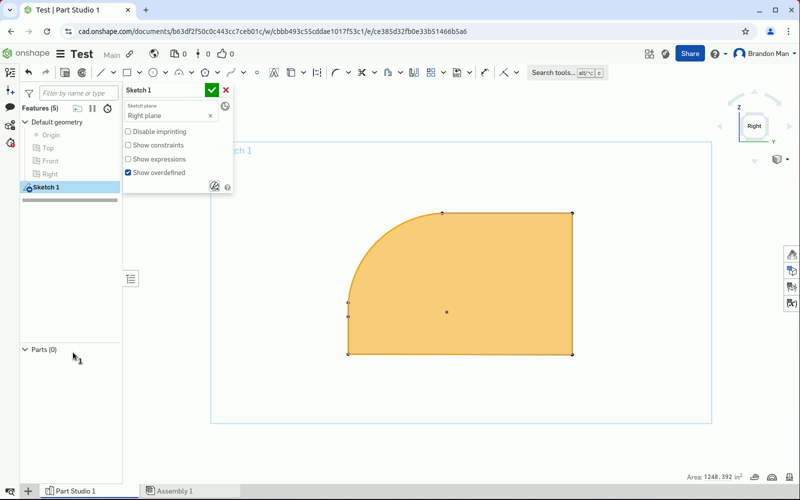
key(shift+e)
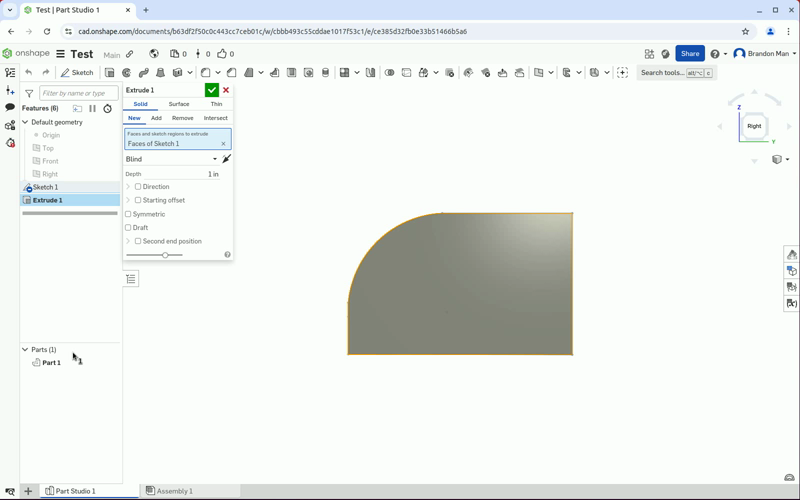
mouse_move(143, 106)
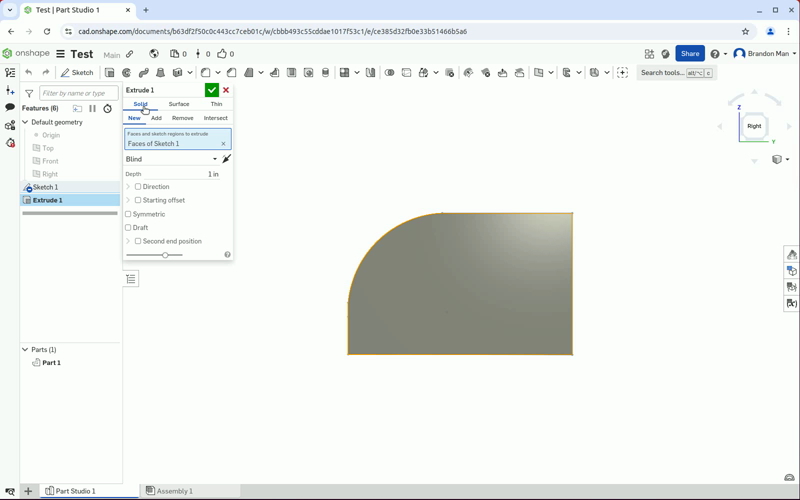
click(143, 106)
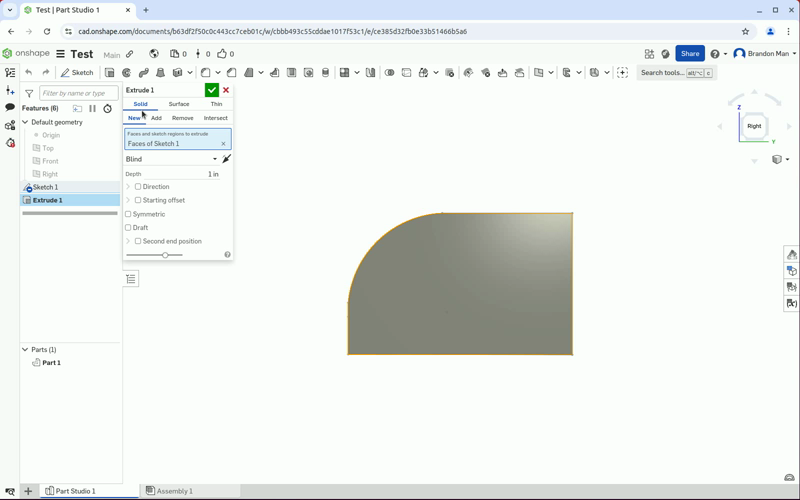
mouse_move(137, 120)
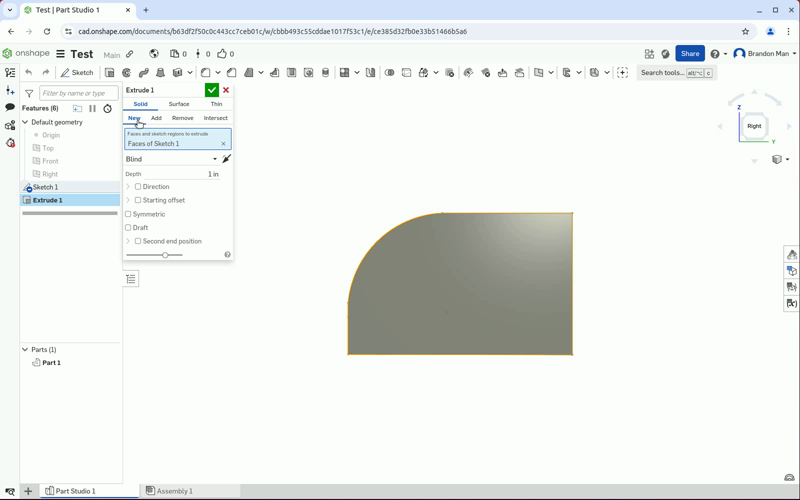
click(137, 120)
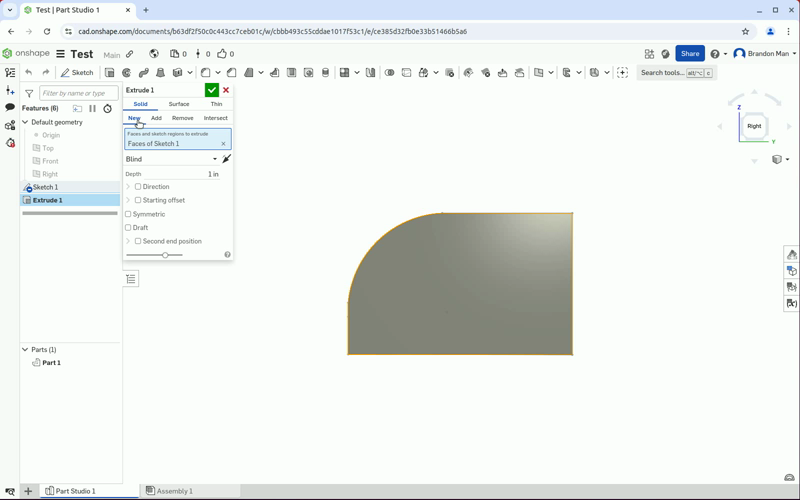
key(tab, 4)
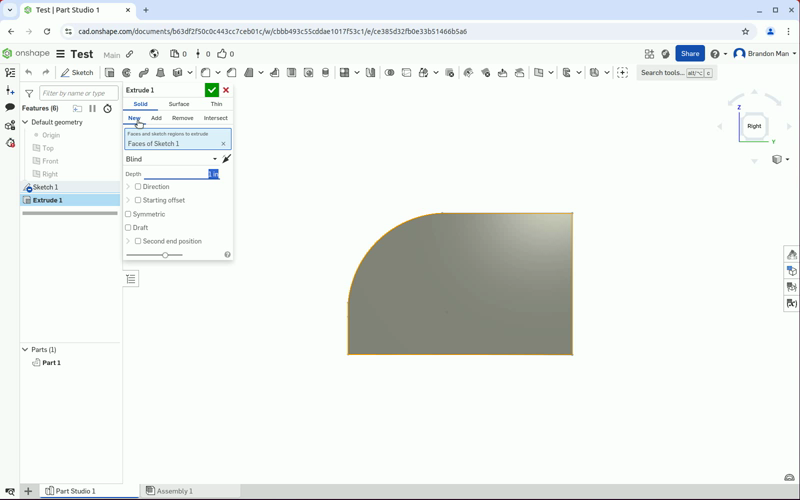
text(2.889)
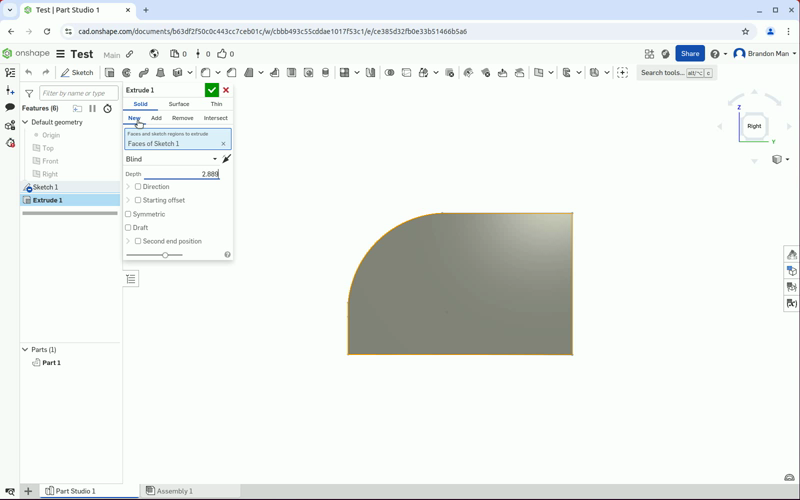
key(enter)
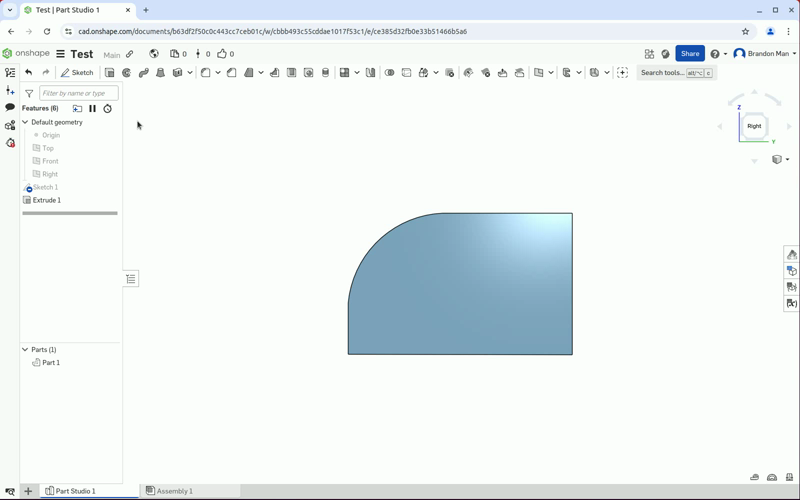
key(shift+h)
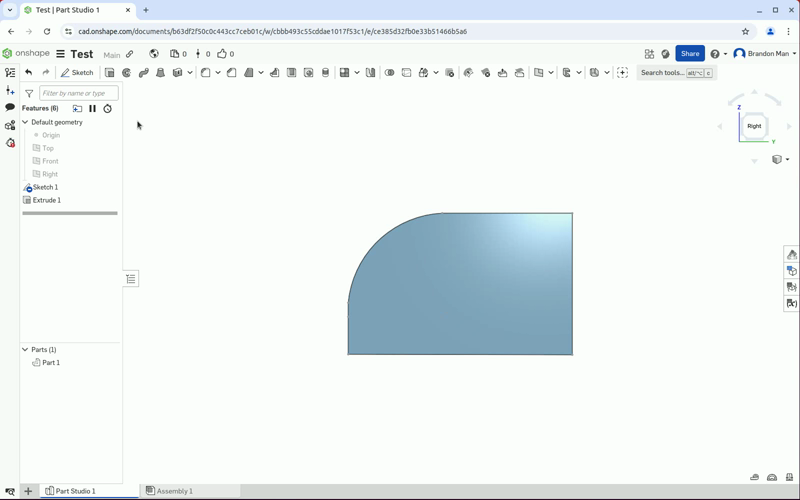
key(shift+h)
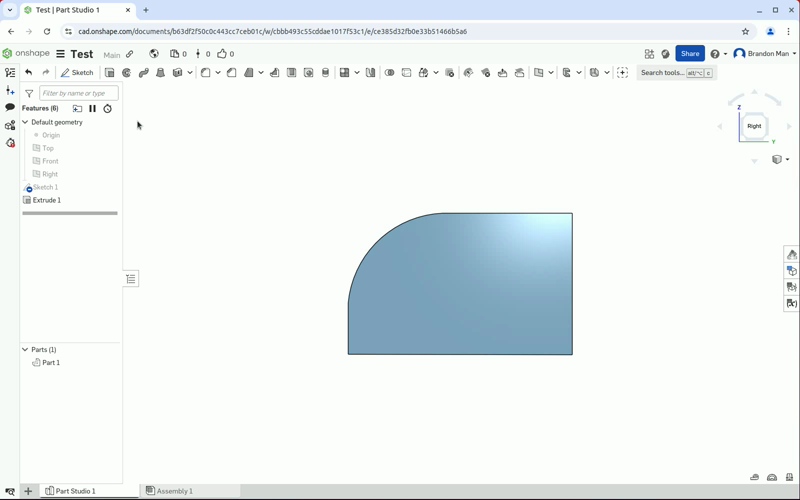
mouse_move(73, 189)
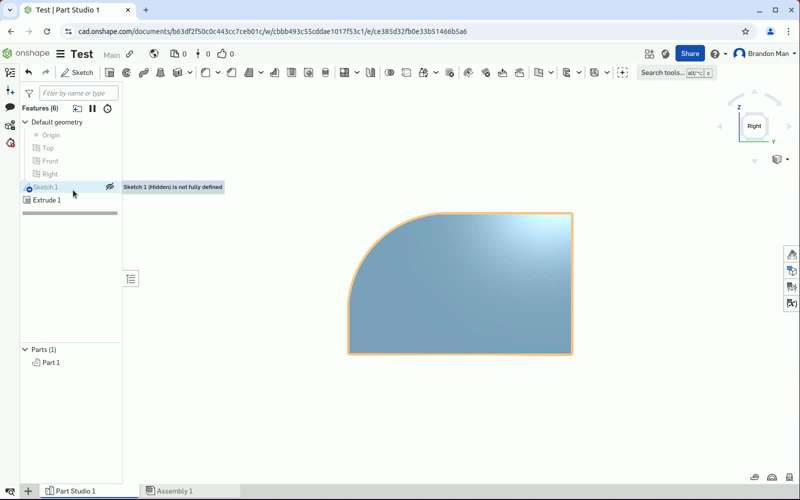
click(73, 189)
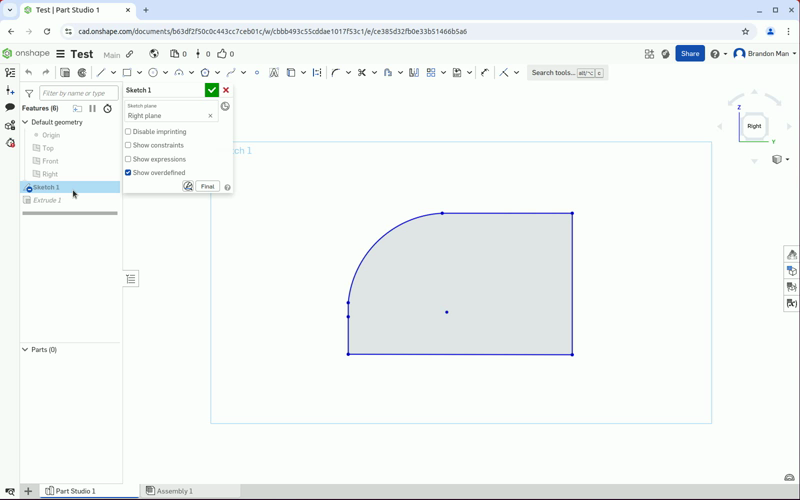
mouse_move(229, 92)
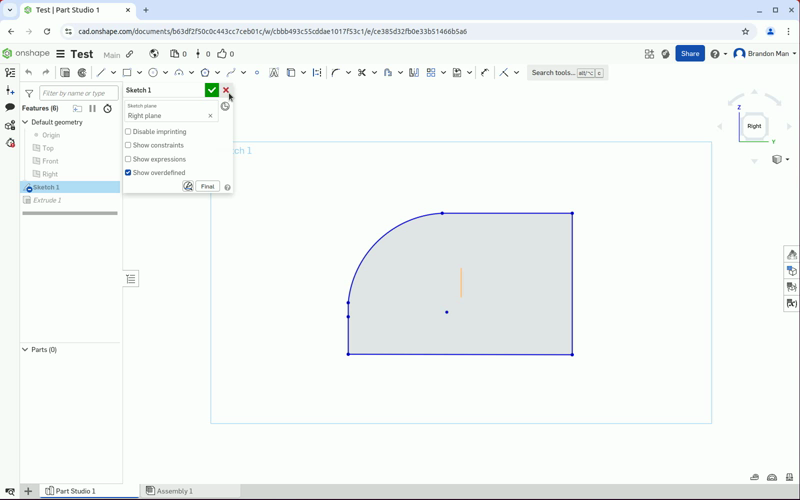
click(229, 92)
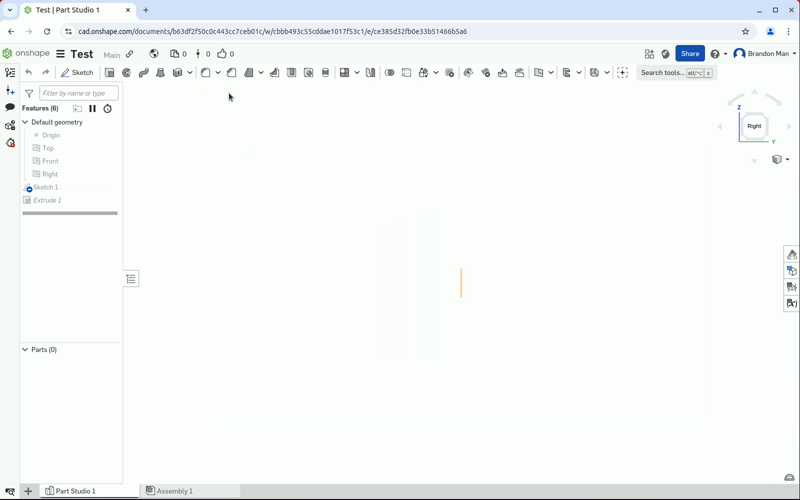
mouse_move(541, 75)
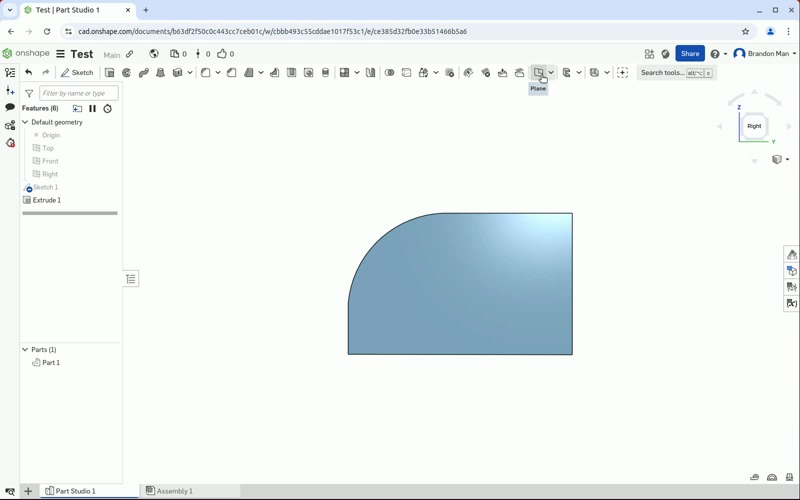
click(541, 75)
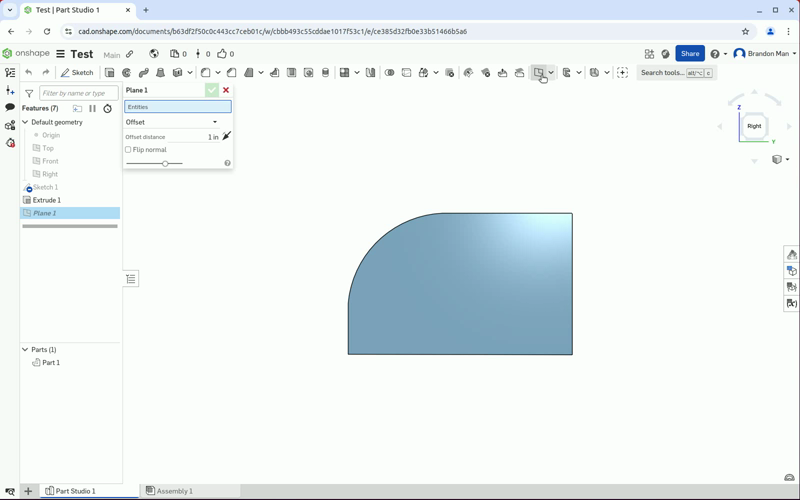
mouse_move(73, 176)
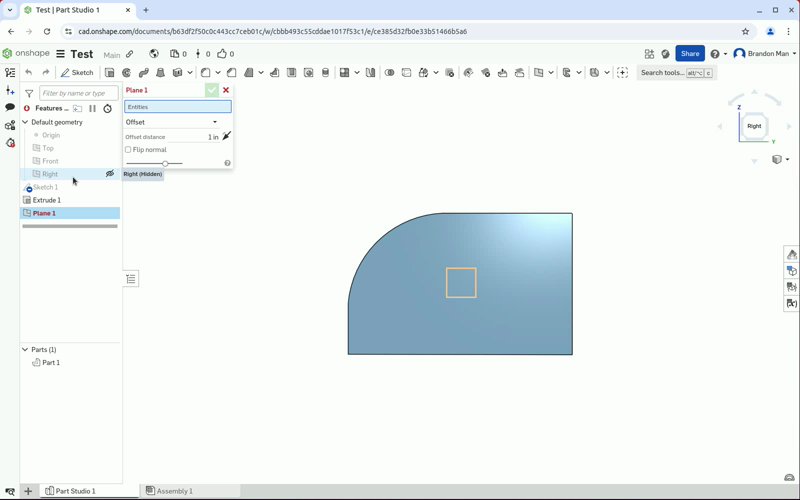
click(73, 176)
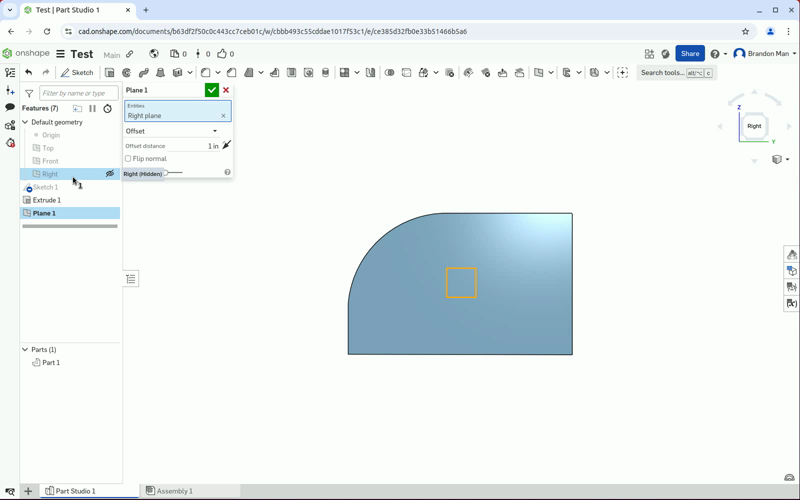
key(tab, 2)
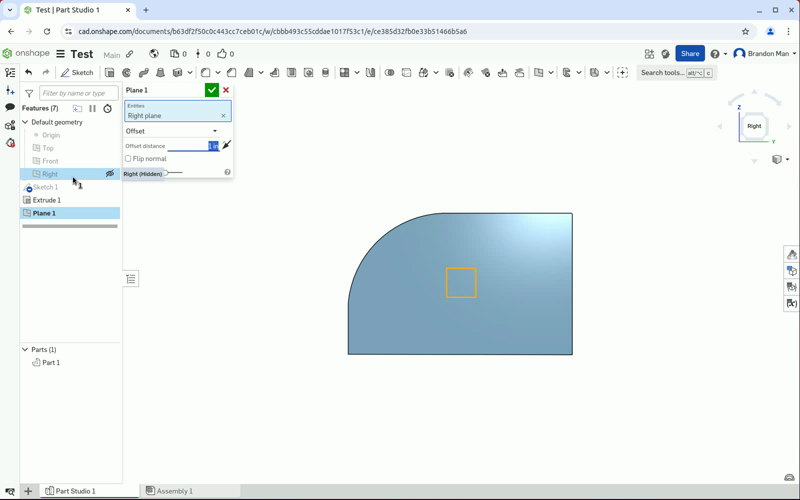
text(2.896)
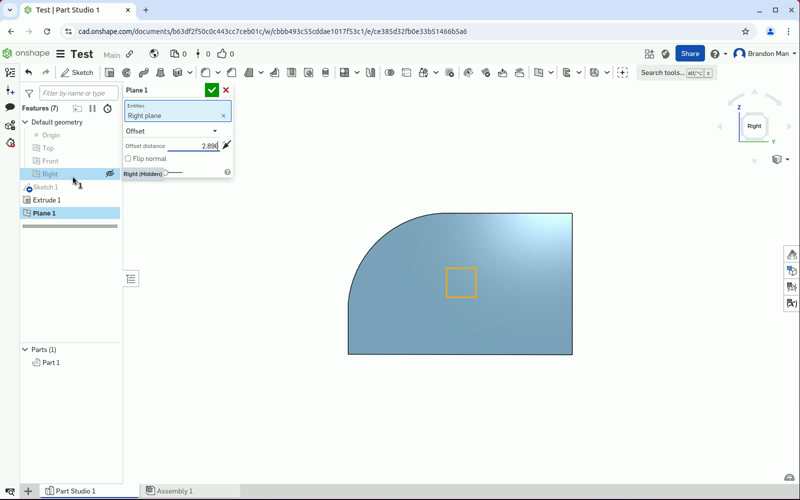
key(enter, 2)
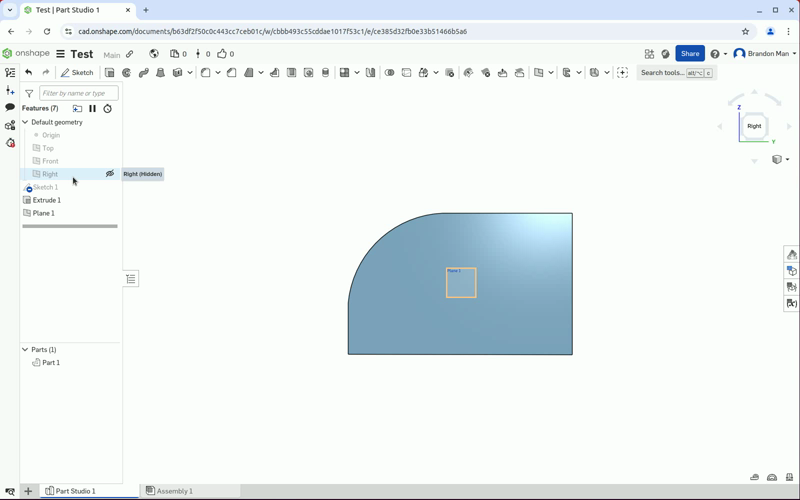
key(shift+s)
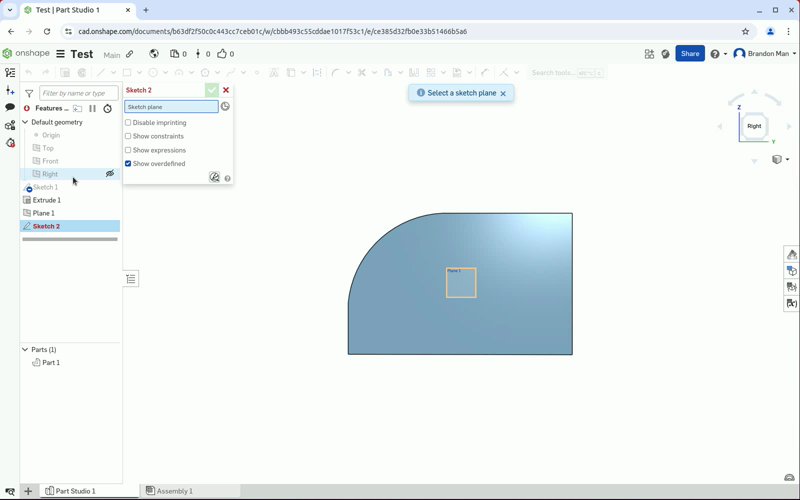
mouse_move(73, 215)
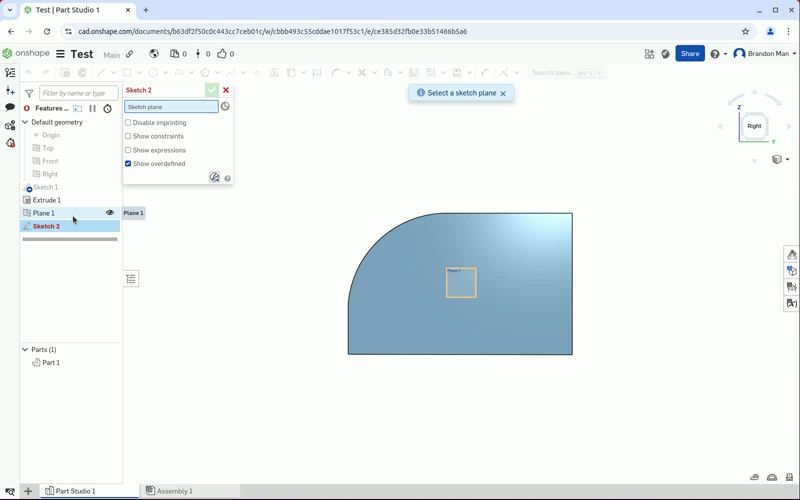
click(73, 215)
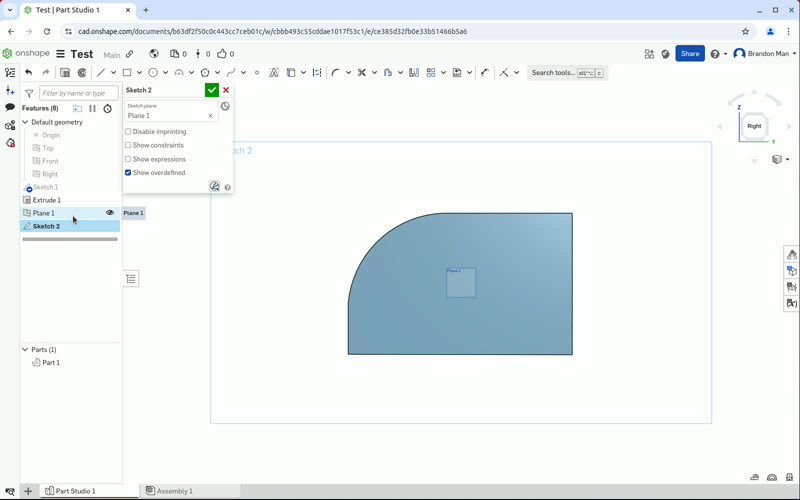
mouse_move(73, 352)
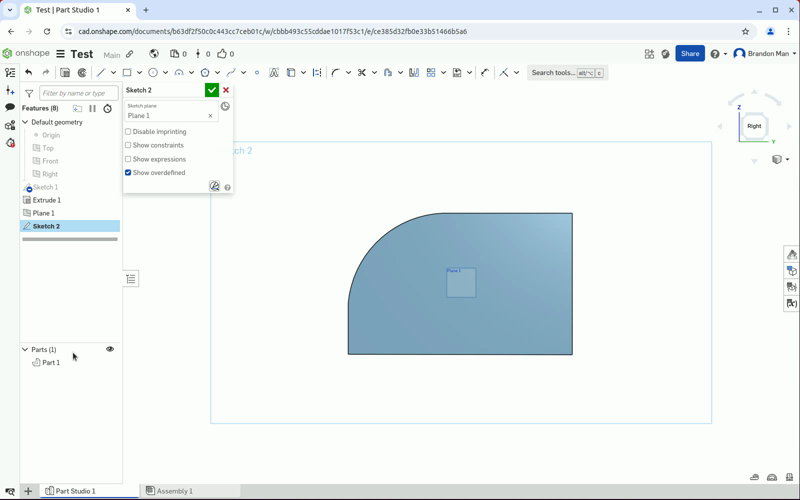
key(y)
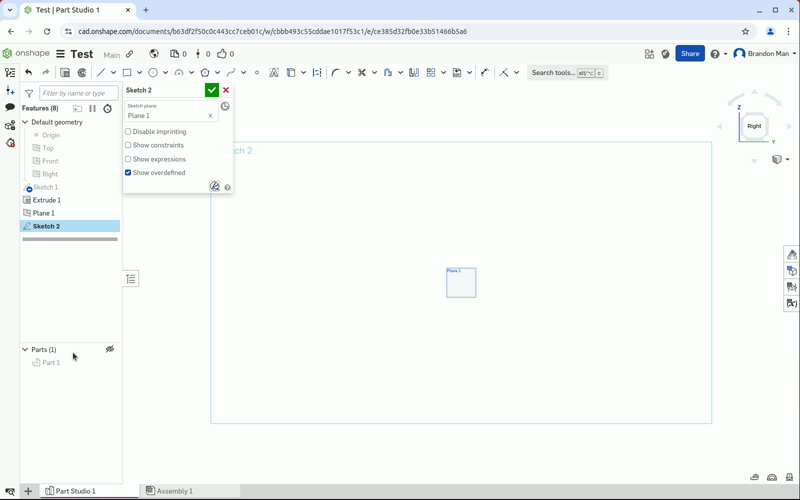
key(l)
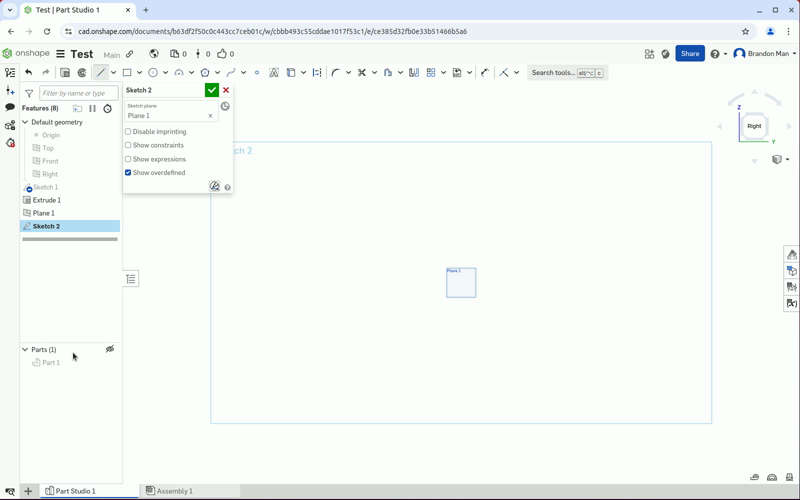
key_down(shift)
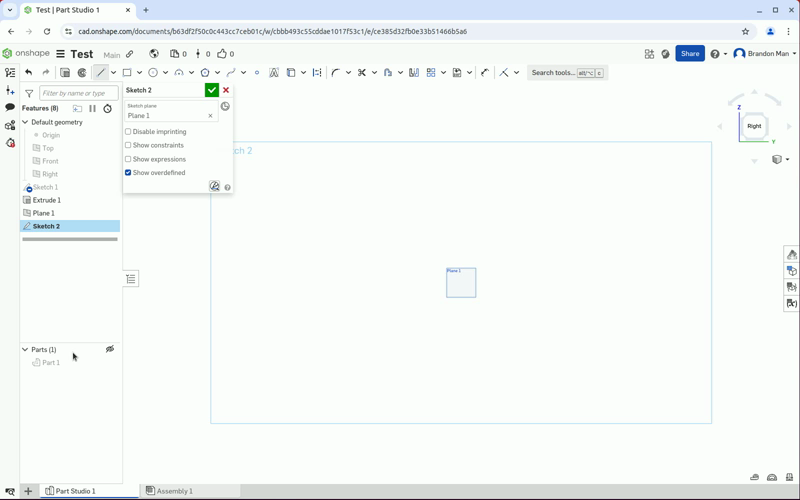
mouse_move(353, 354)
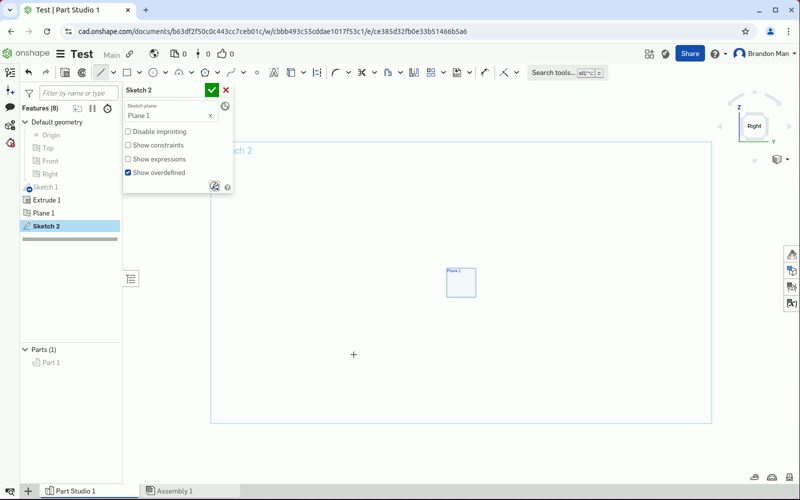
click(353, 354)
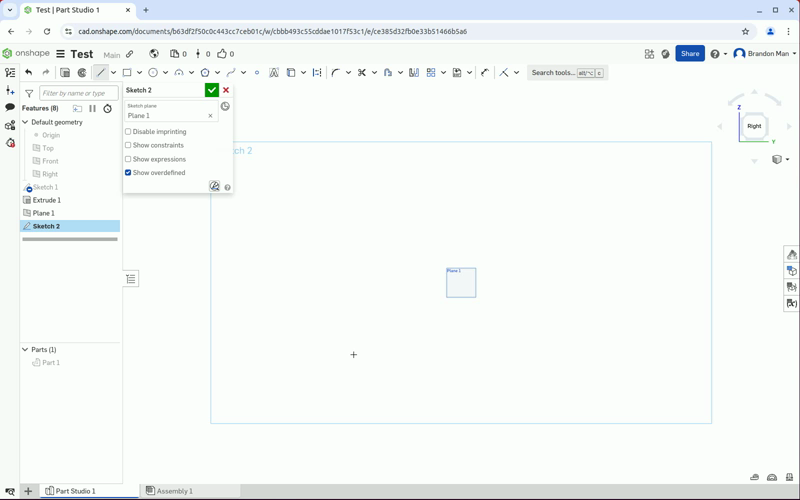
key_up(shift)
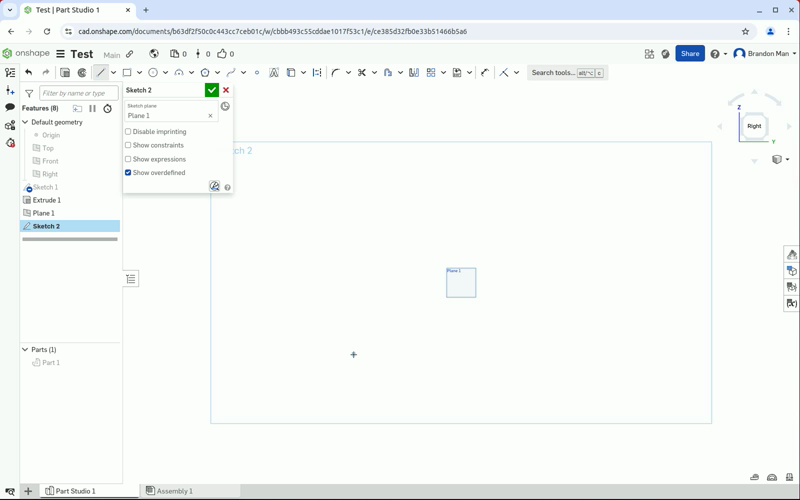
key_down(shift)
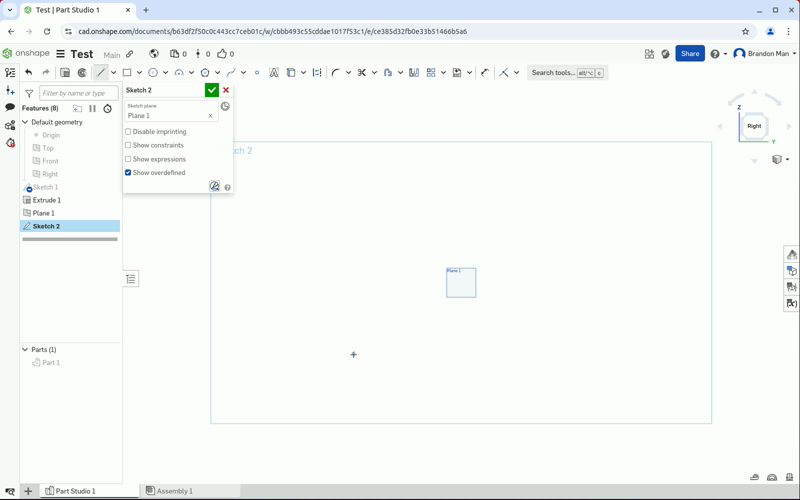
mouse_move(383, 354)
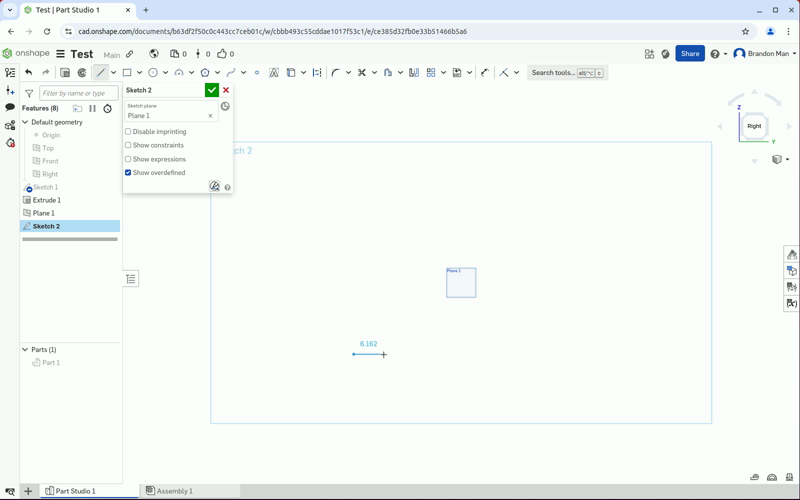
mouse_move(360, 354)
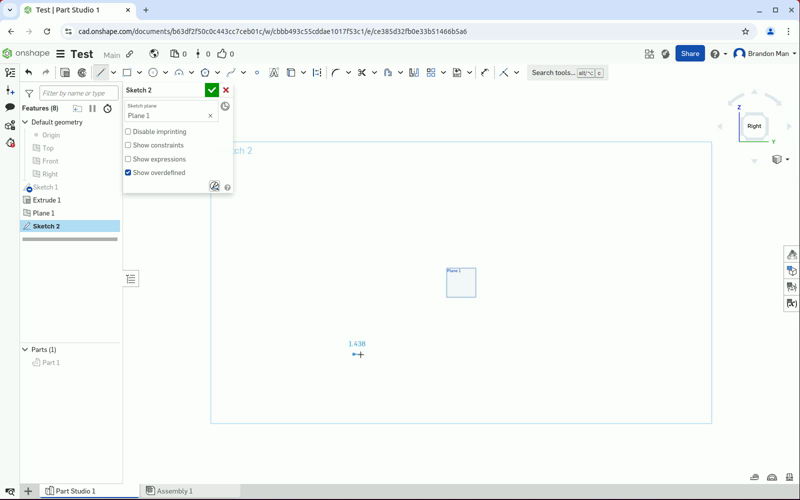
scroll(6)
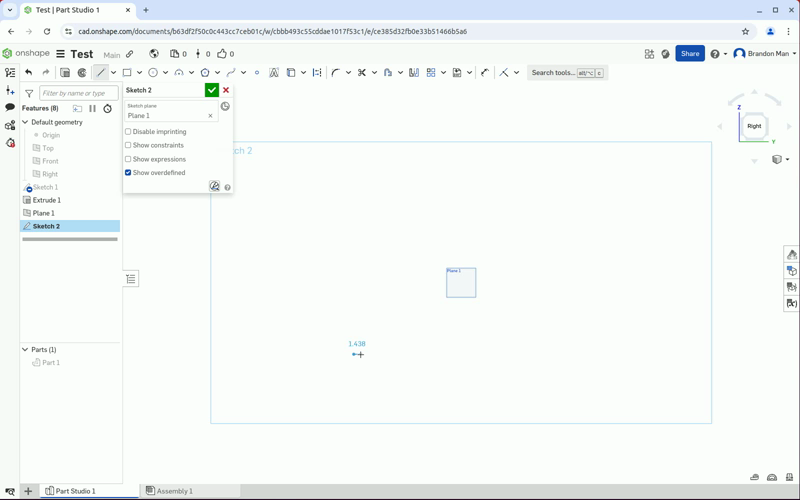
scroll(6)
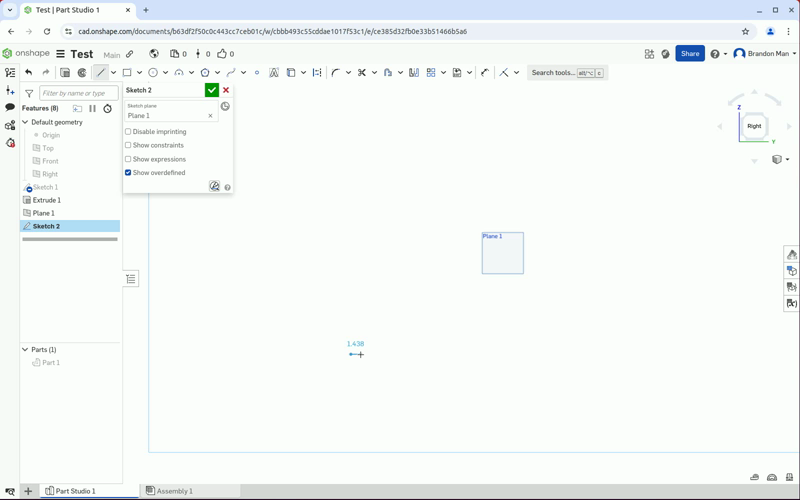
scroll(6)
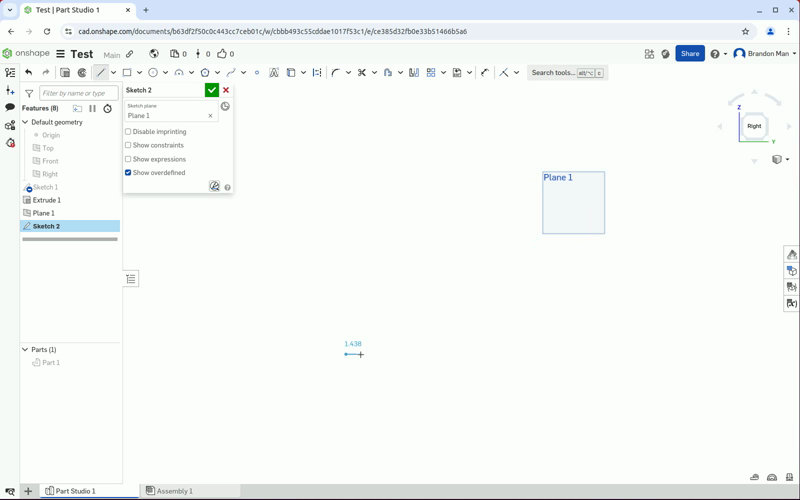
scroll(6)
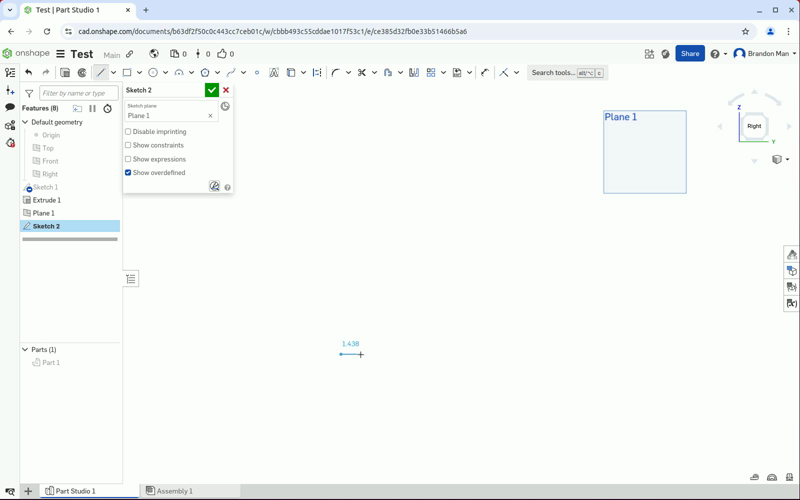
scroll(6)
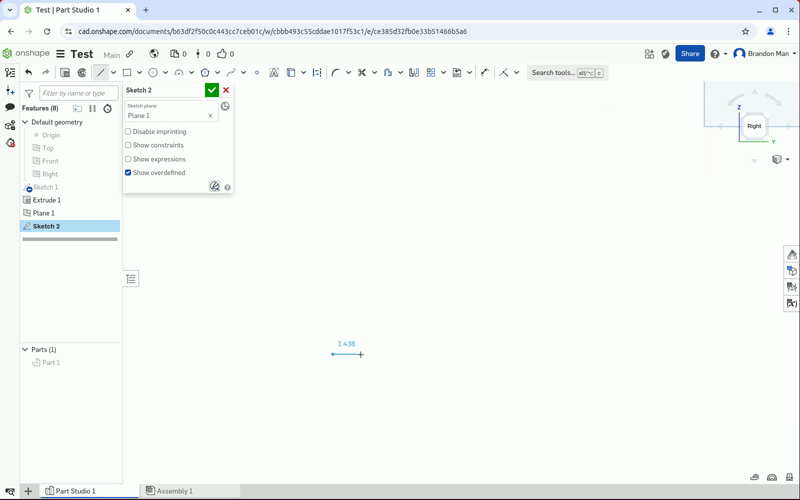
scroll(6)
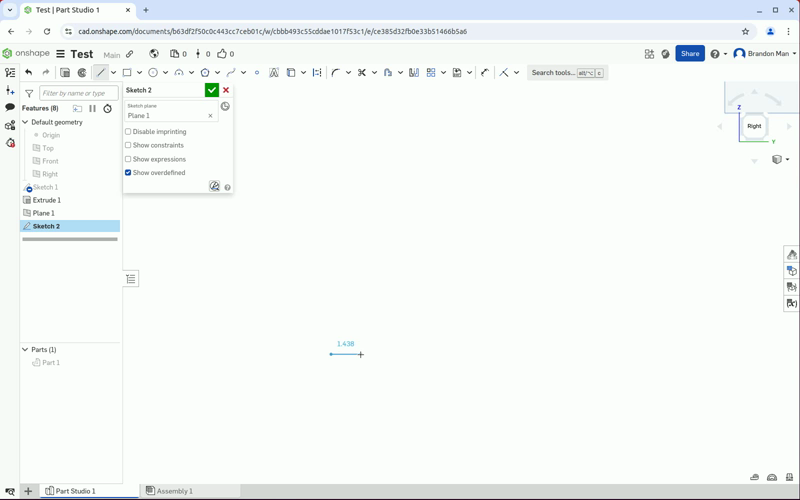
scroll(6)
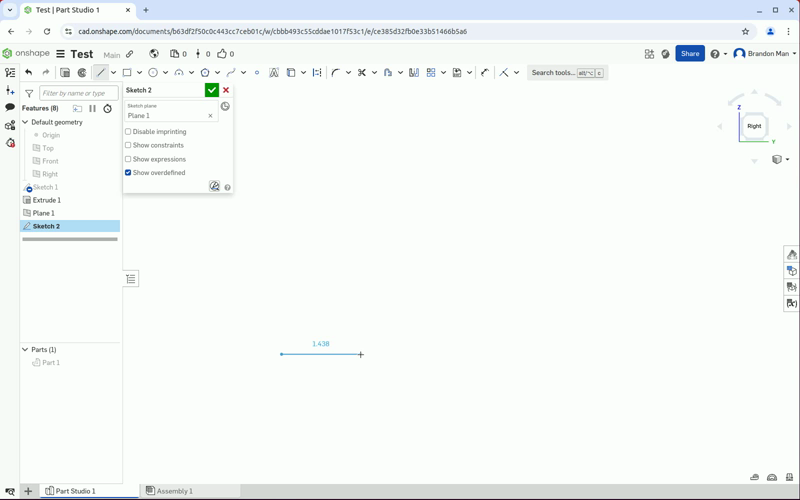
click(360, 354)
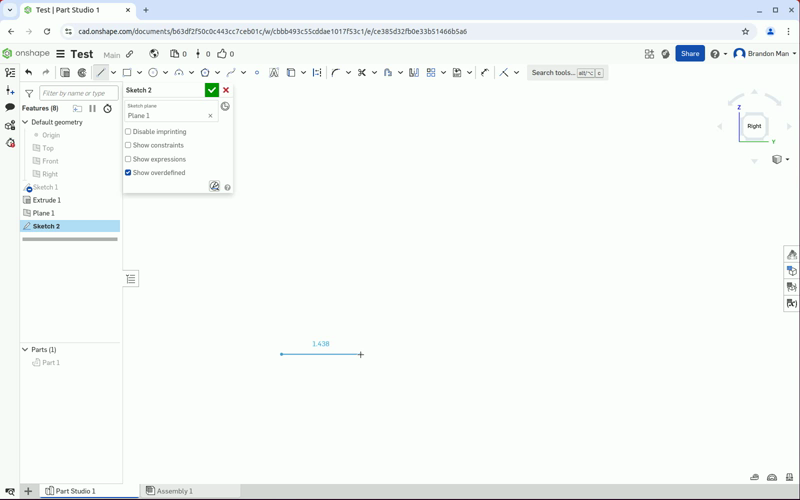
scroll(-6)
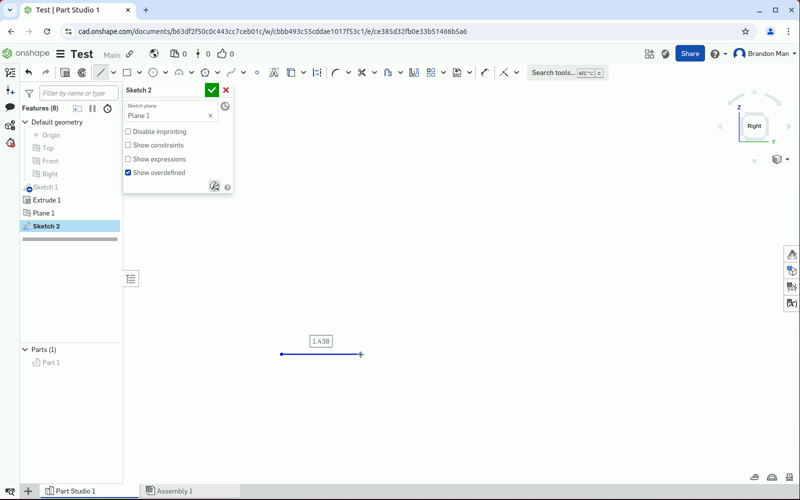
scroll(-6)
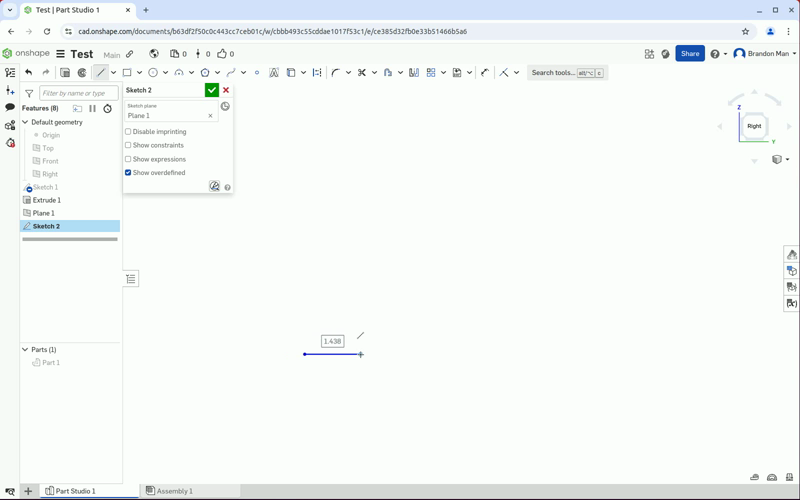
scroll(-6)
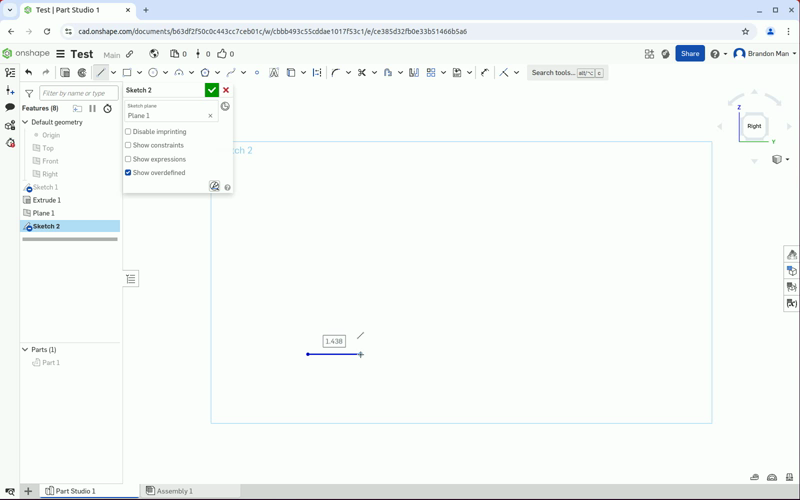
scroll(-6)
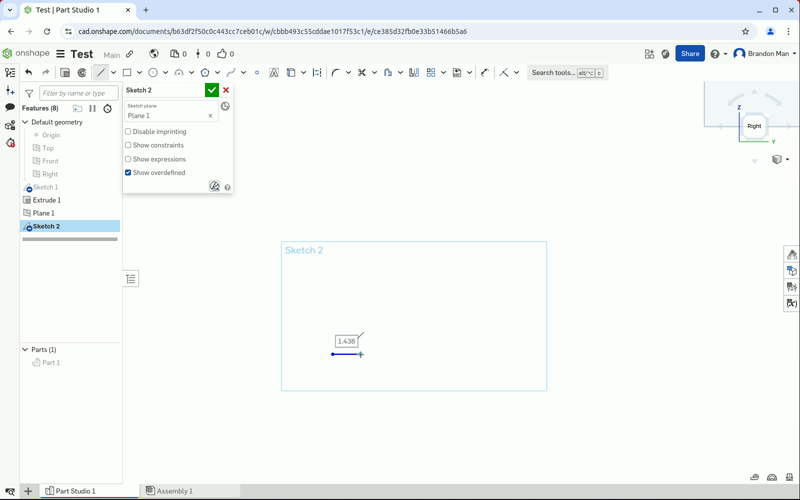
scroll(-6)
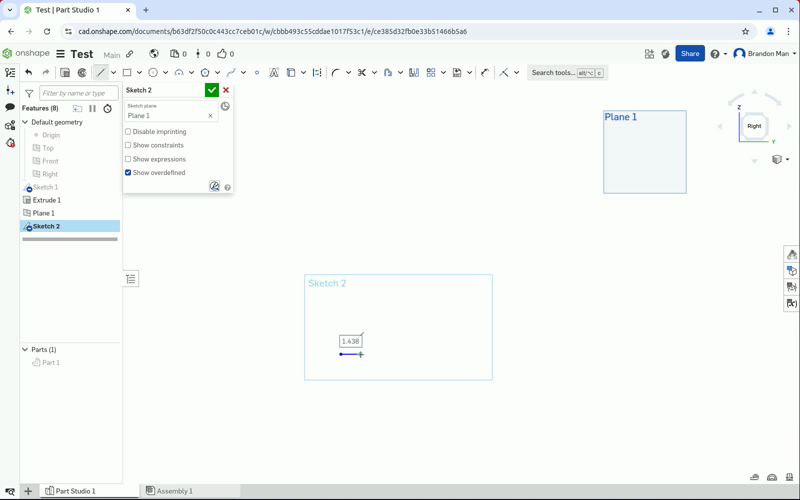
scroll(-6)
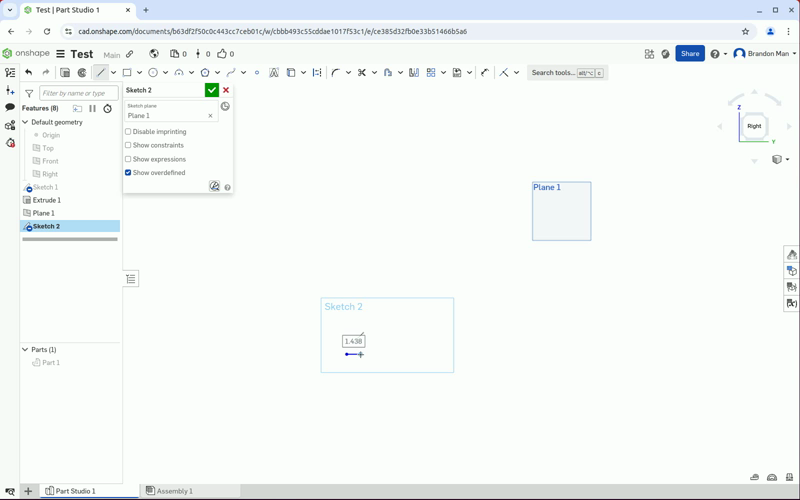
scroll(-6)
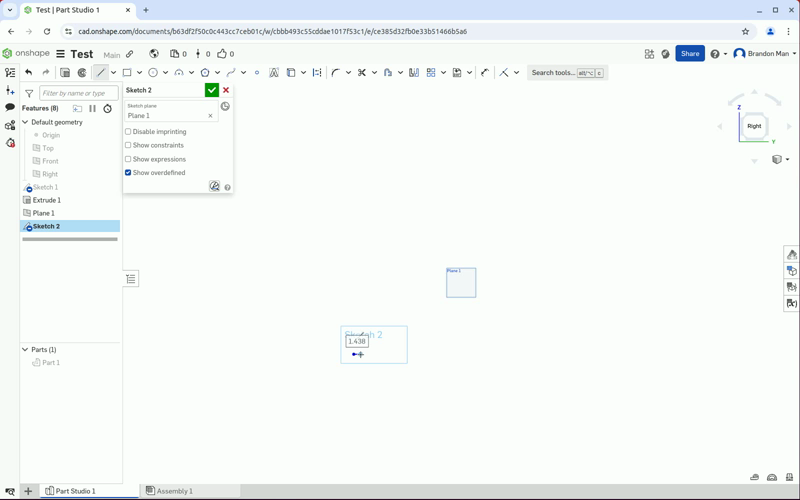
key_up(shift)
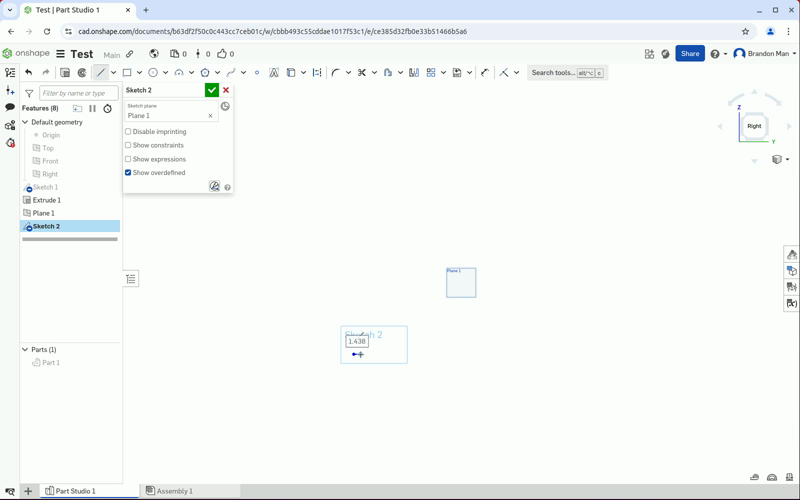
key_down(shift)
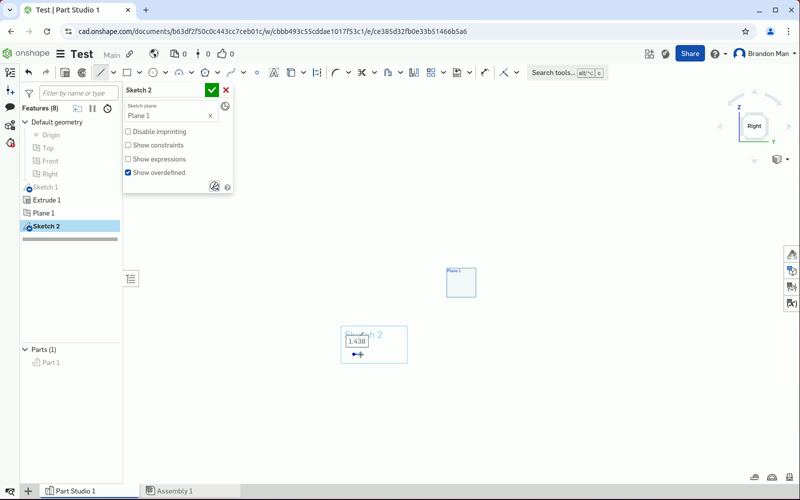
mouse_move(390, 354)
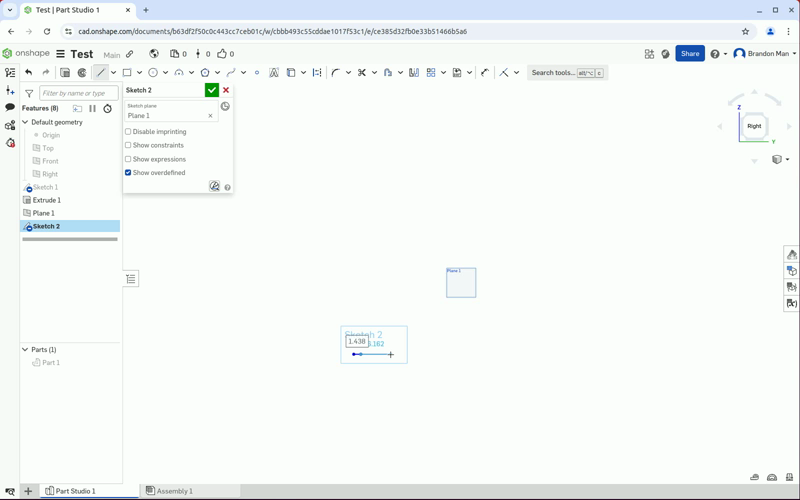
mouse_move(360, 313)
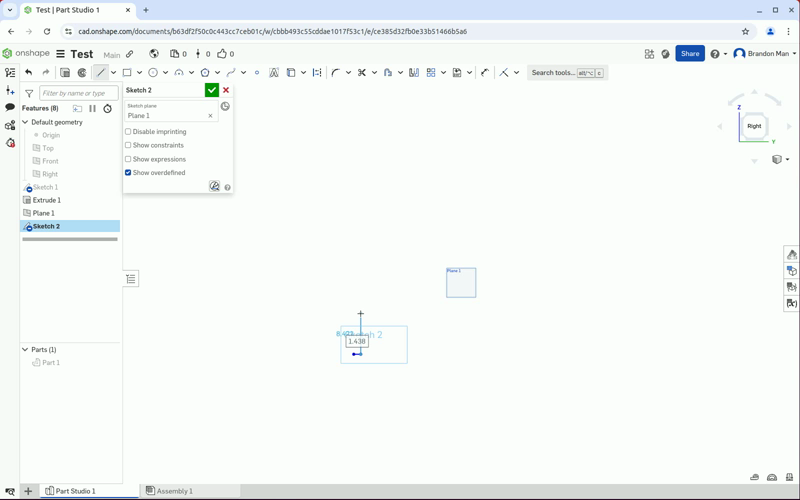
click(360, 313)
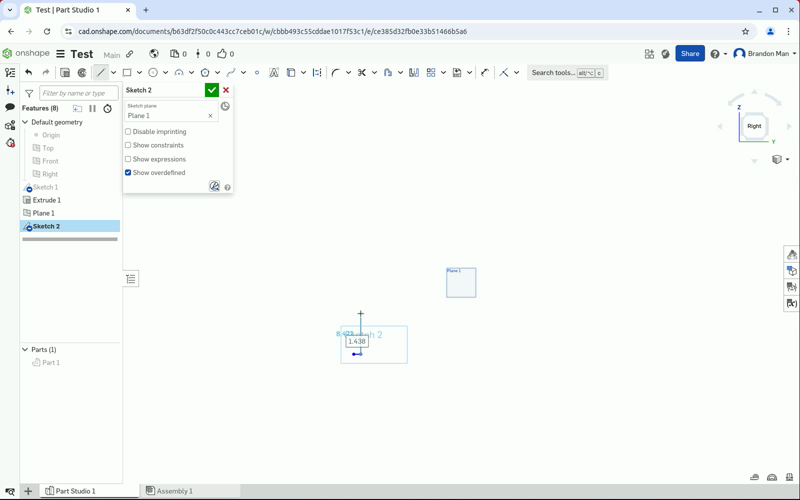
key_up(shift)
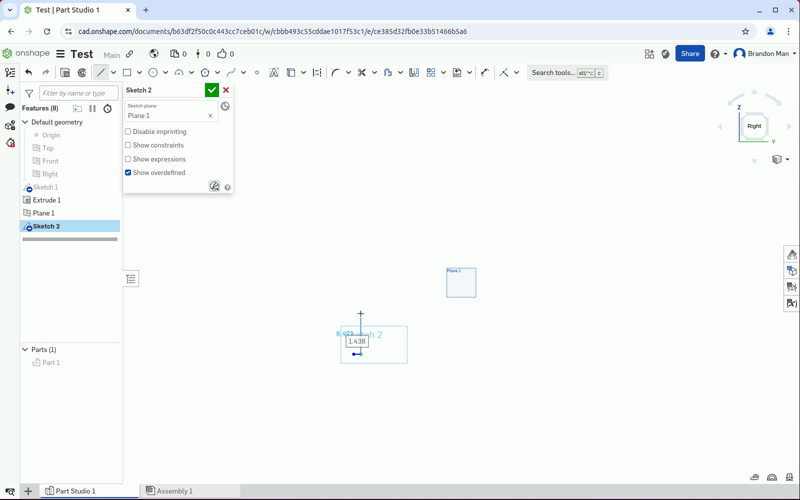
key(esc)
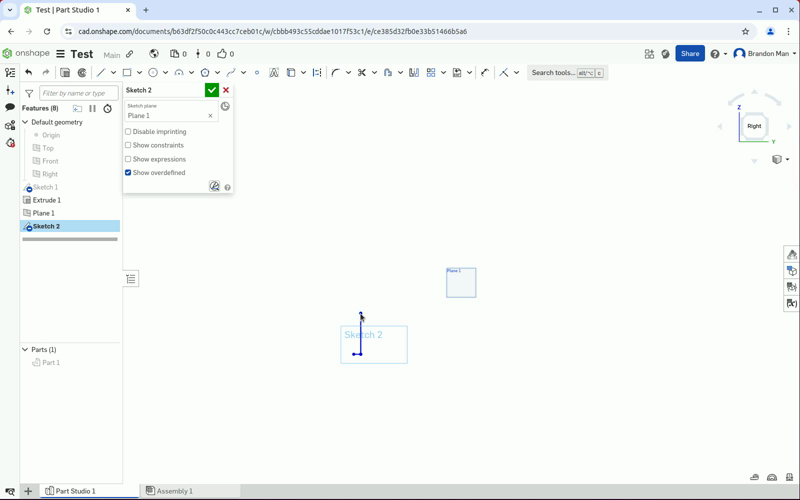
key(a)
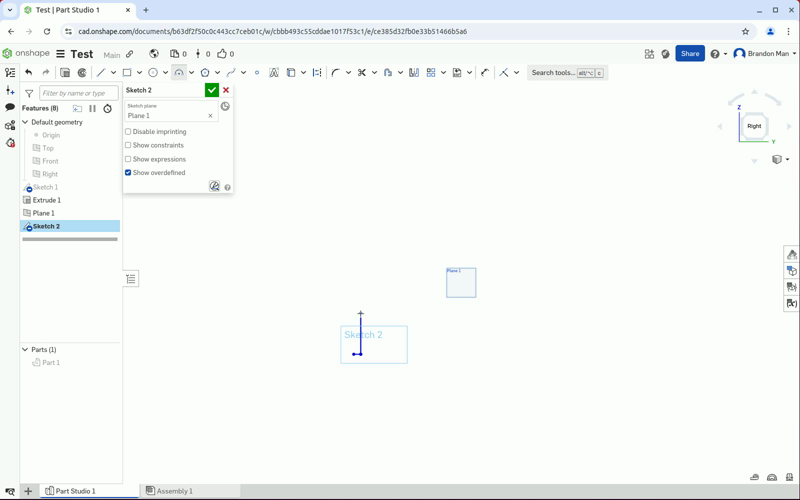
mouse_move(360, 313)
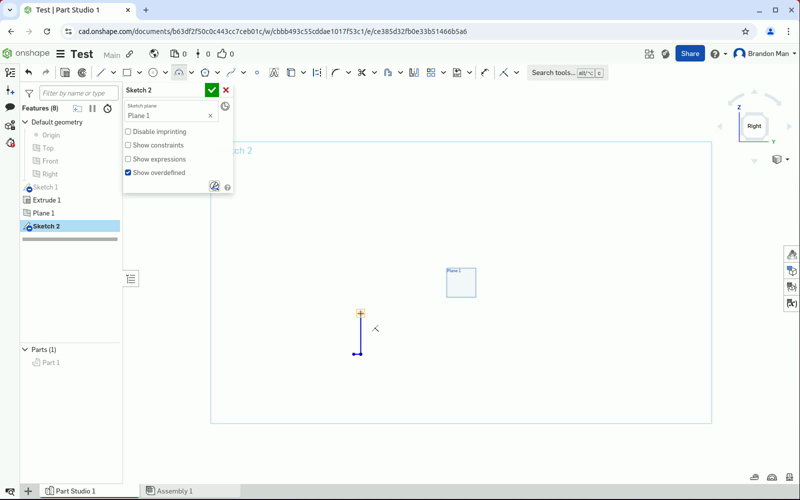
click(360, 313)
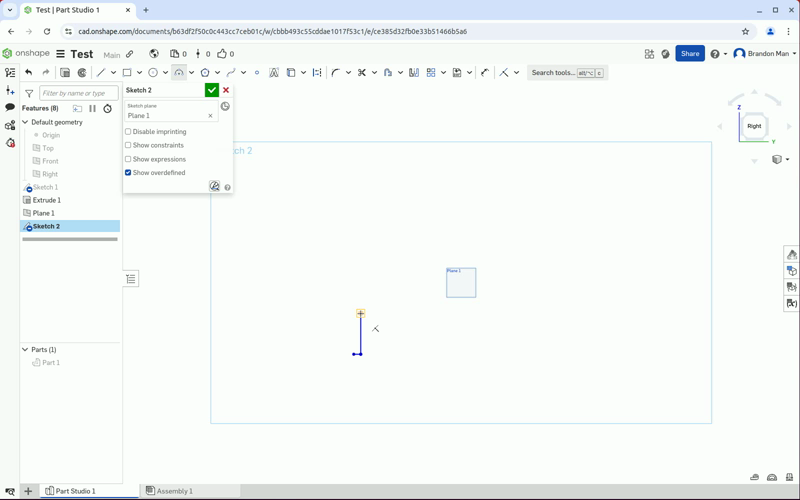
key_down(shift)
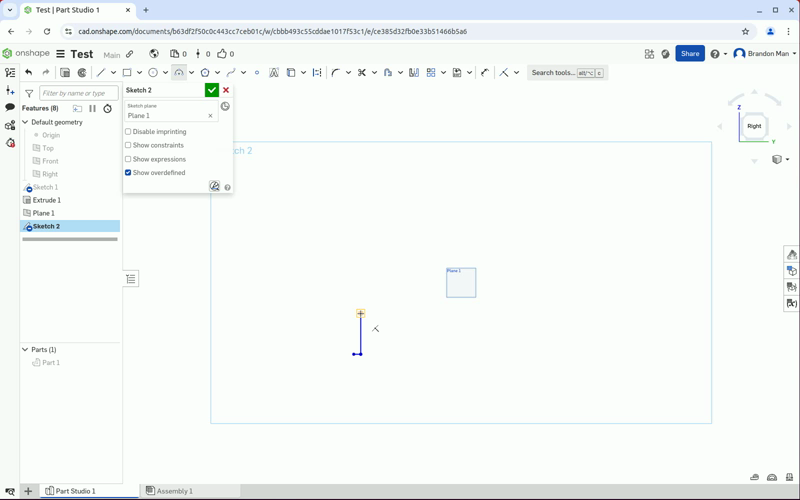
mouse_move(441, 223)
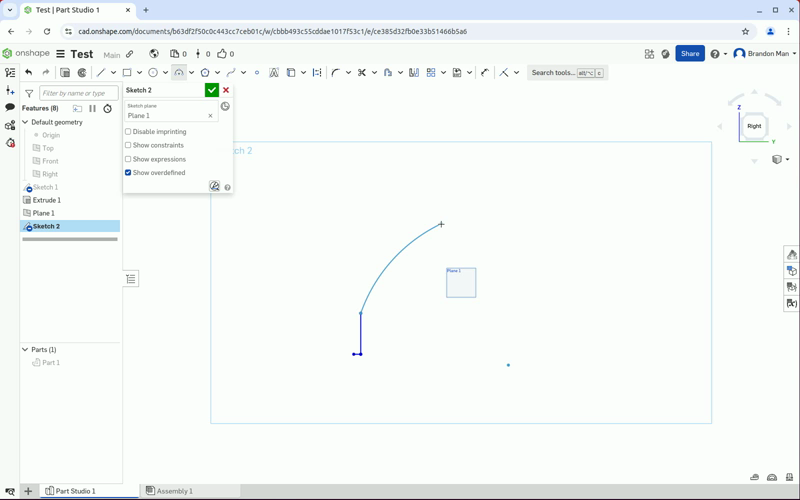
click(441, 223)
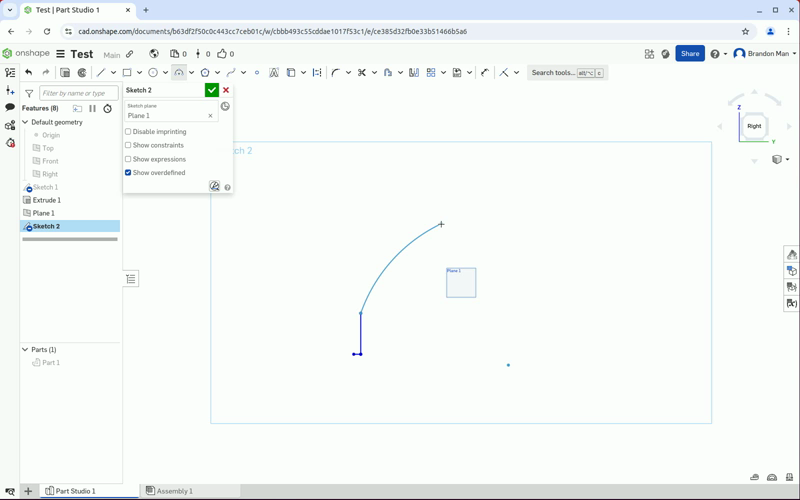
mouse_move(385, 254)
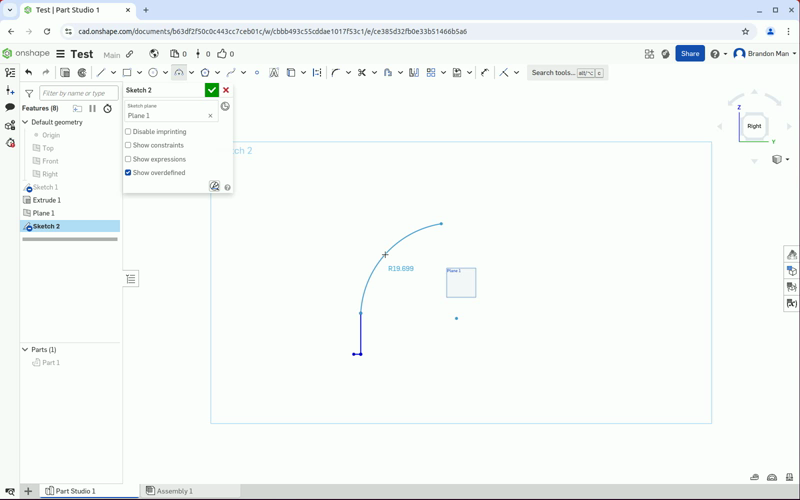
click(385, 254)
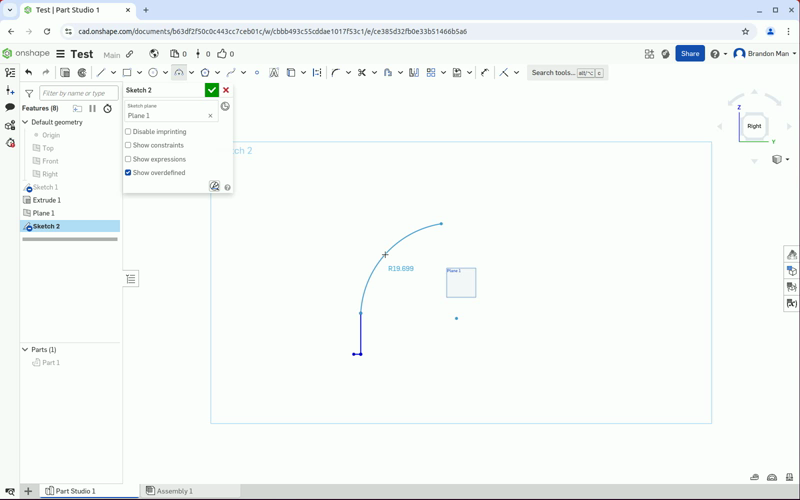
key_up(shift)
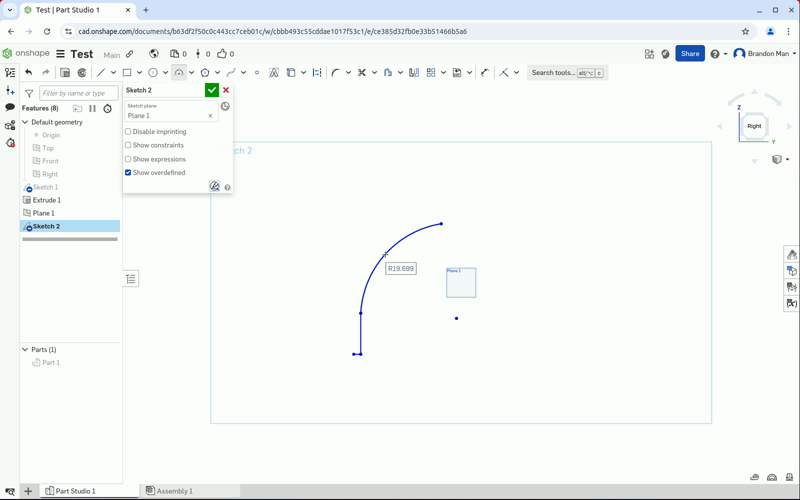
key(esc)
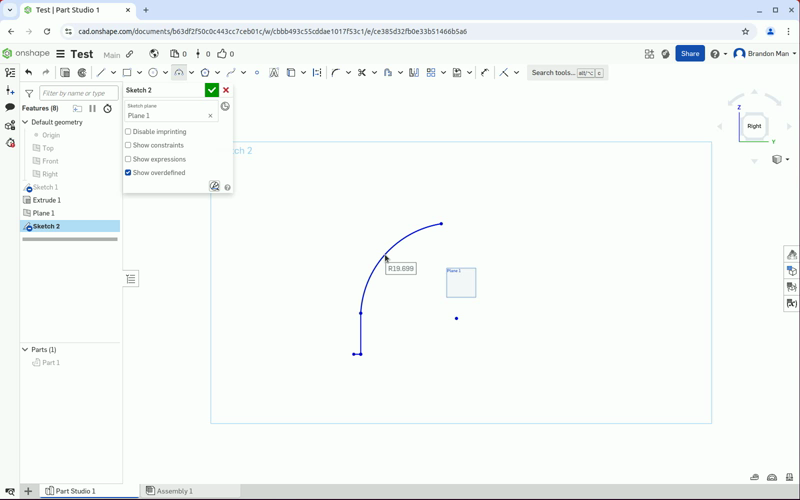
key(l)
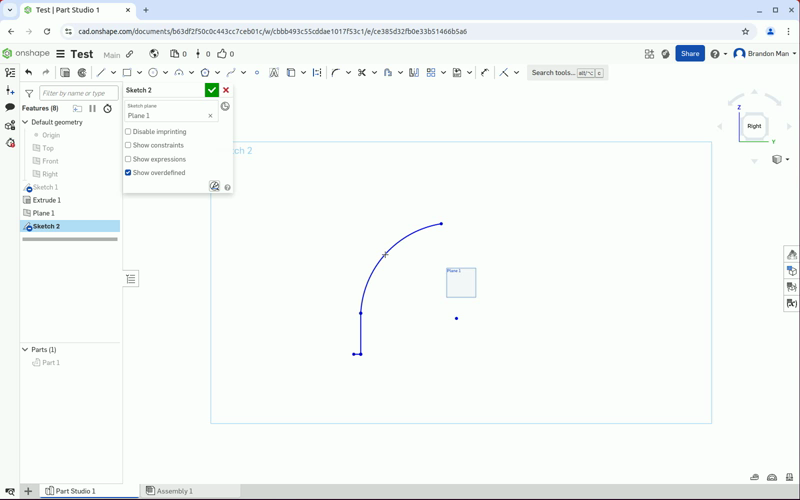
mouse_move(441, 223)
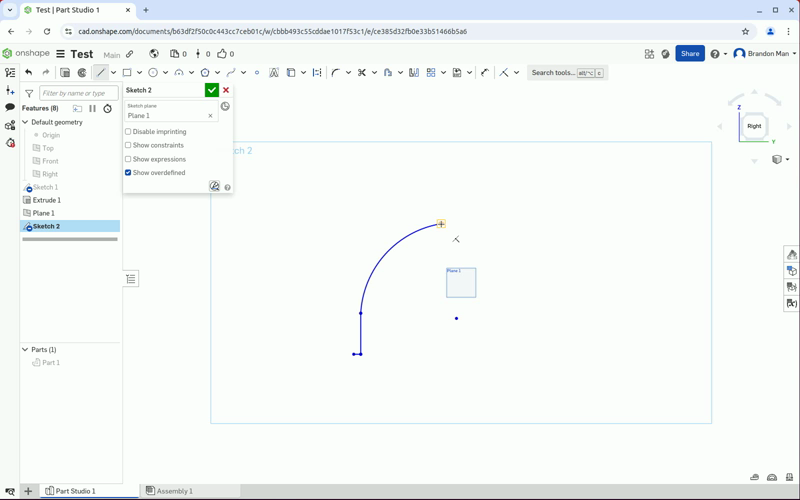
click(441, 223)
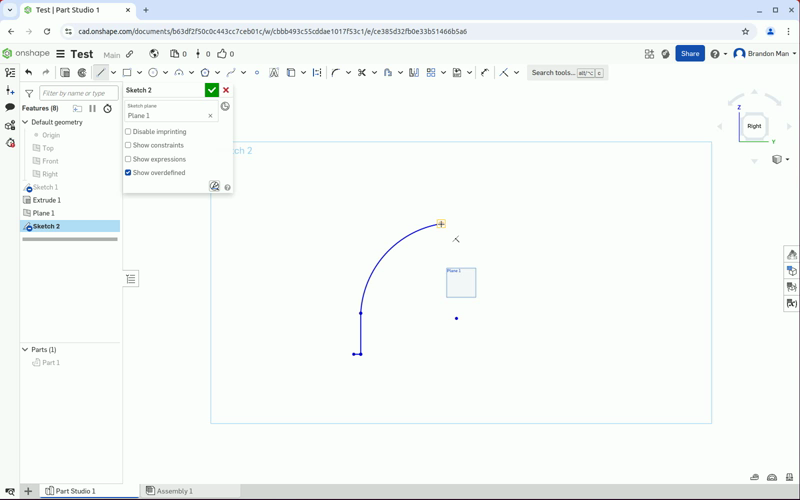
key_down(shift)
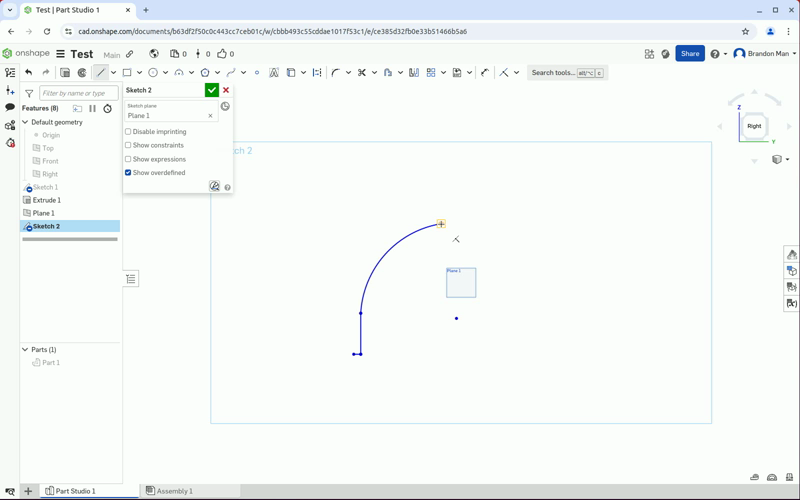
mouse_move(572, 223)
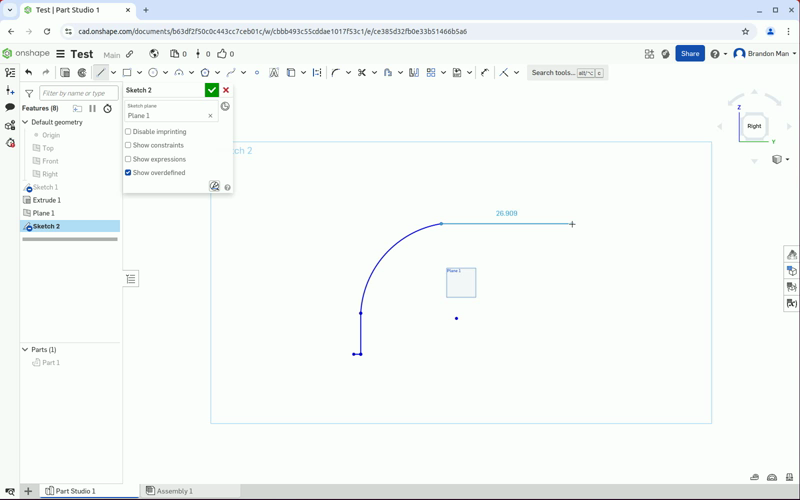
click(572, 223)
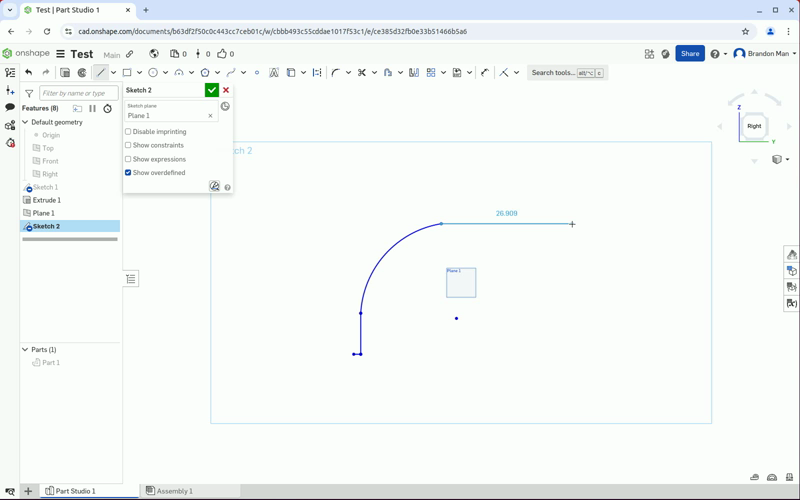
key_up(shift)
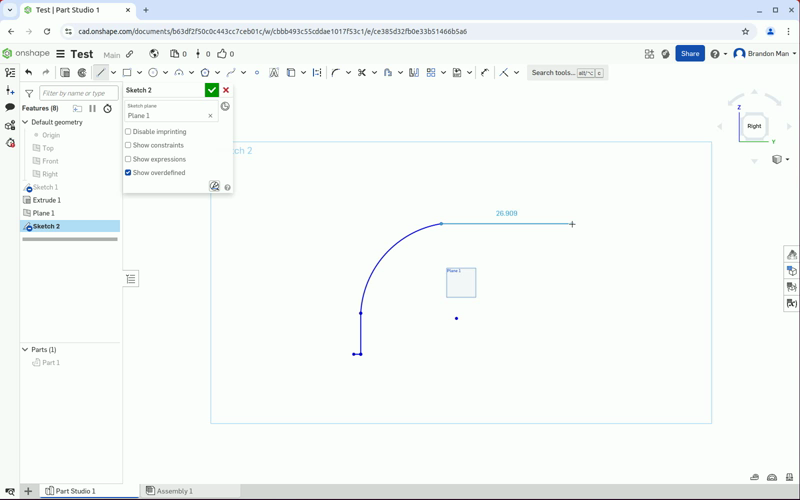
key_down(shift)
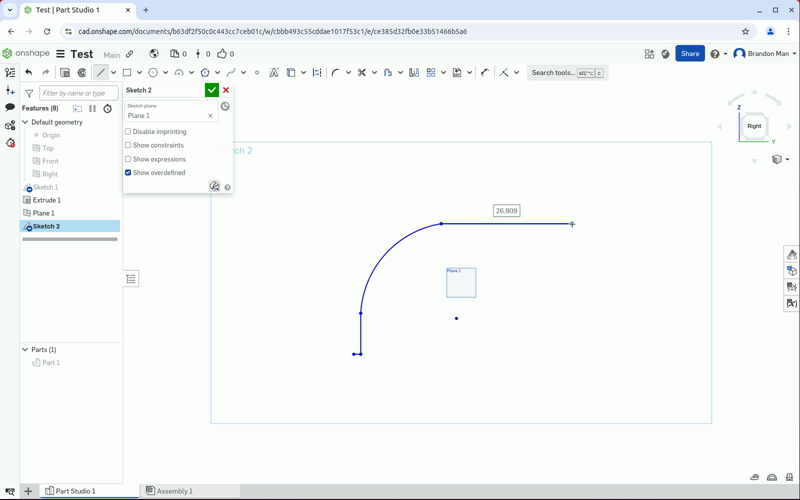
mouse_move(589, 223)
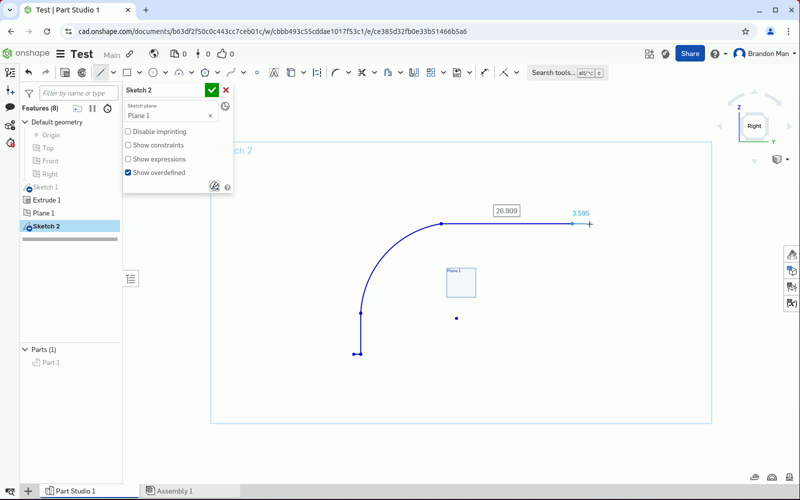
mouse_move(572, 219)
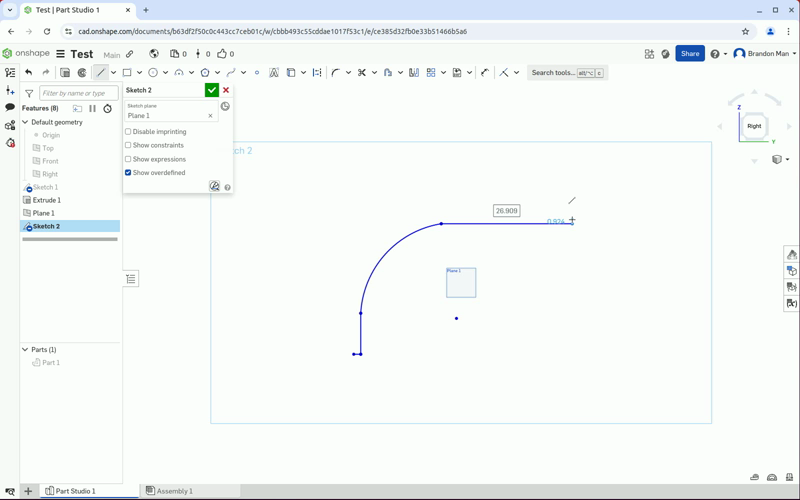
scroll(6)
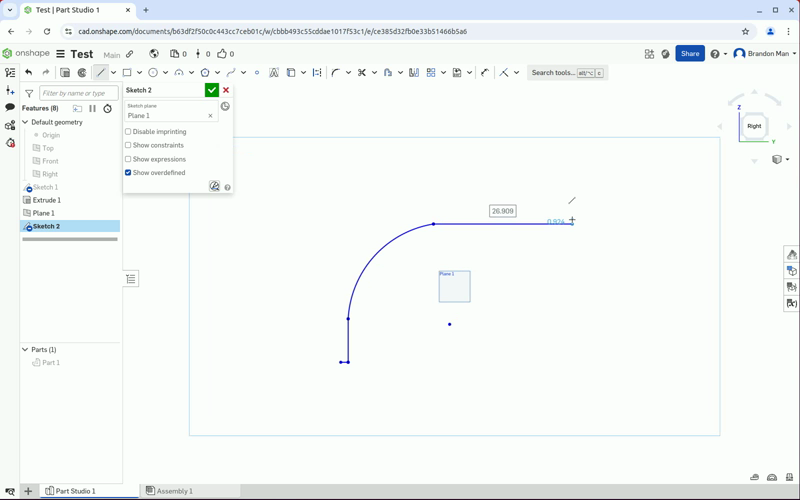
scroll(6)
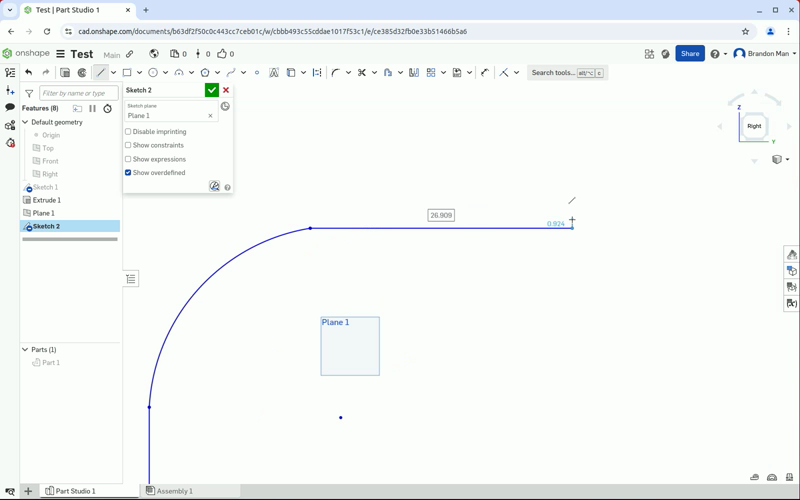
scroll(6)
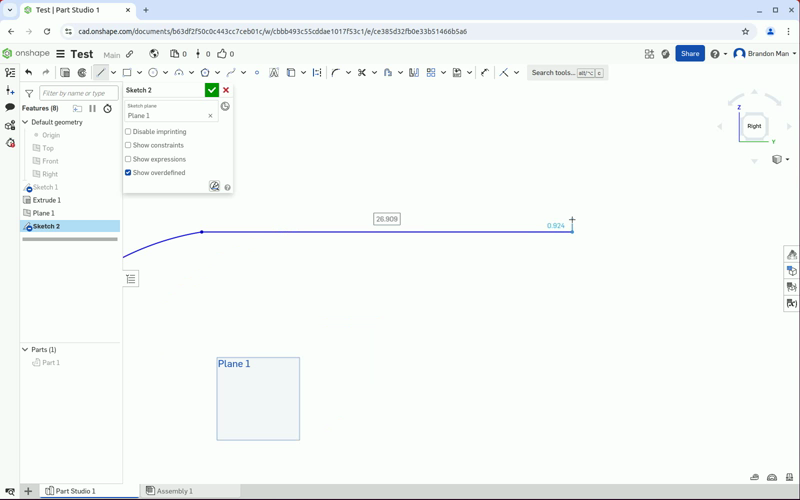
scroll(6)
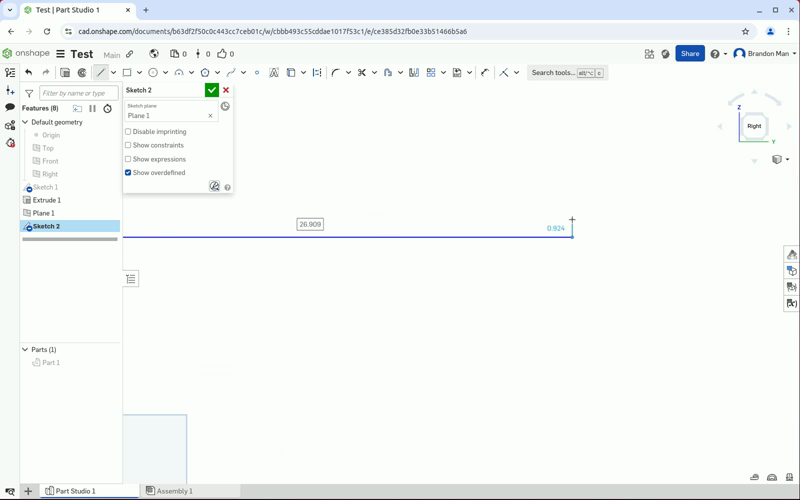
scroll(6)
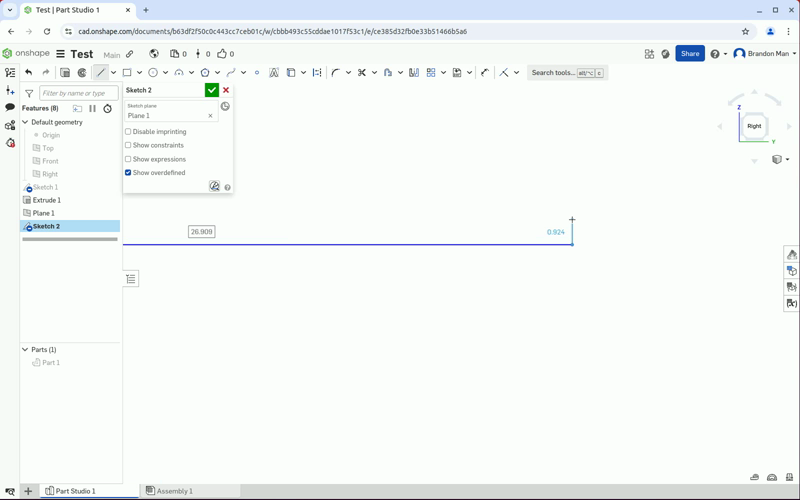
scroll(6)
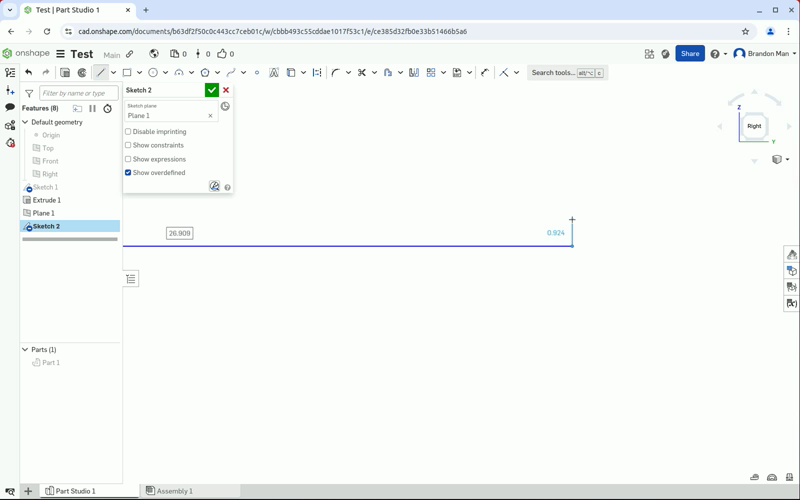
scroll(6)
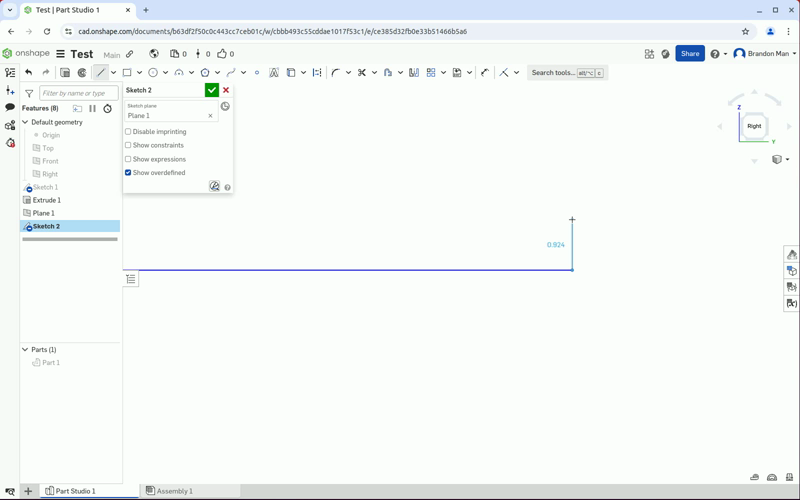
click(572, 219)
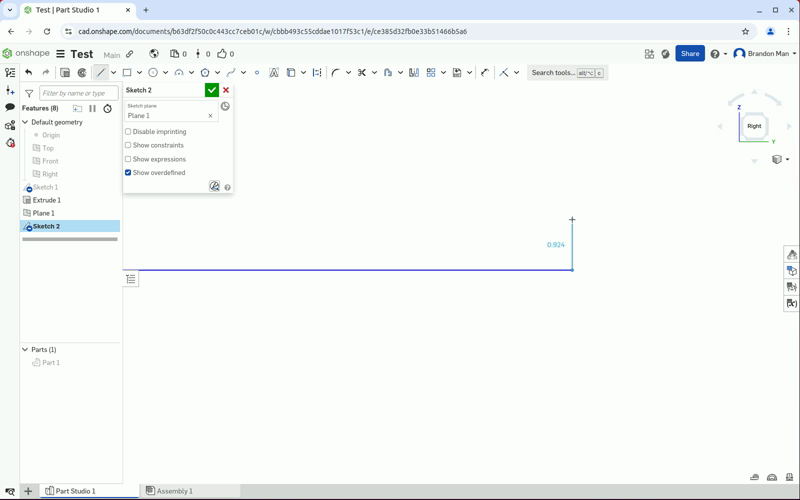
scroll(-6)
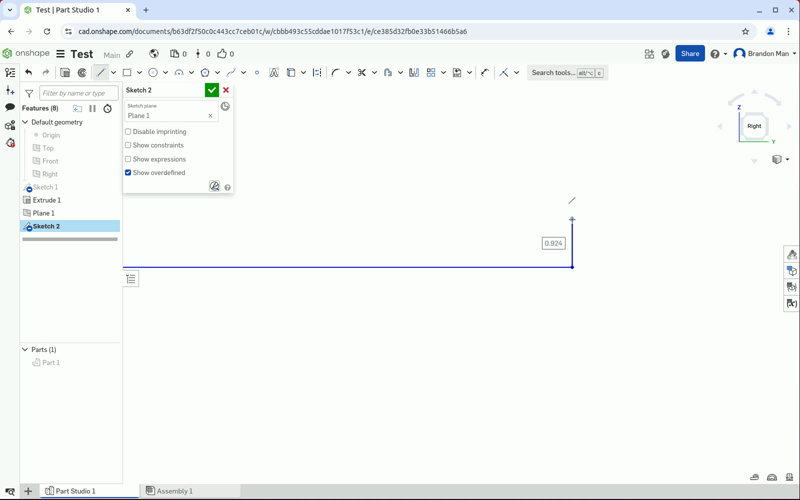
scroll(-6)
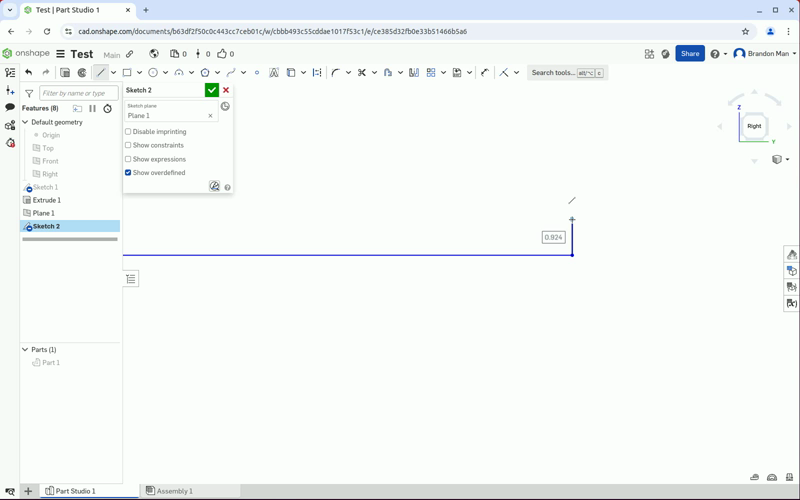
scroll(-6)
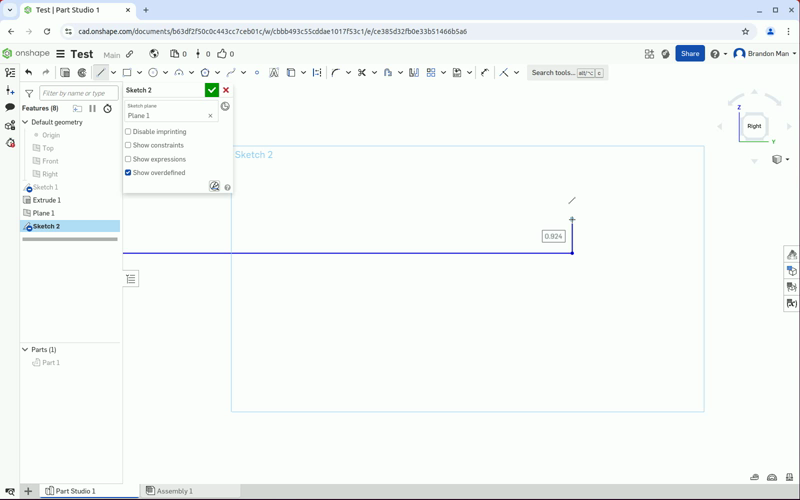
scroll(-6)
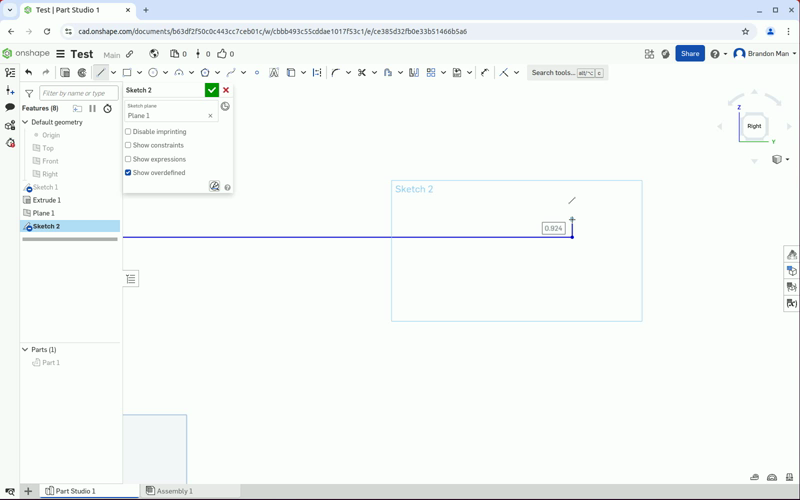
scroll(-6)
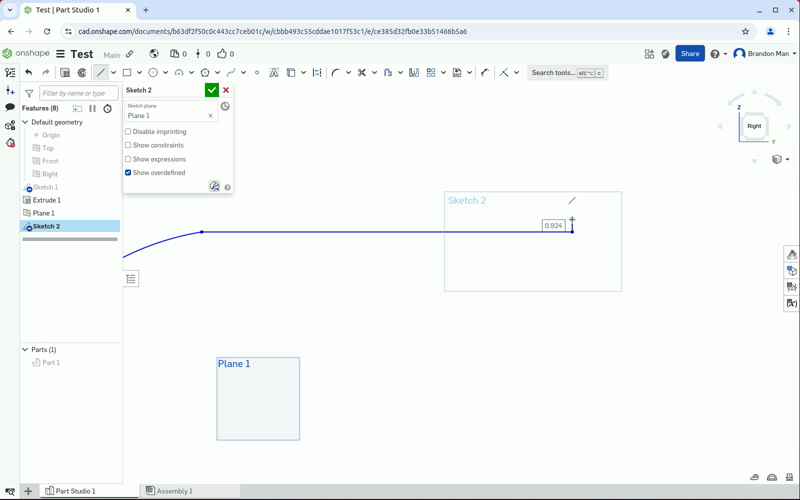
scroll(-6)
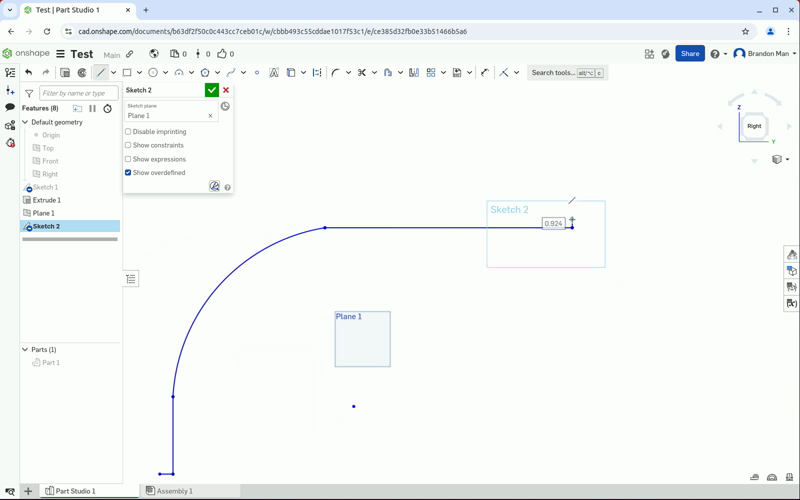
scroll(-6)
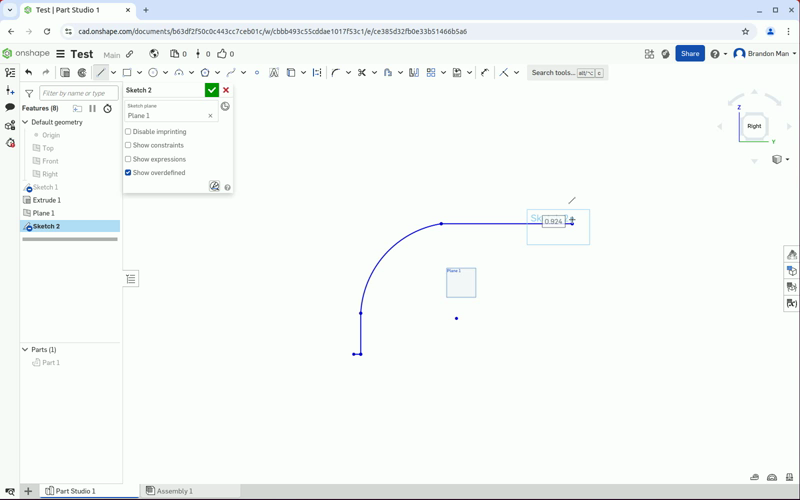
key_up(shift)
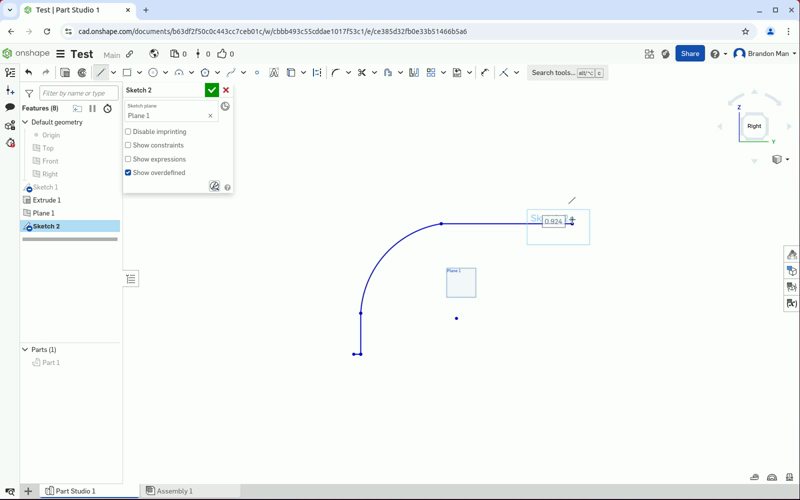
key_down(shift)
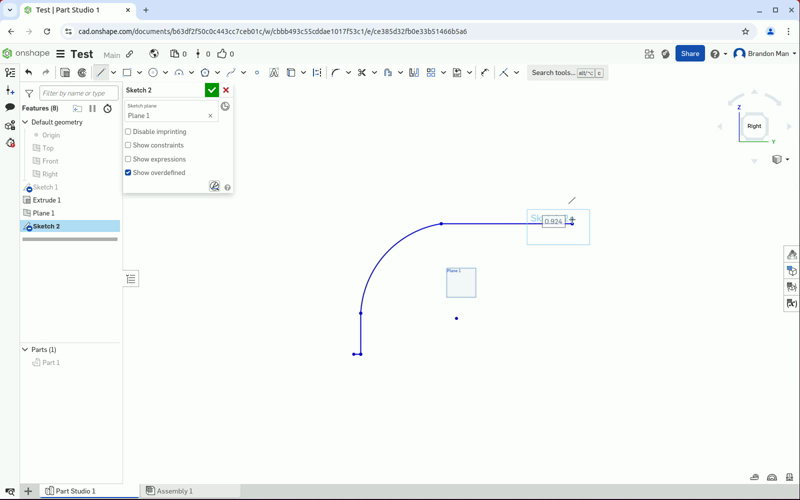
mouse_move(441, 219)
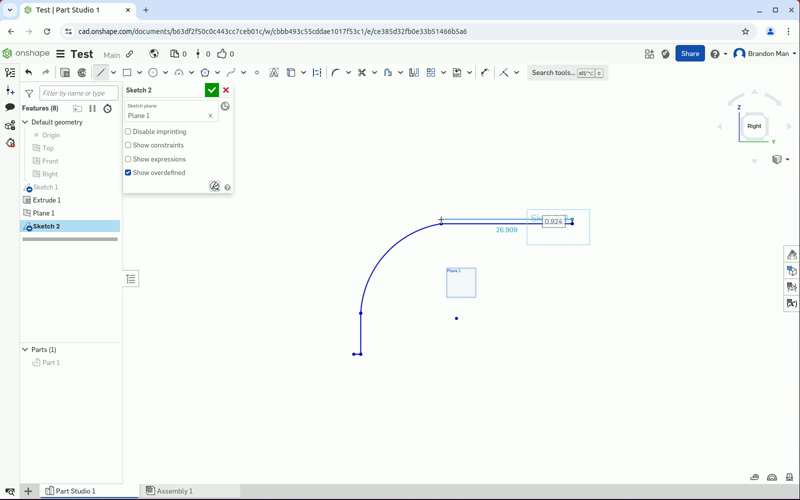
click(441, 219)
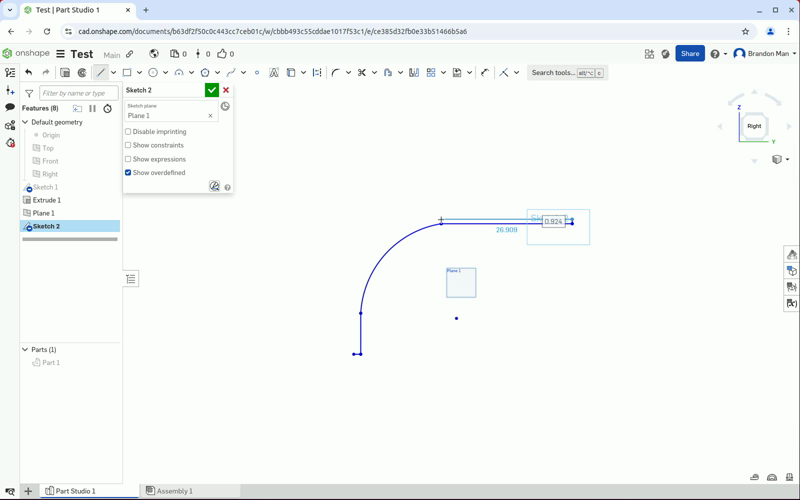
key_up(shift)
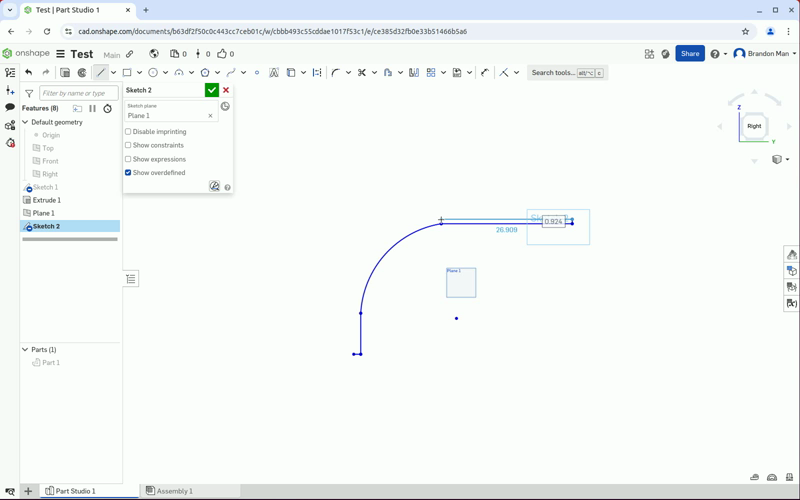
key(esc)
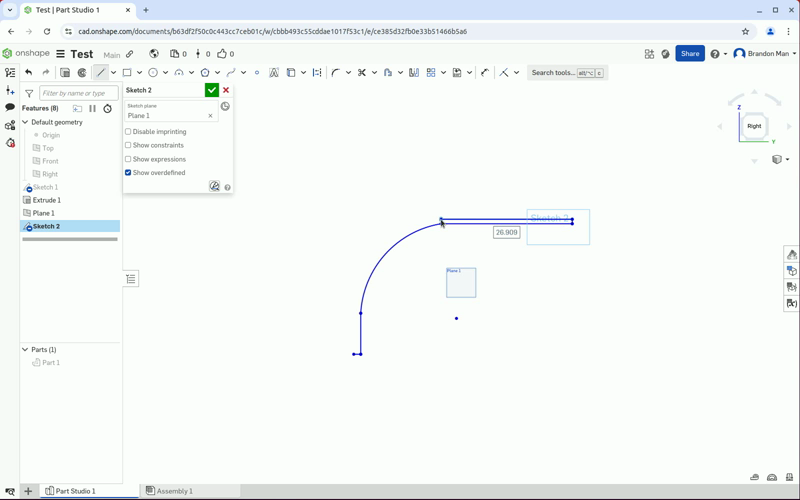
key(a)
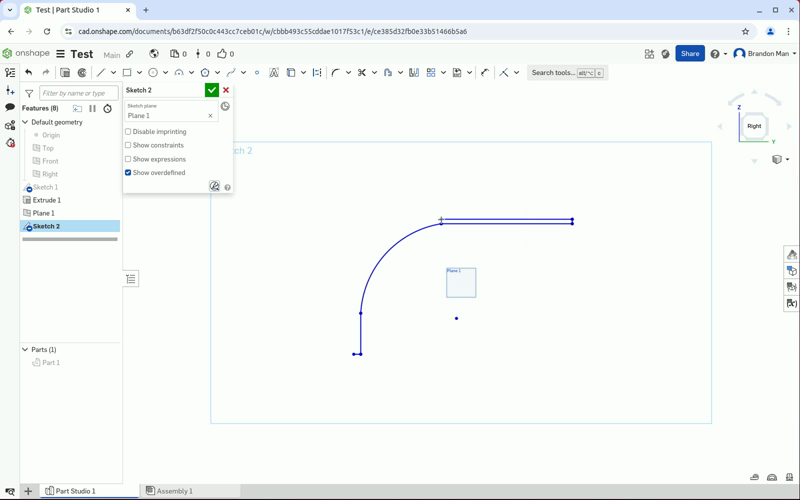
mouse_move(441, 219)
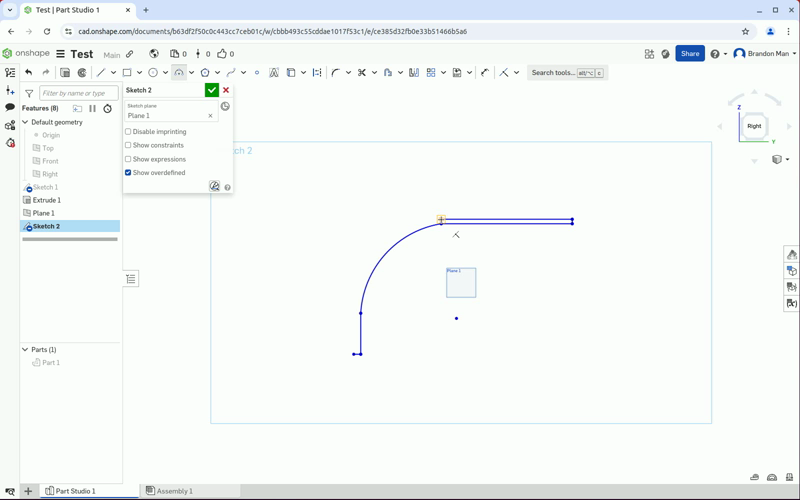
click(441, 219)
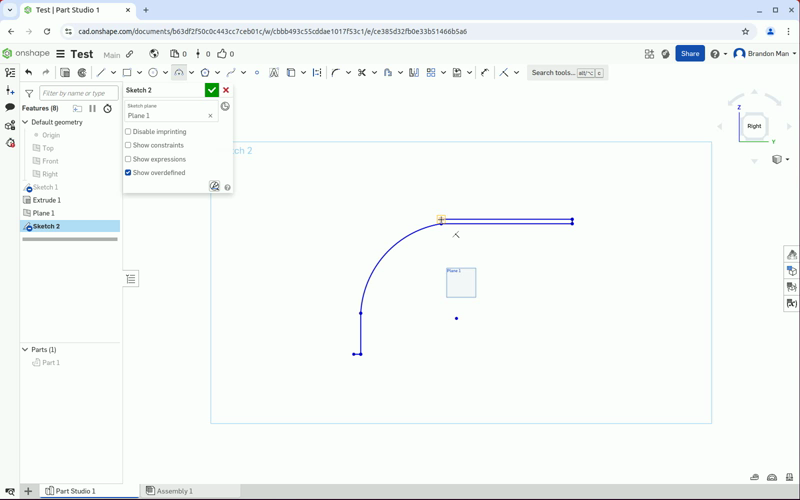
key_down(shift)
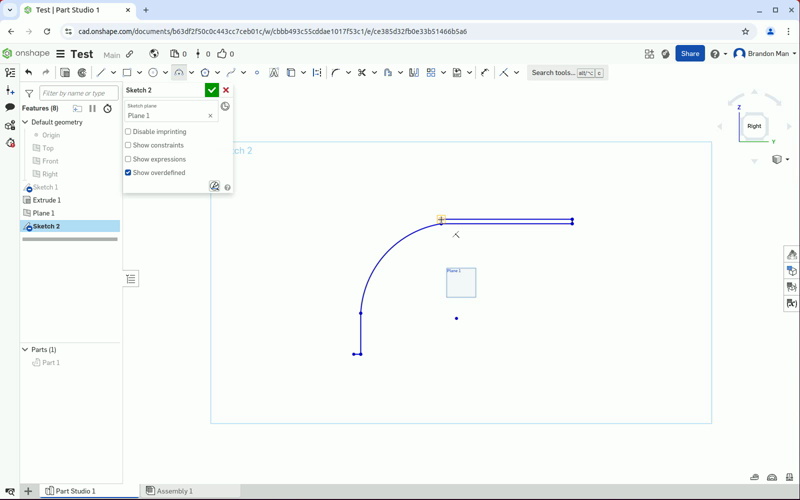
mouse_move(353, 313)
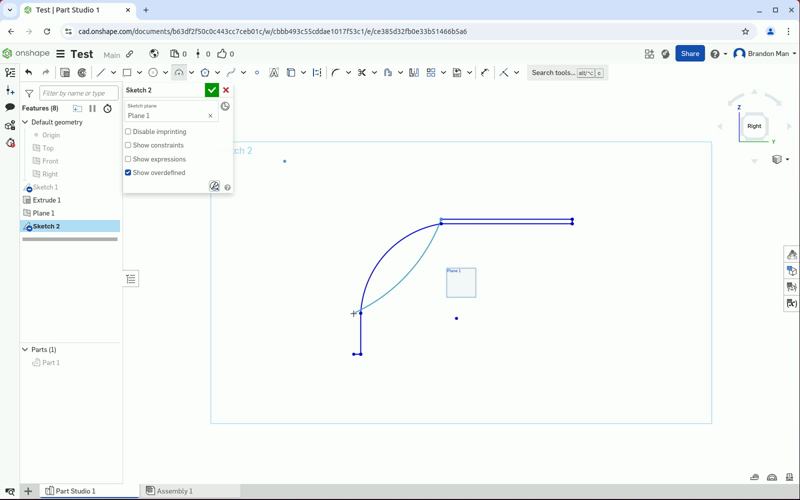
click(353, 313)
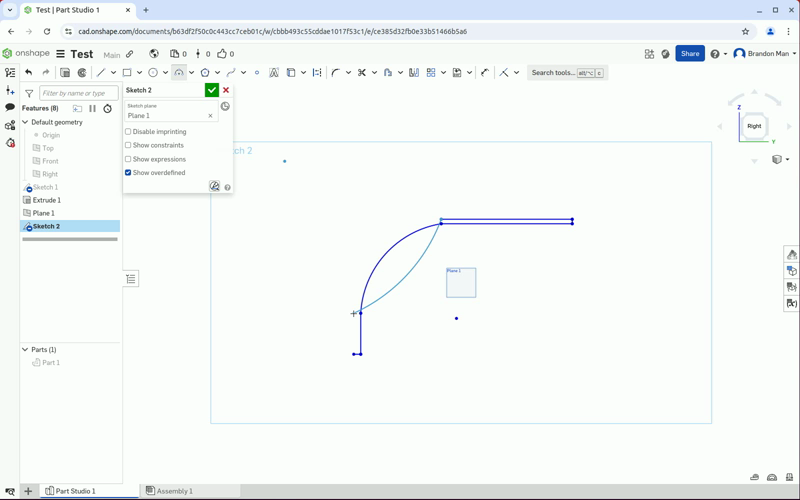
mouse_move(379, 249)
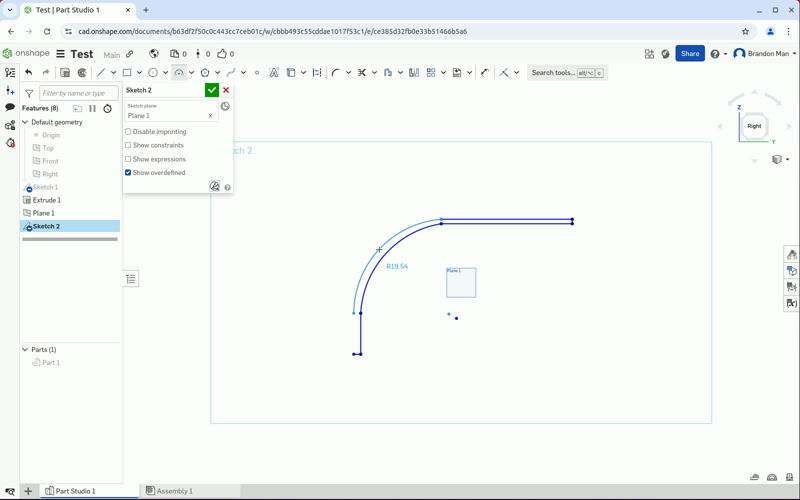
click(379, 249)
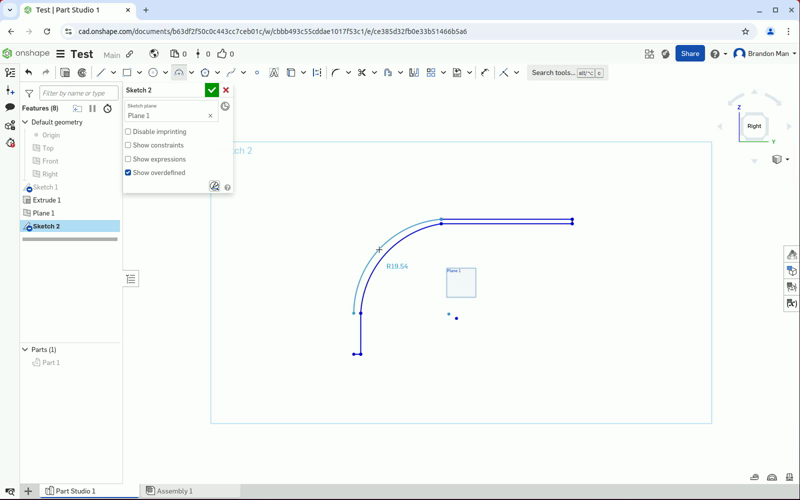
key_up(shift)
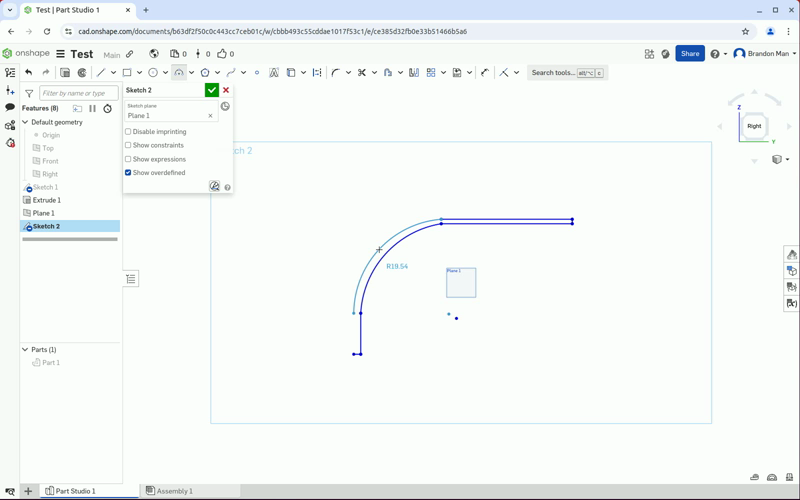
key(esc)
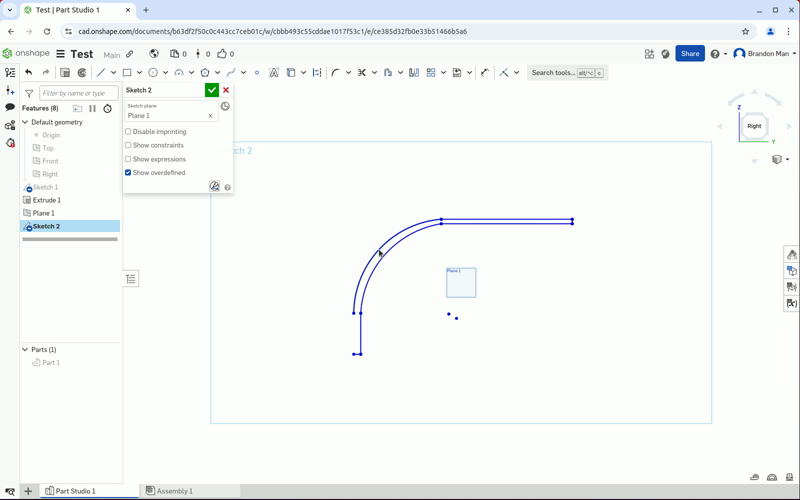
key(l)
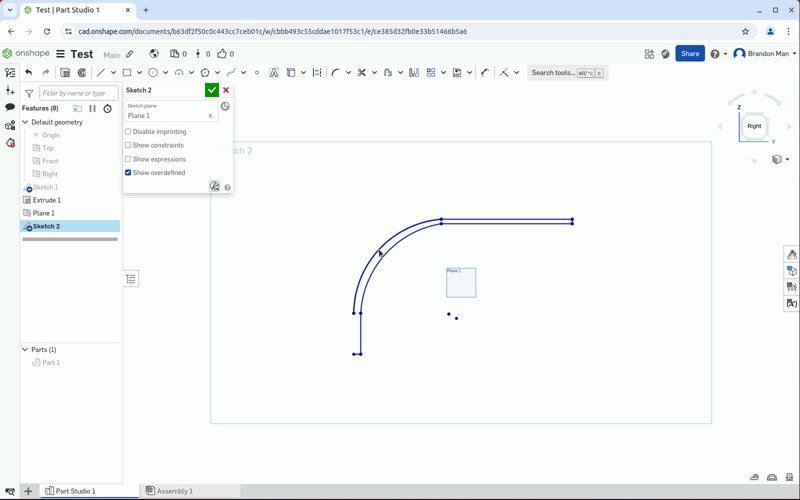
mouse_move(353, 313)
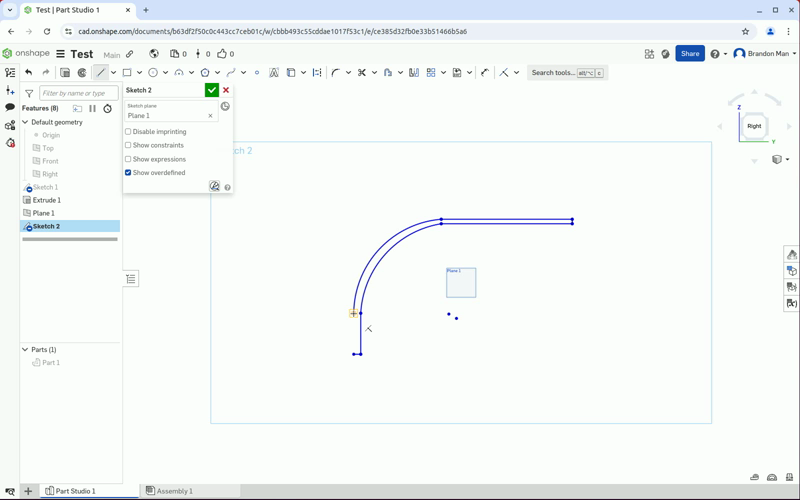
click(353, 313)
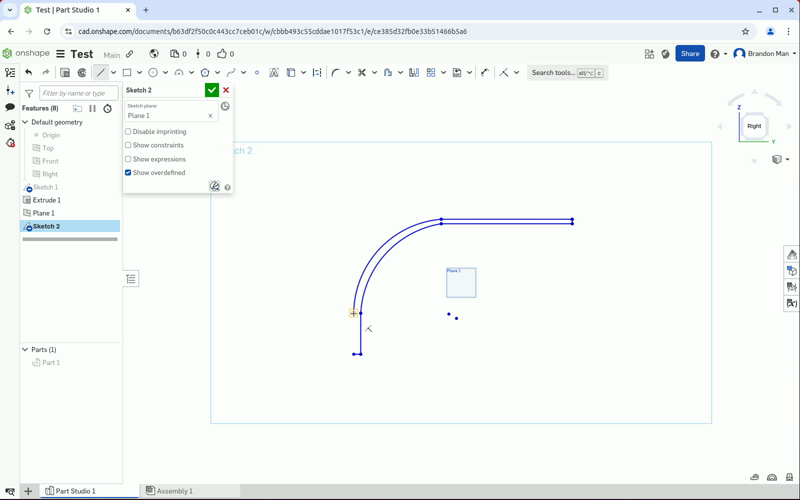
mouse_move(383, 313)
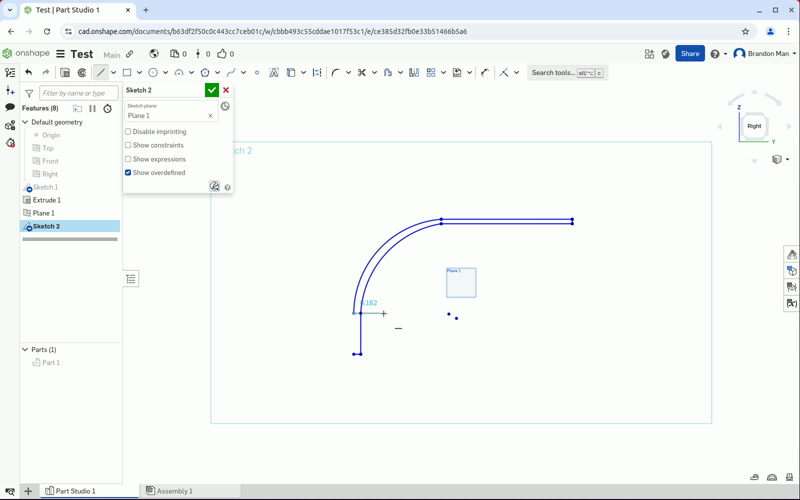
key_down(shift)
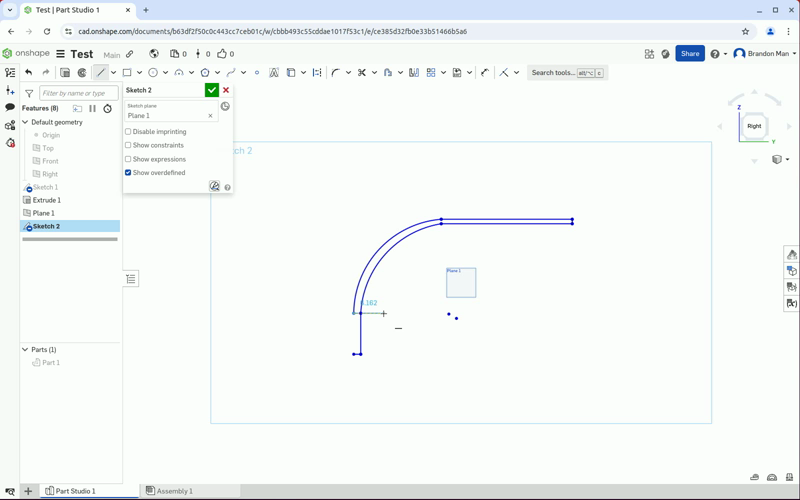
mouse_move(353, 354)
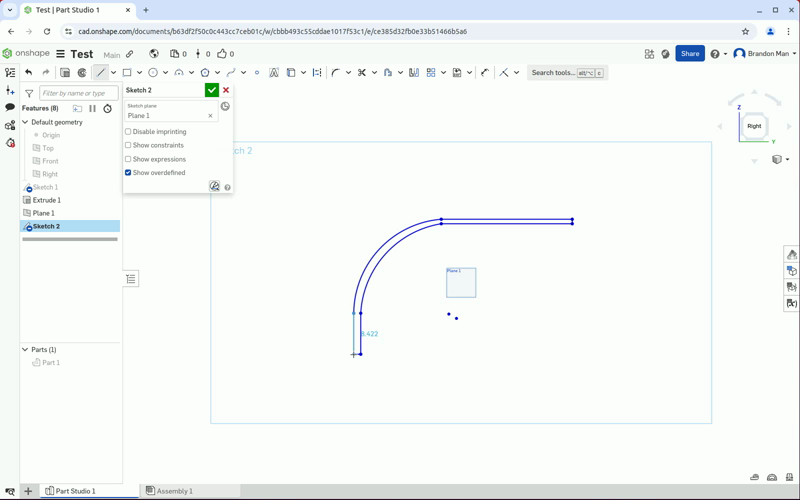
key_up(shift)
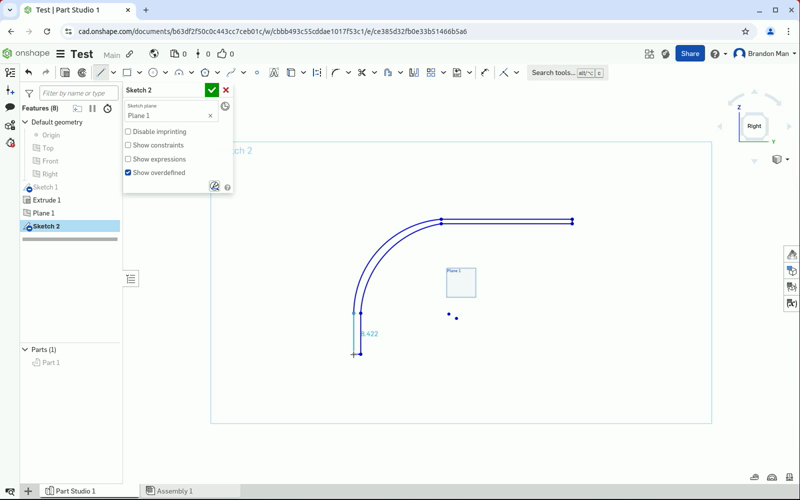
click(353, 354)
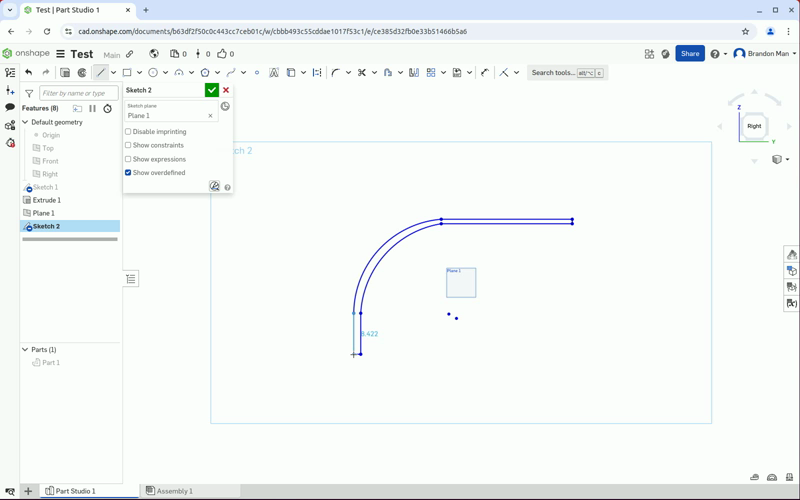
key(esc)
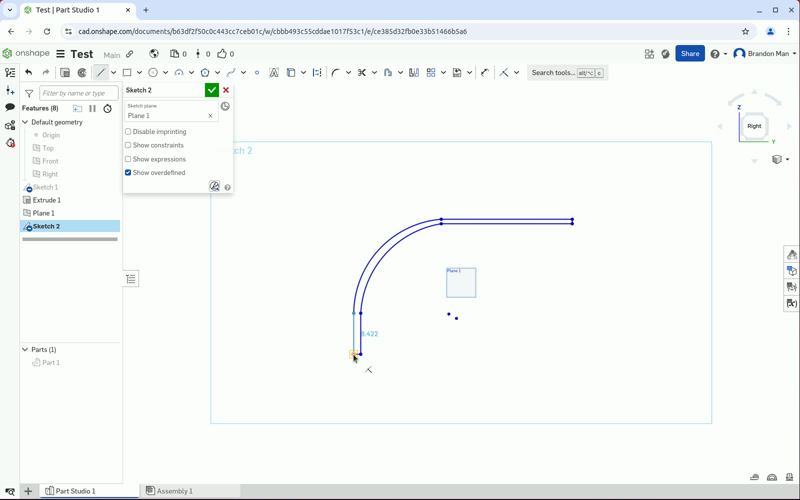
mouse_move(568, 221)
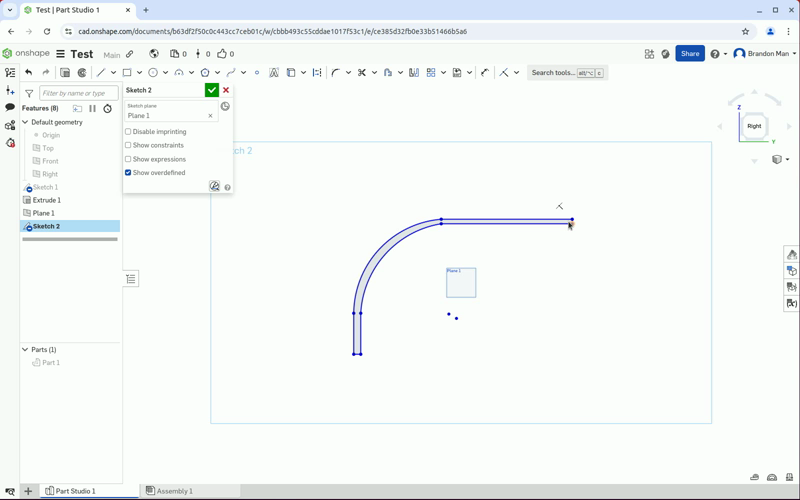
click(568, 221)
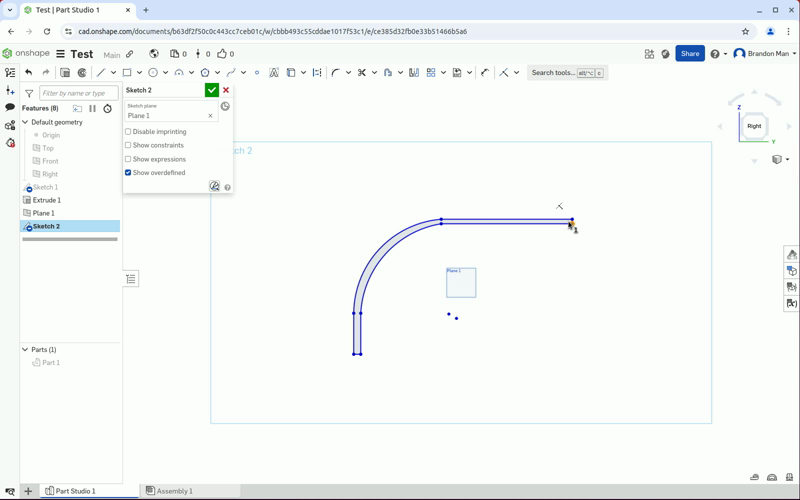
mouse_move(73, 352)
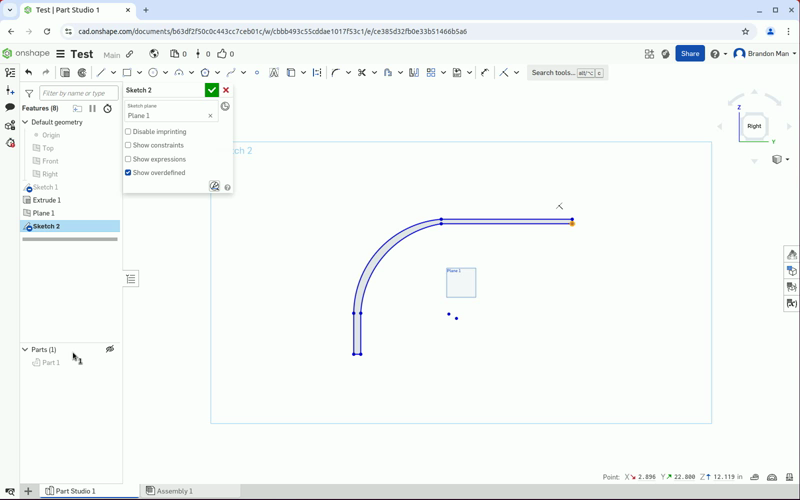
key(shift+y)
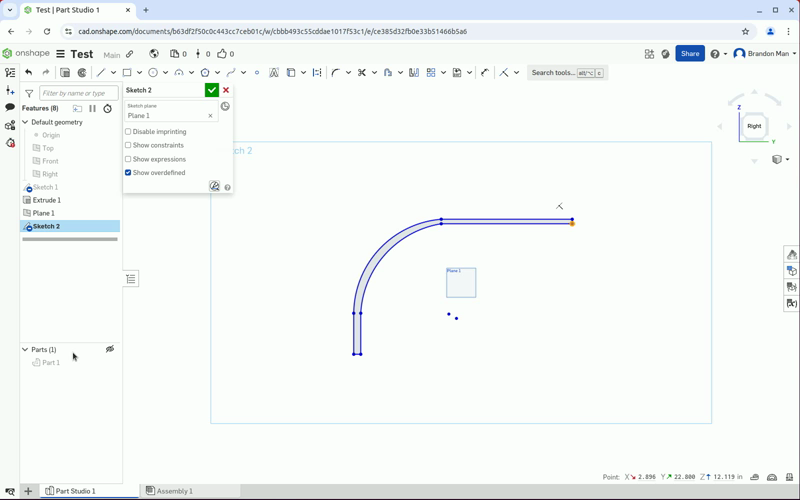
key(shift+e)
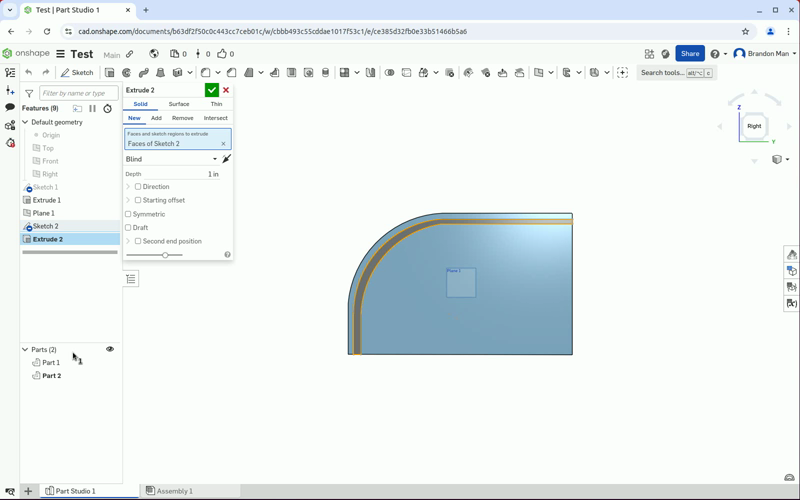
mouse_move(143, 106)
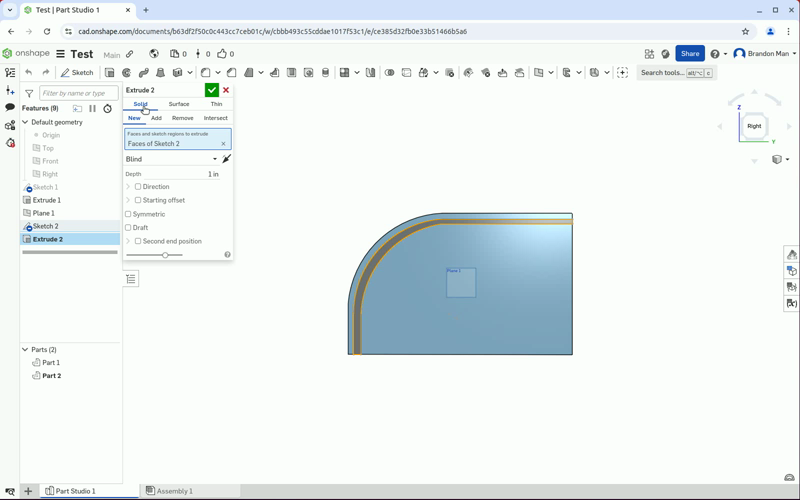
click(143, 106)
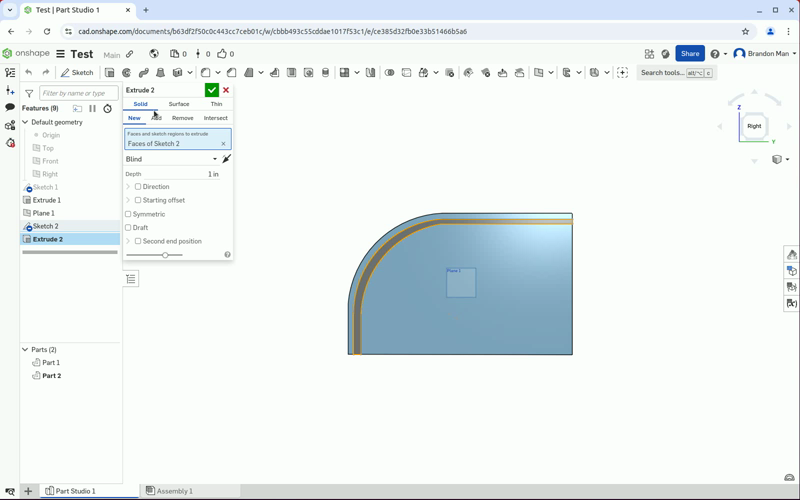
mouse_move(186, 120)
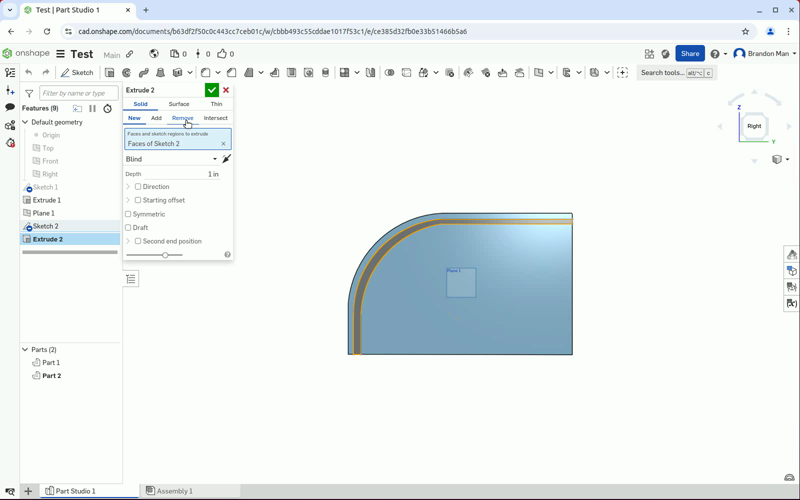
click(186, 120)
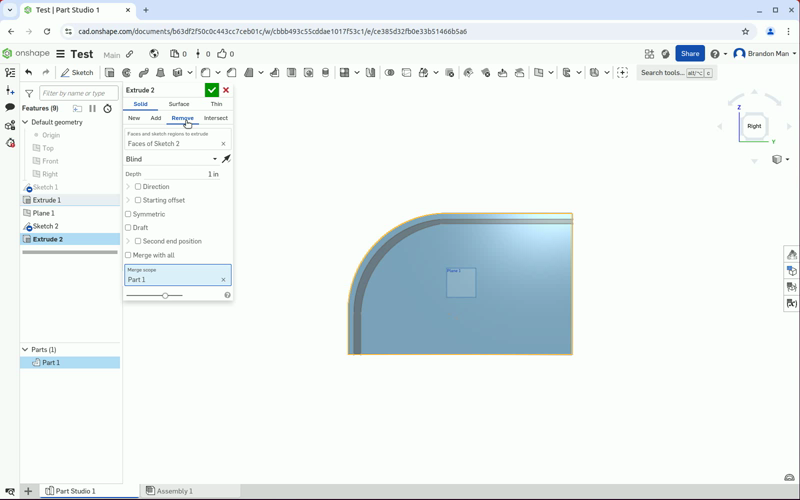
key(tab, 4)
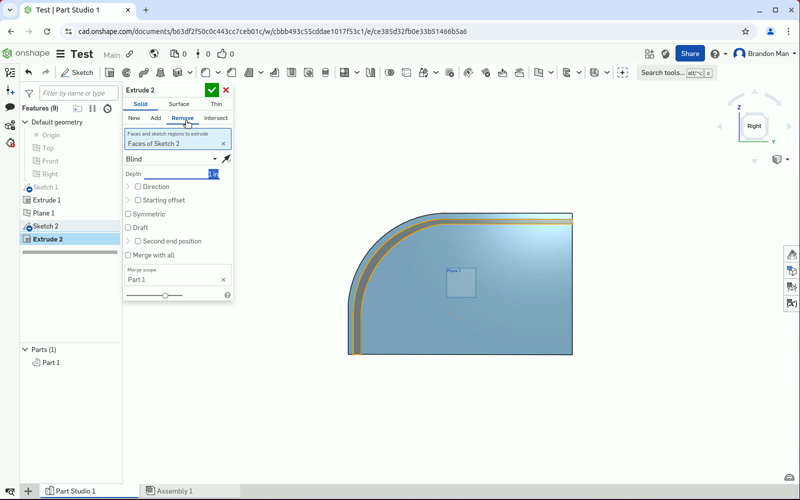
text(1.204)
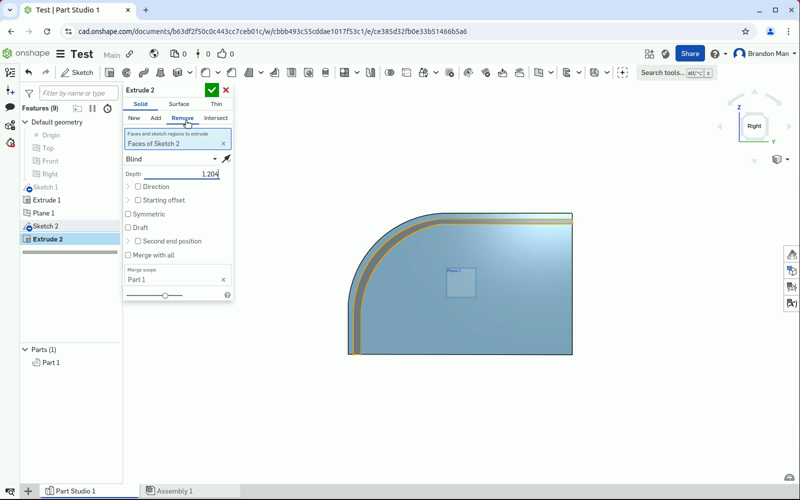
key(tab, 6)
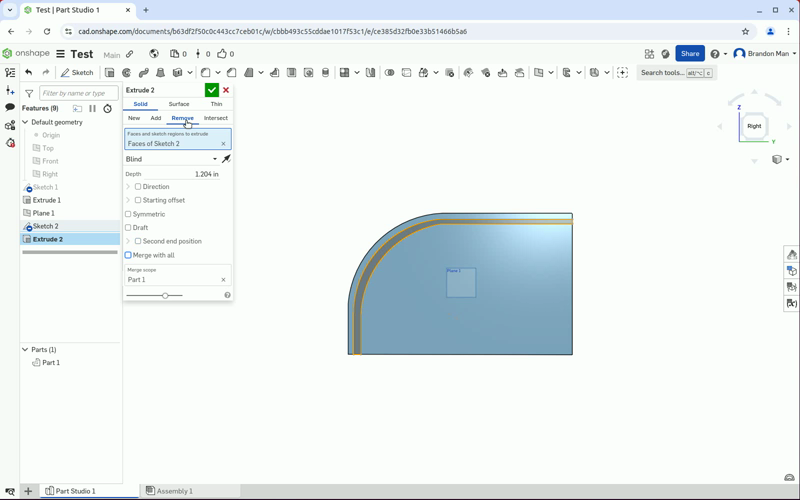
key(space)
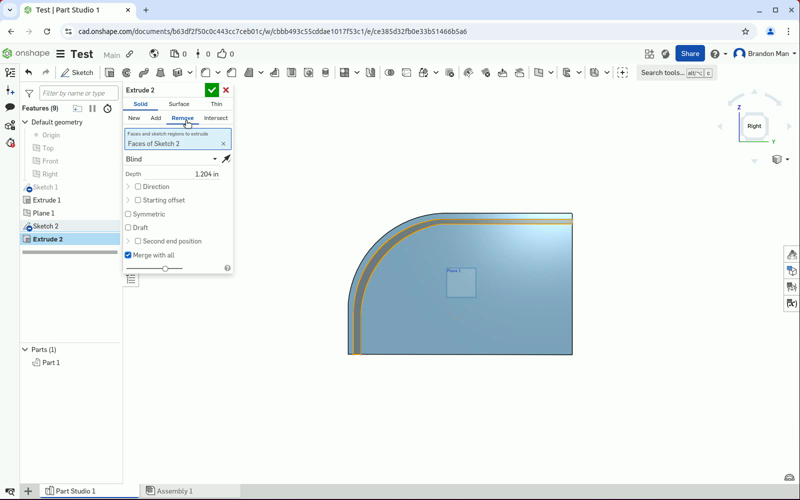
key(enter)
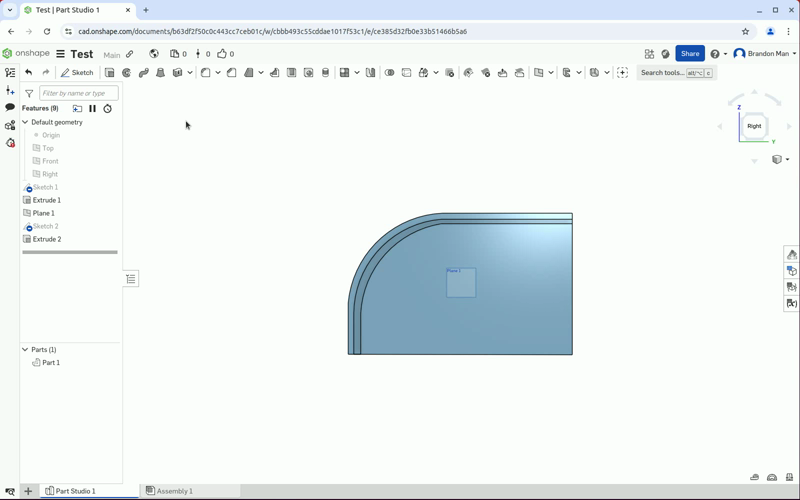
key(shift+h)
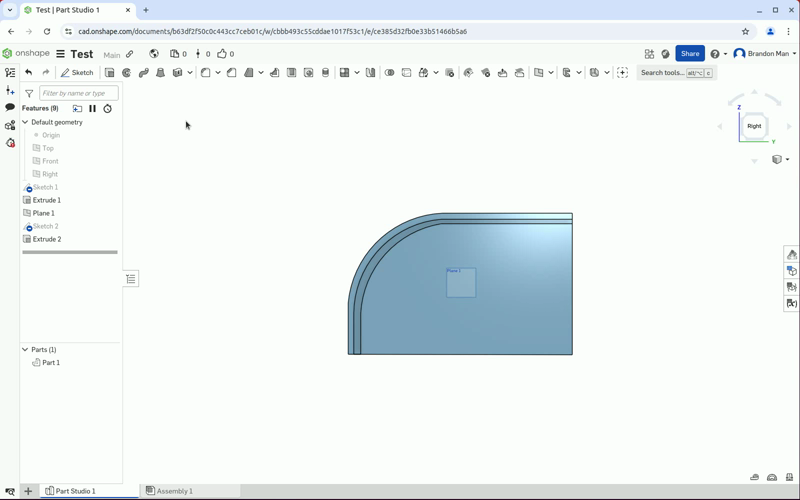
key(shift+h)
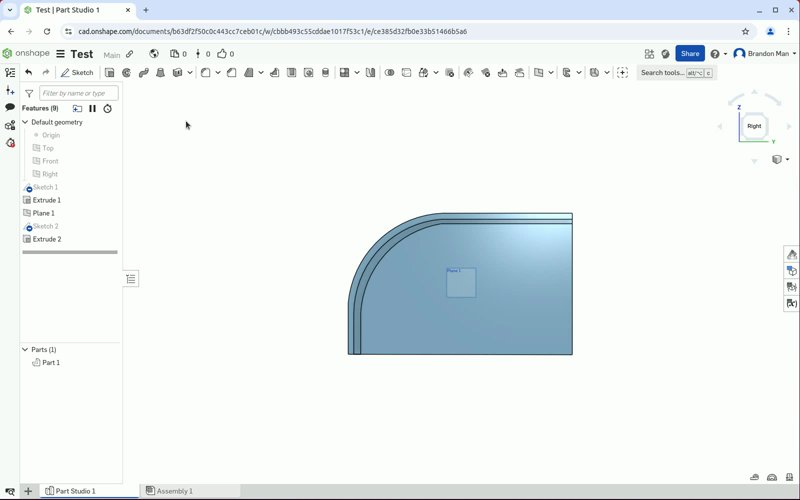
key(shift+7)
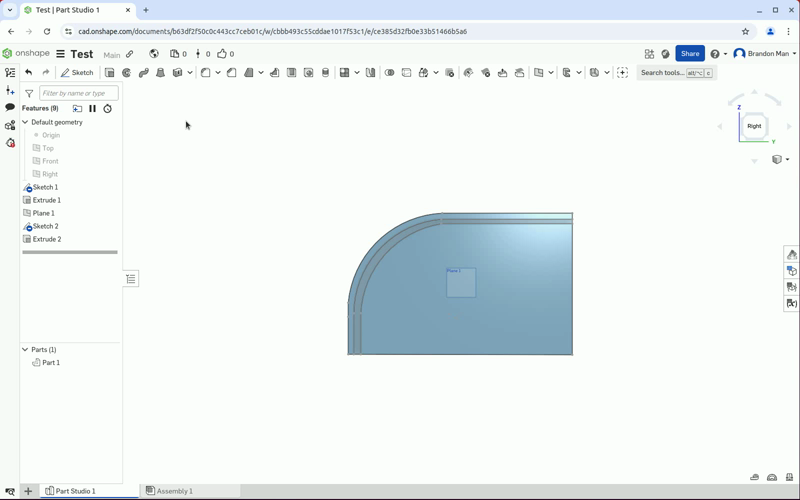
key(right, 2)
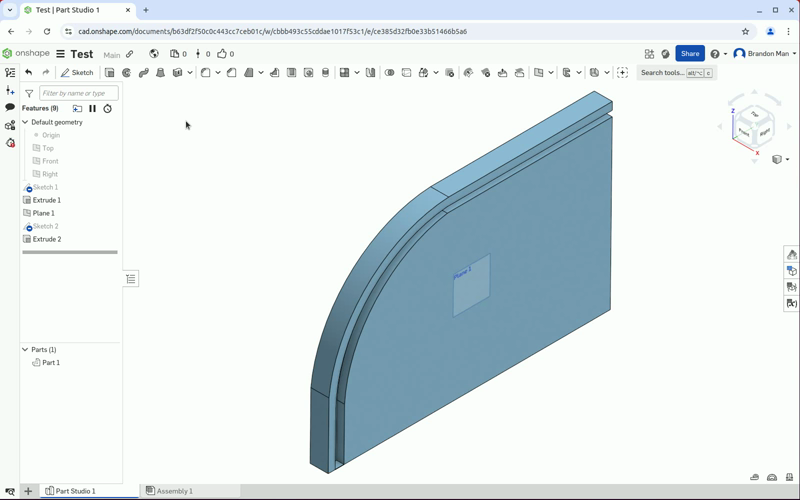
key(down, 2)
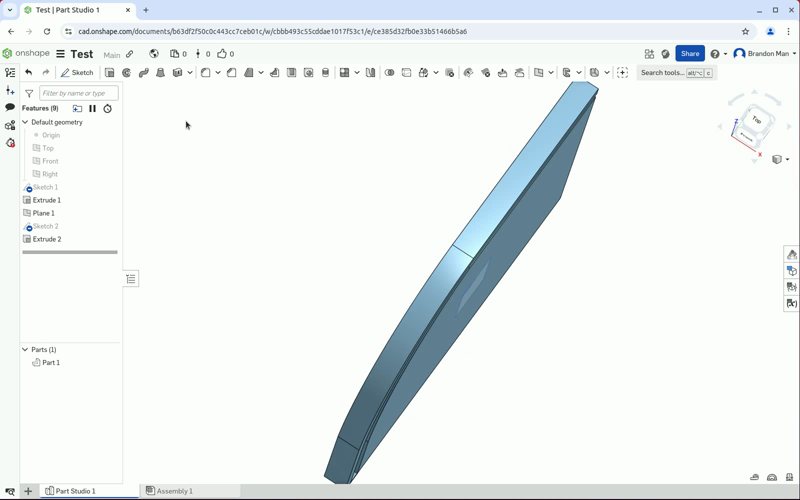
key(up, 2)
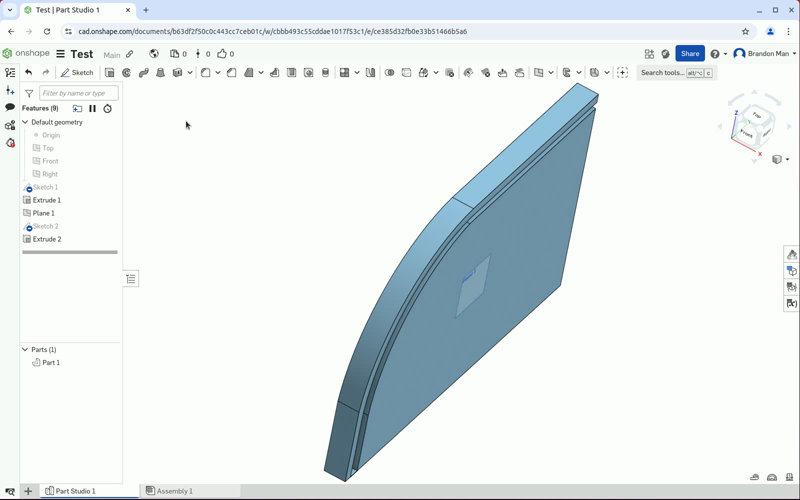
key(left, 2)
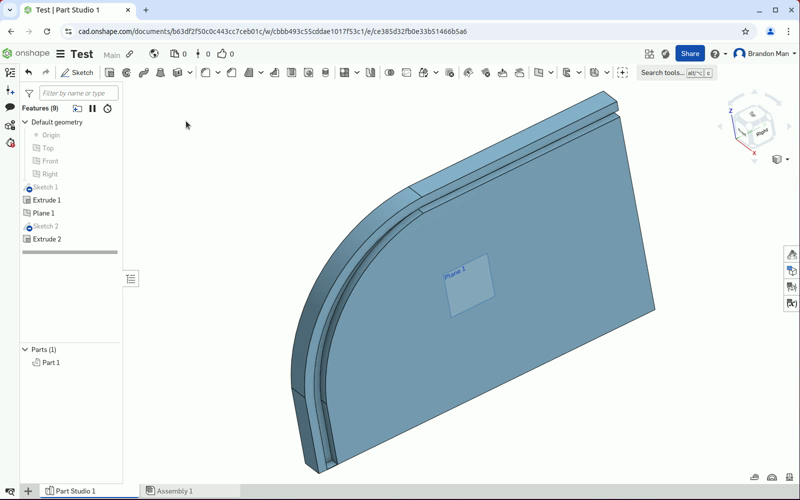
mouse_move(73, 189)
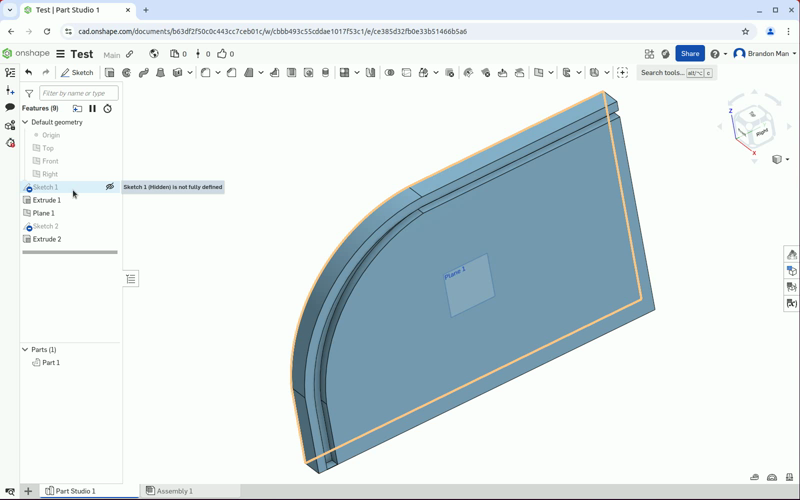
click(73, 189)